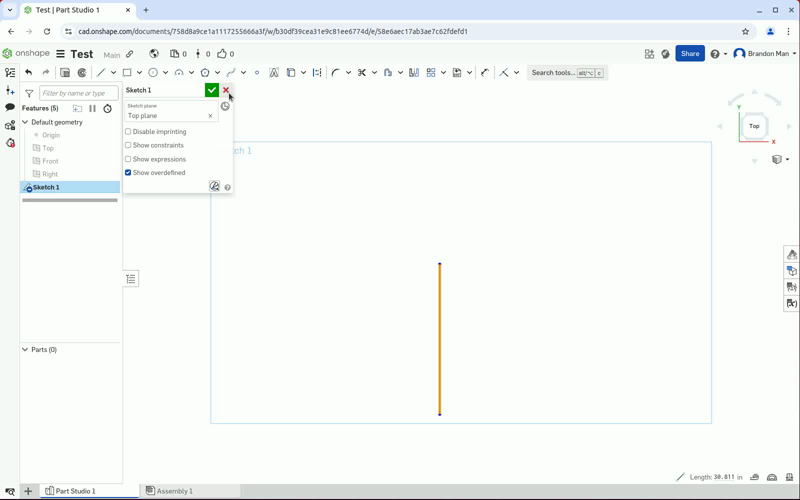
key(shift+h)
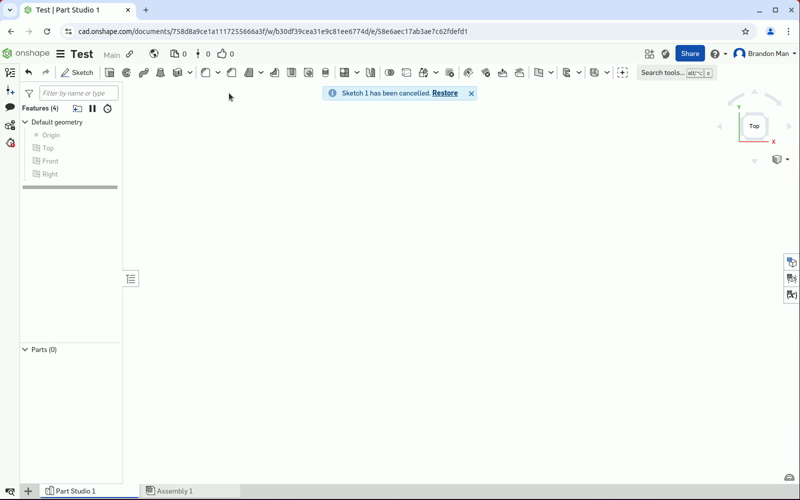
mouse_move(73, 352)
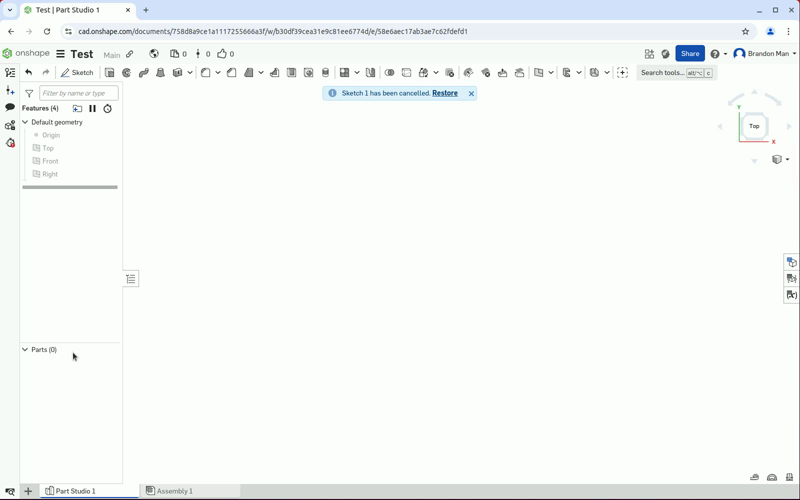
key(y)
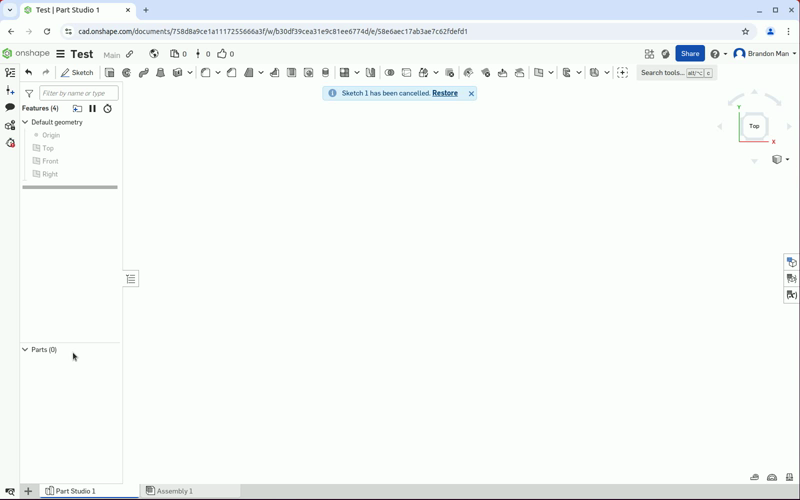
key(shift+p)
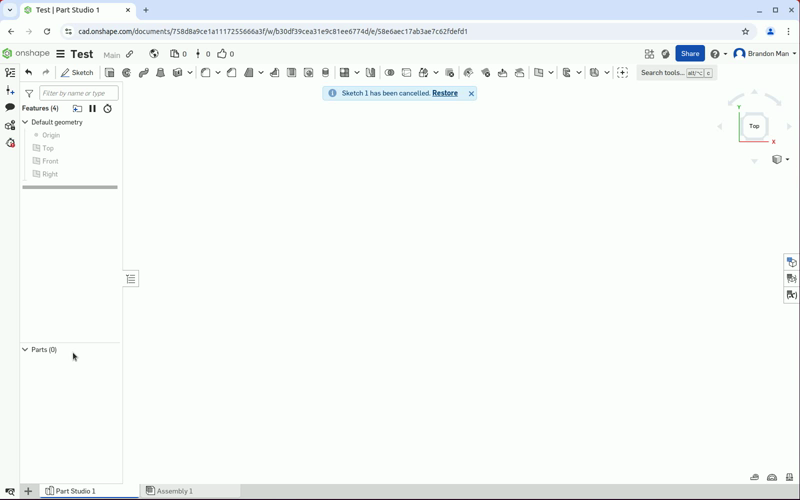
key(space)
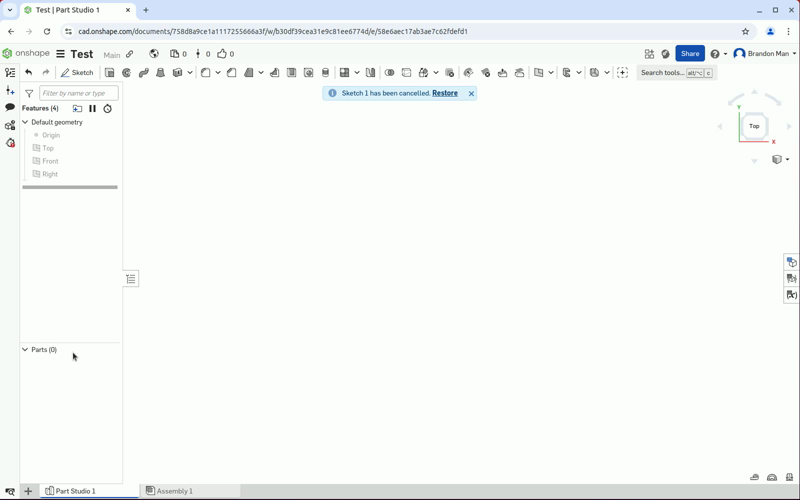
key_down(shift)
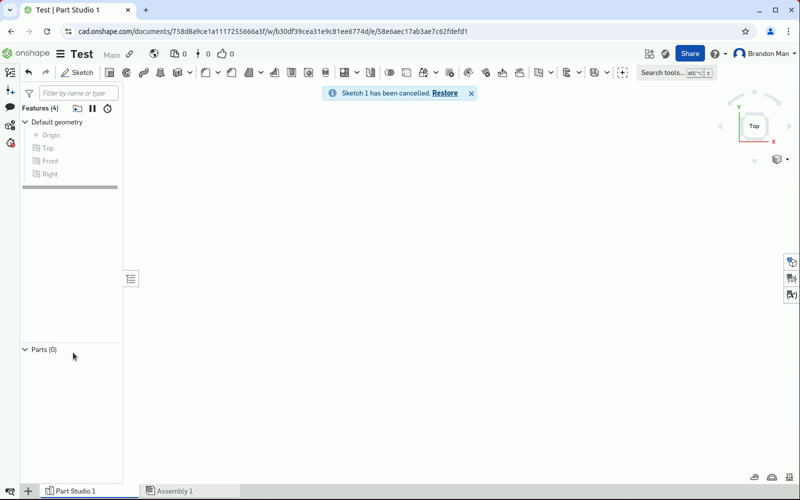
key(up)
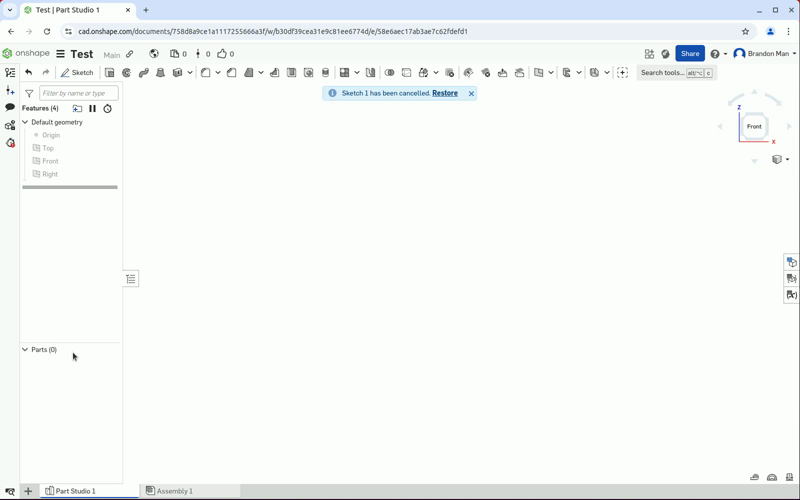
key_up(shift)
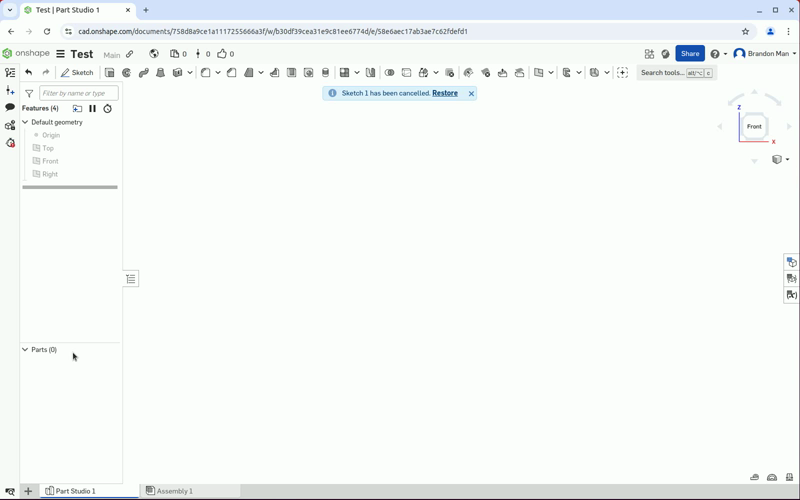
mouse_move(73, 352)
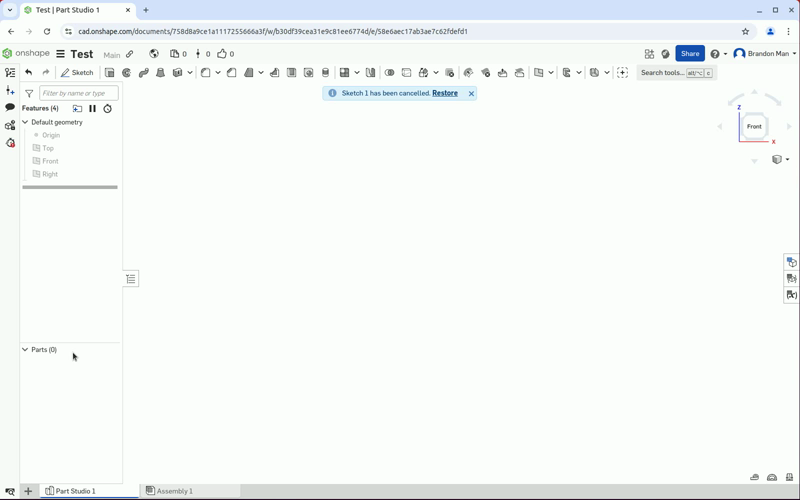
key(shift+y)
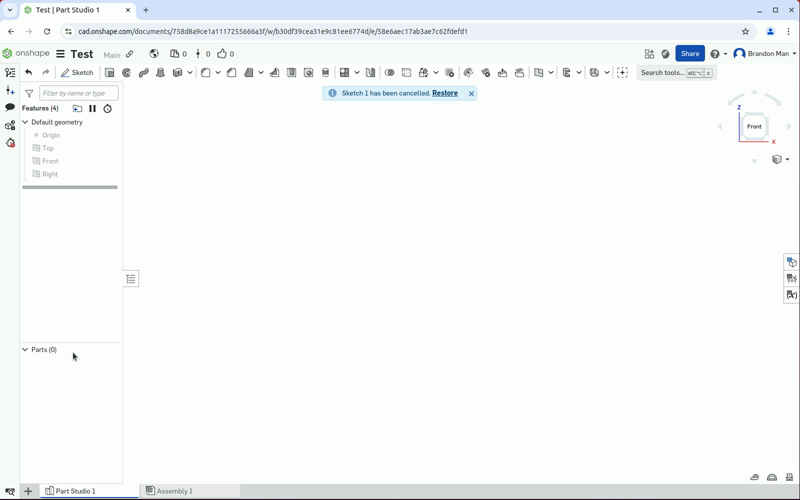
key(shift+s)
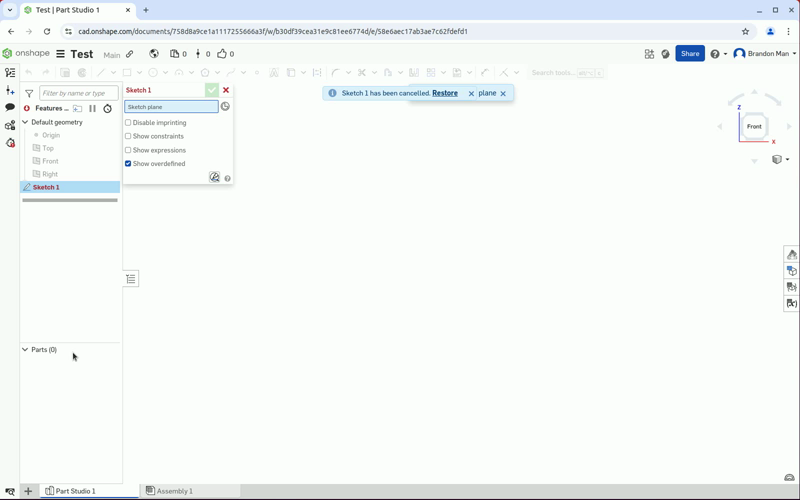
mouse_move(73, 163)
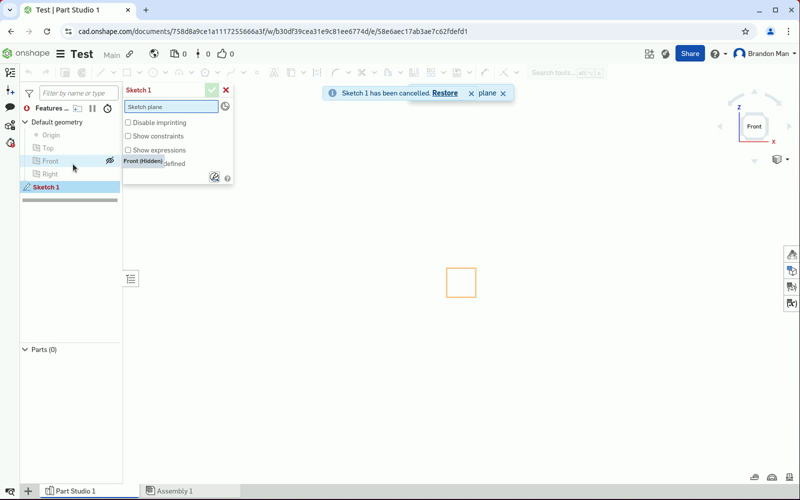
click(73, 163)
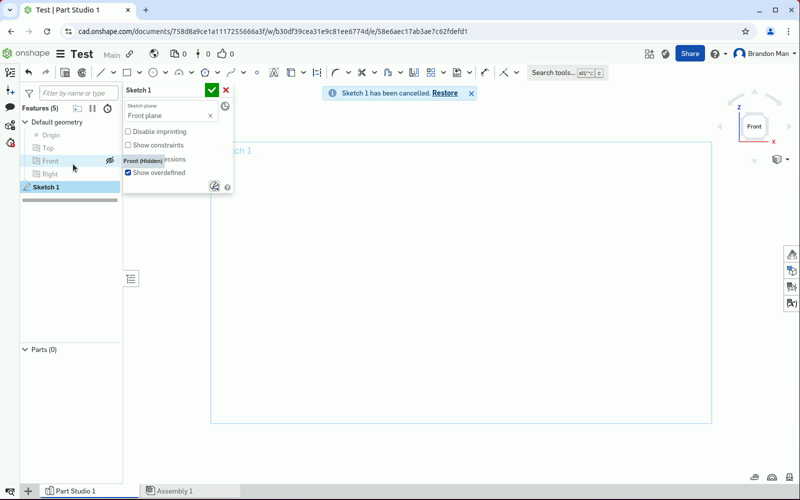
mouse_move(73, 352)
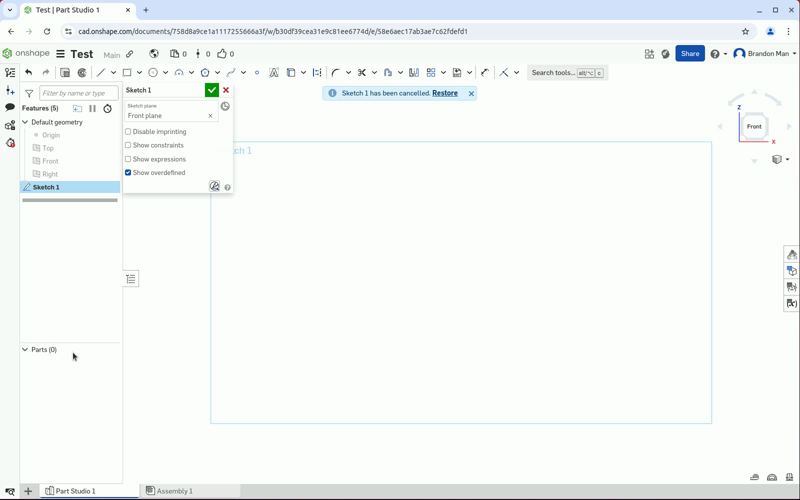
key(y)
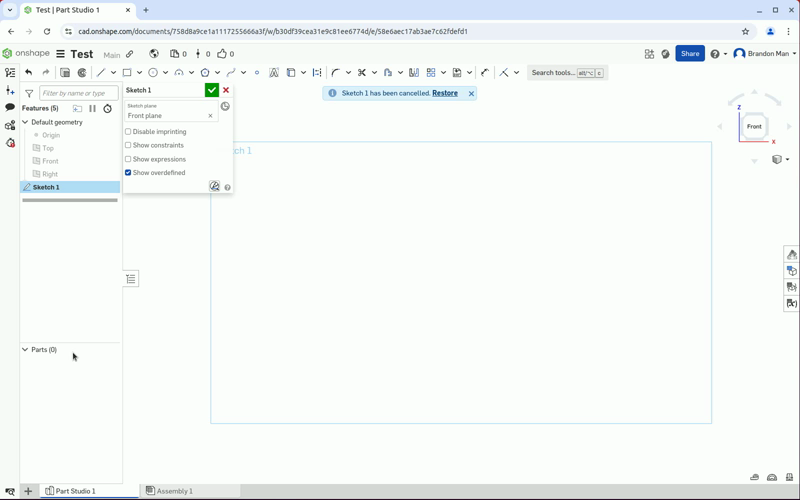
key(l)
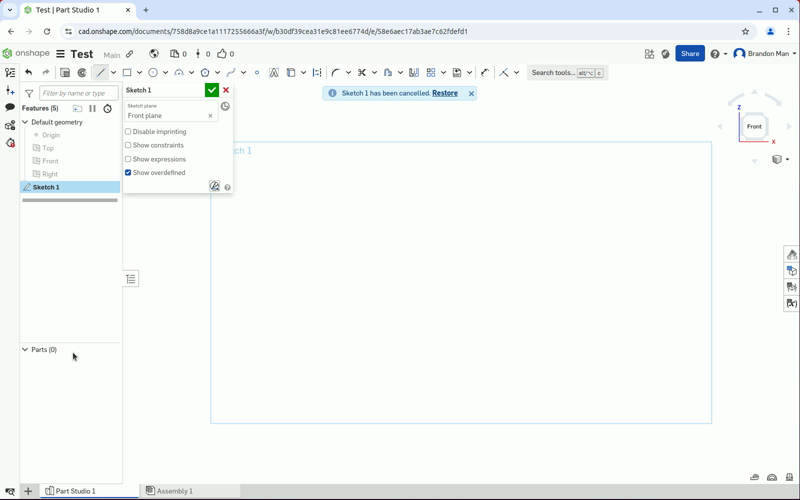
key_down(shift)
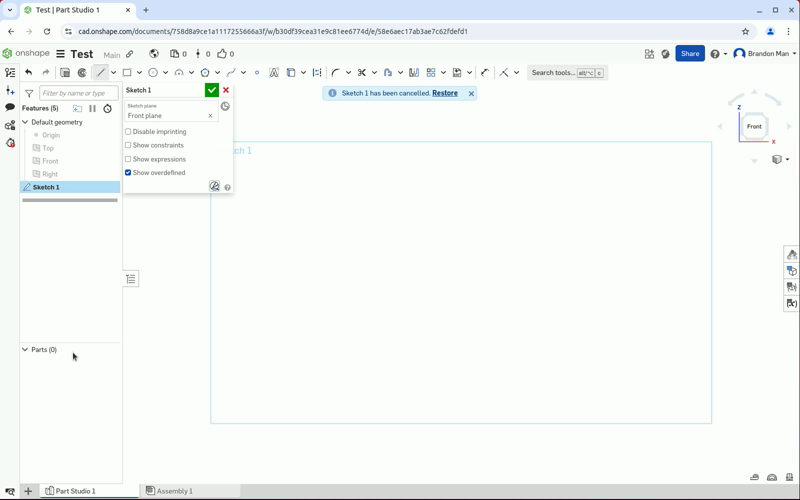
mouse_move(411, 282)
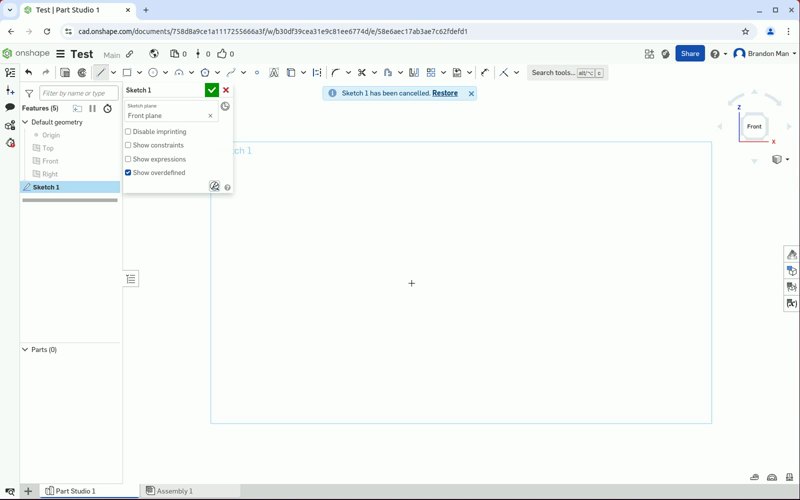
click(411, 282)
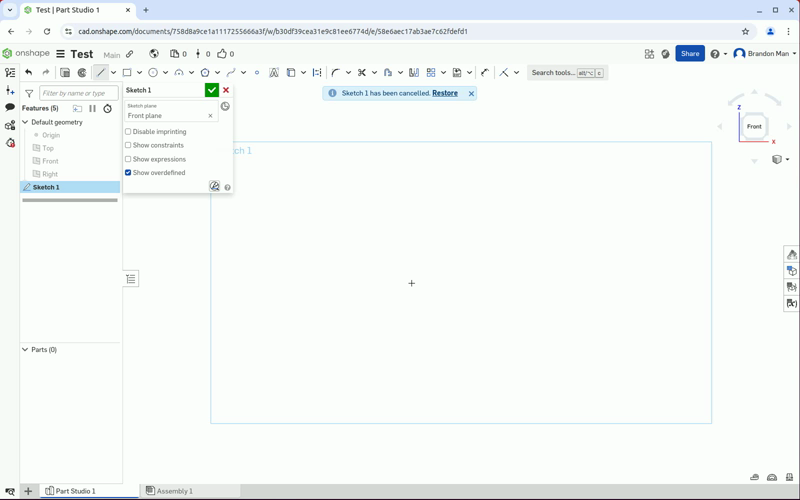
key_up(shift)
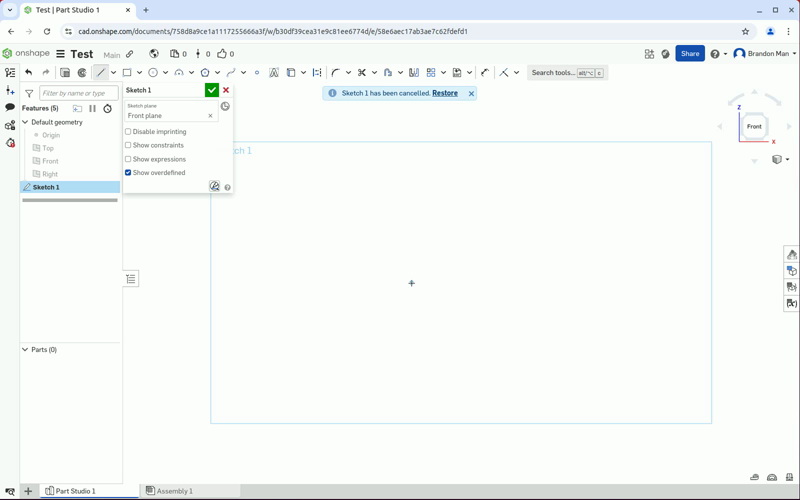
key_down(shift)
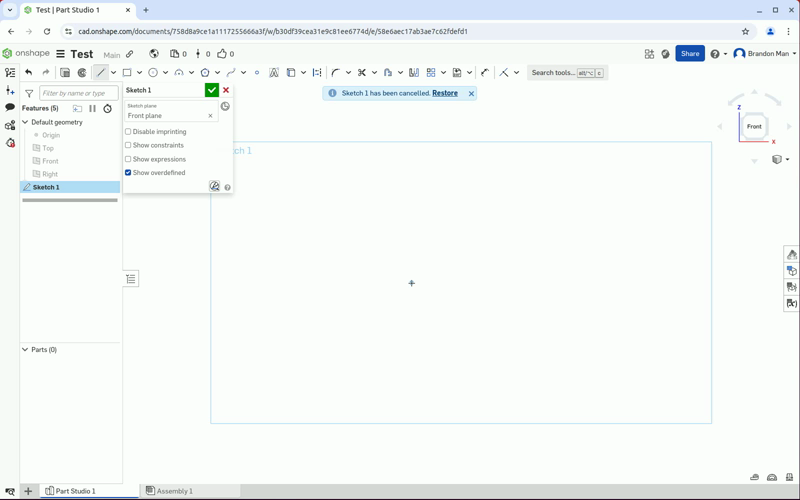
mouse_move(539, 282)
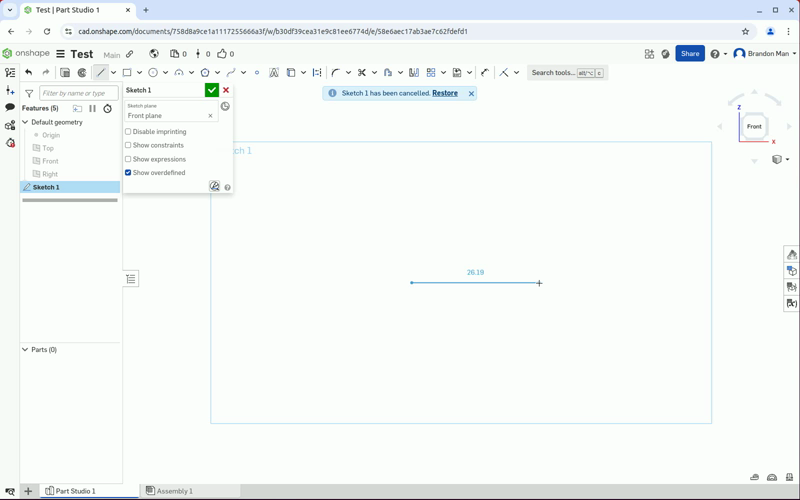
click(539, 282)
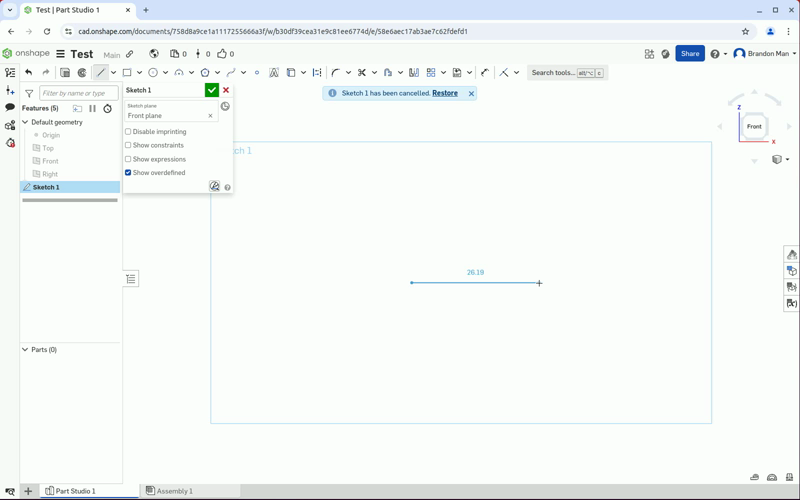
key_up(shift)
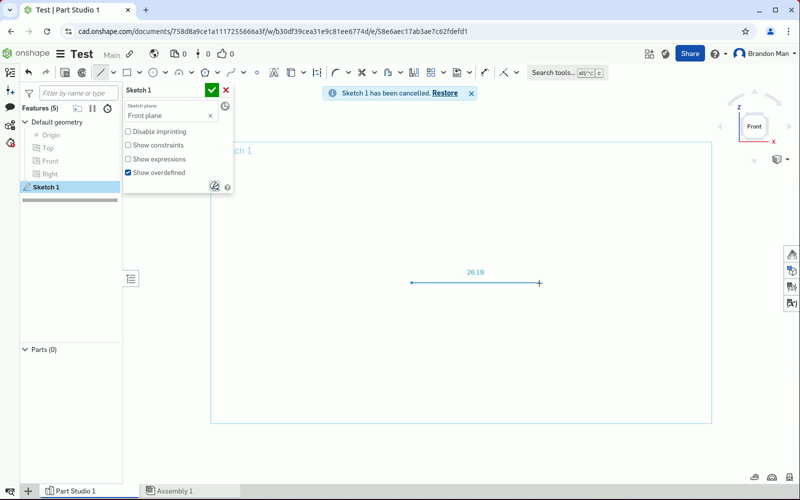
key_down(shift)
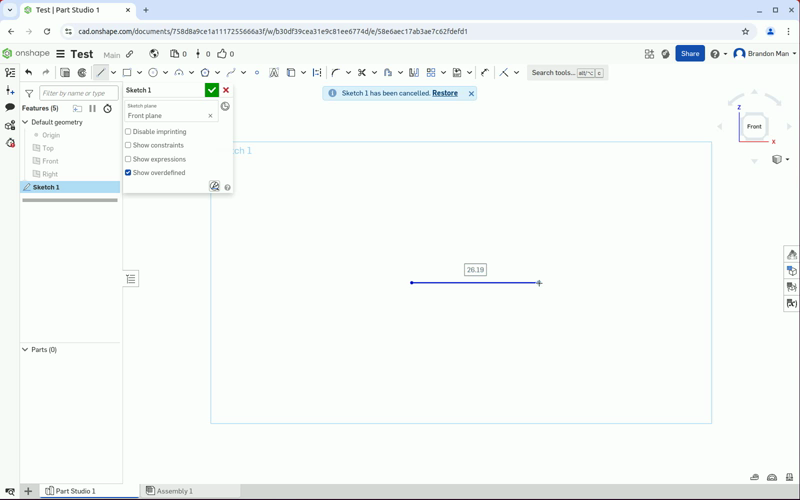
mouse_move(569, 282)
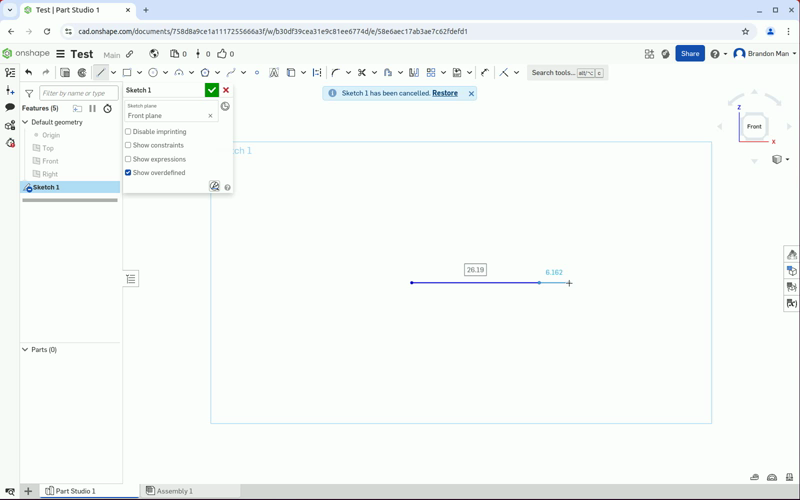
mouse_move(539, 264)
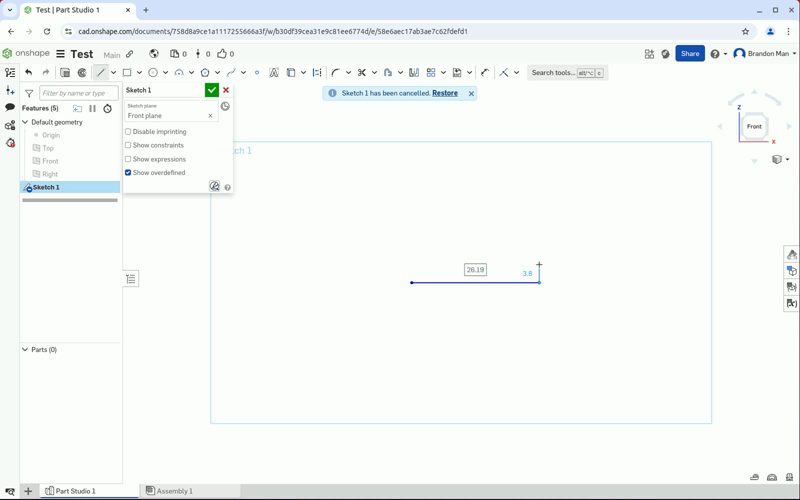
click(539, 264)
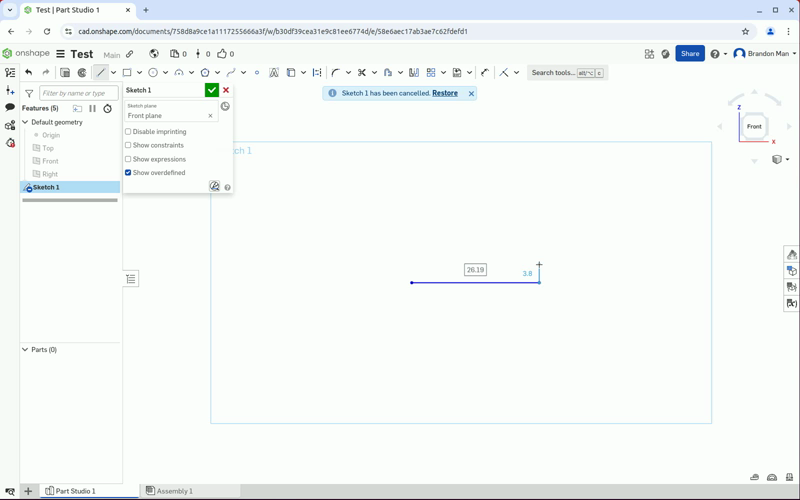
key_up(shift)
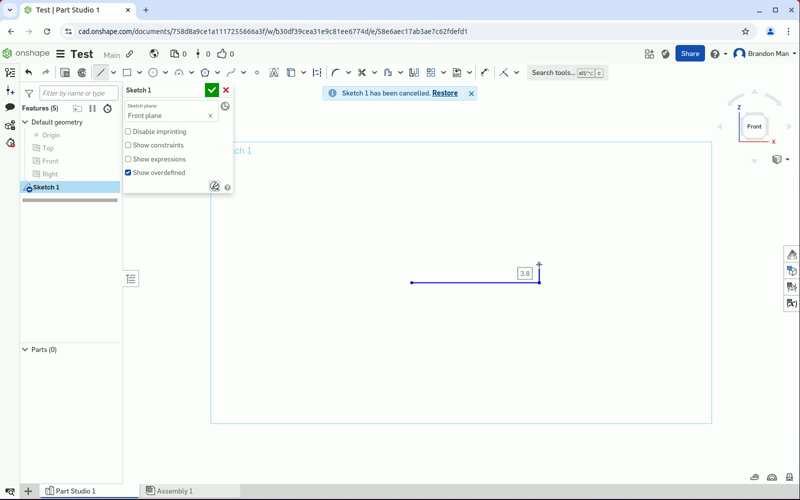
key_down(shift)
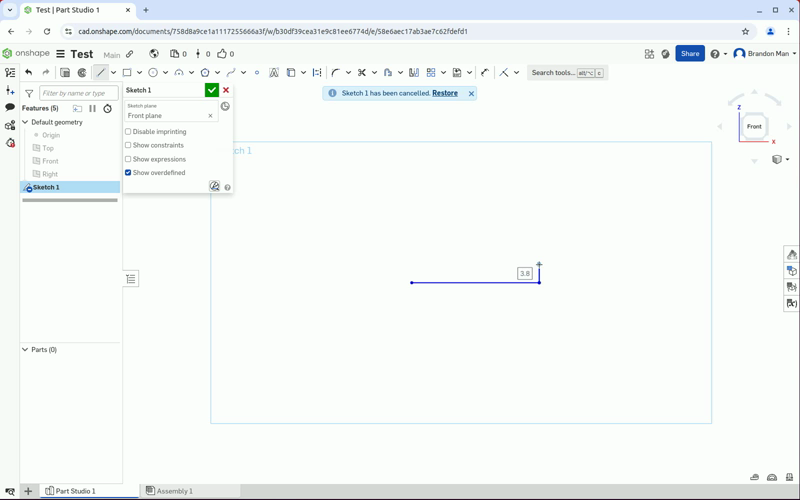
mouse_move(476, 264)
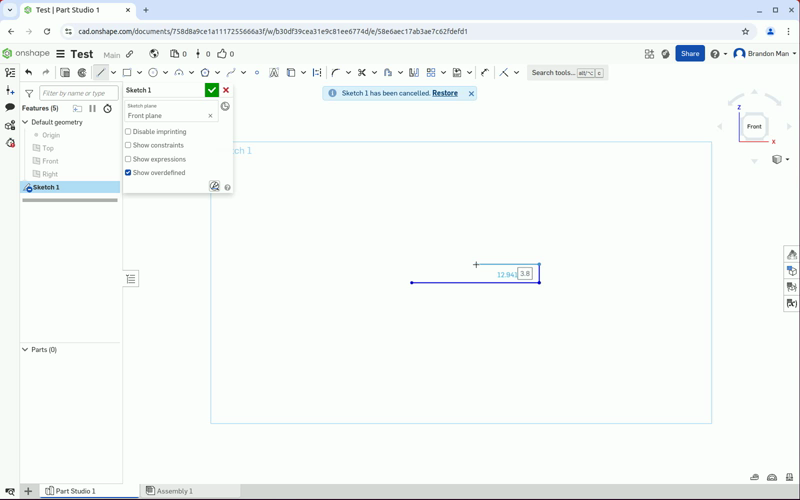
click(476, 264)
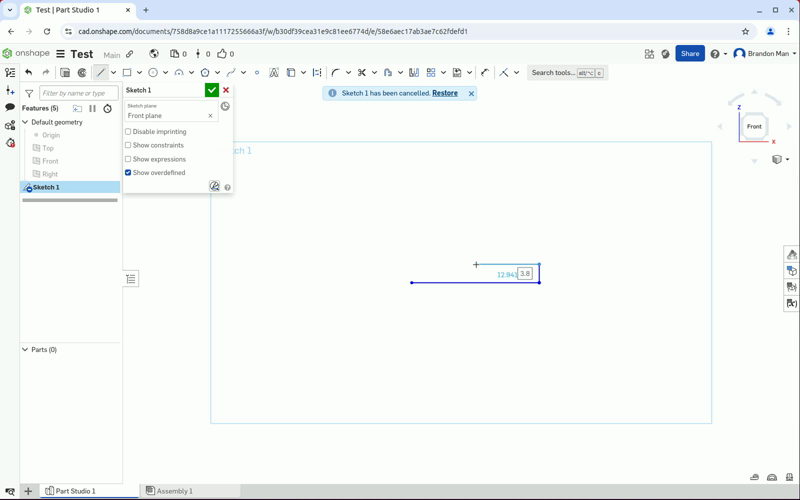
key_up(shift)
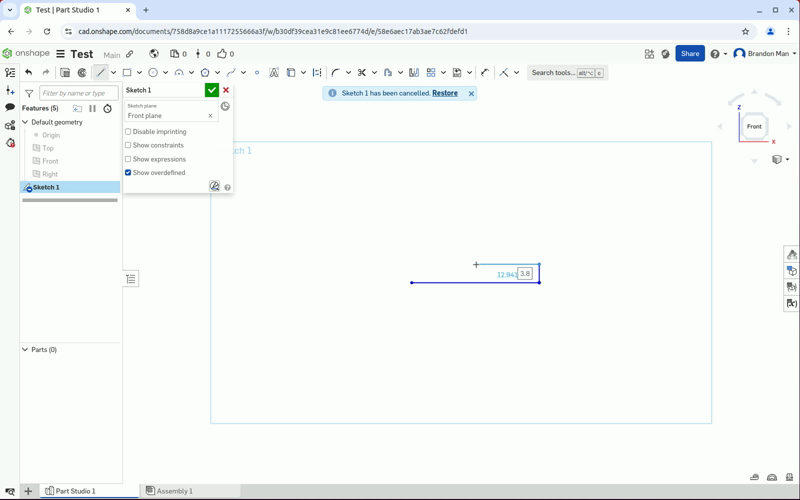
key_down(shift)
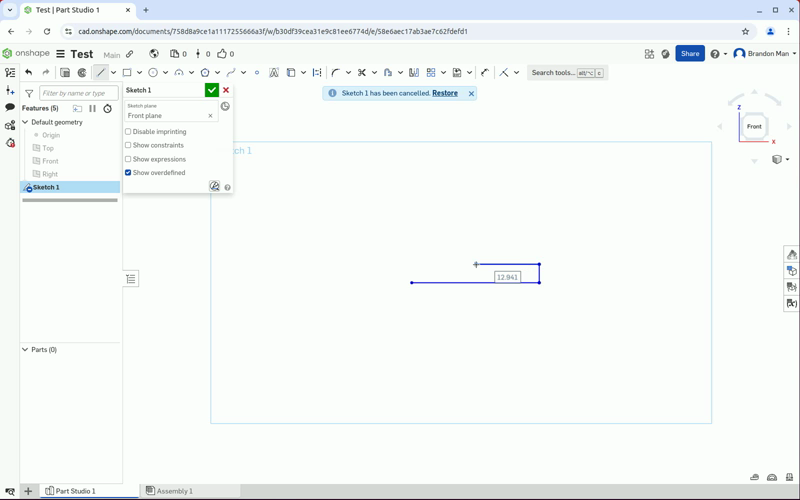
mouse_move(411, 282)
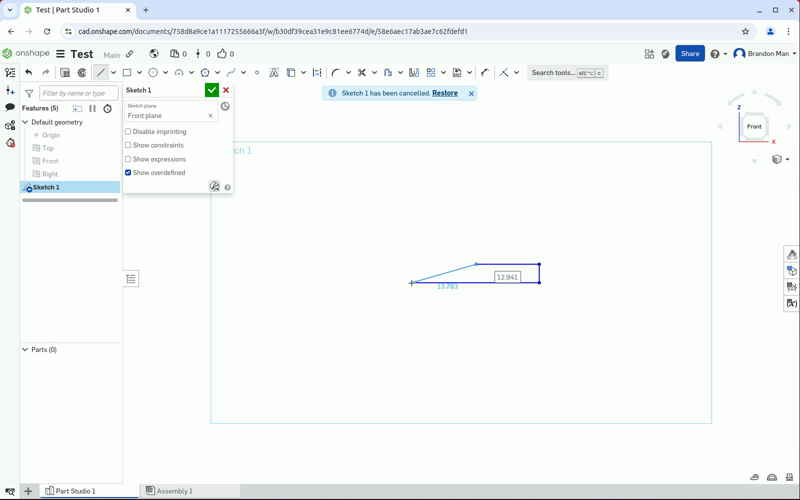
key_up(shift)
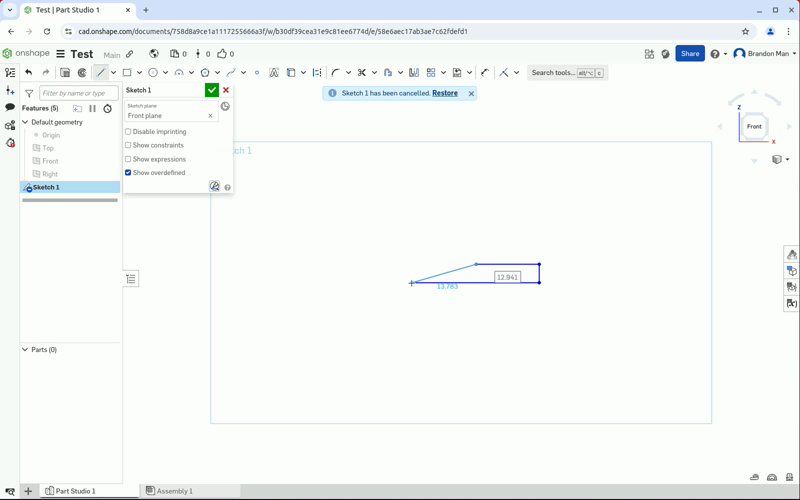
click(411, 282)
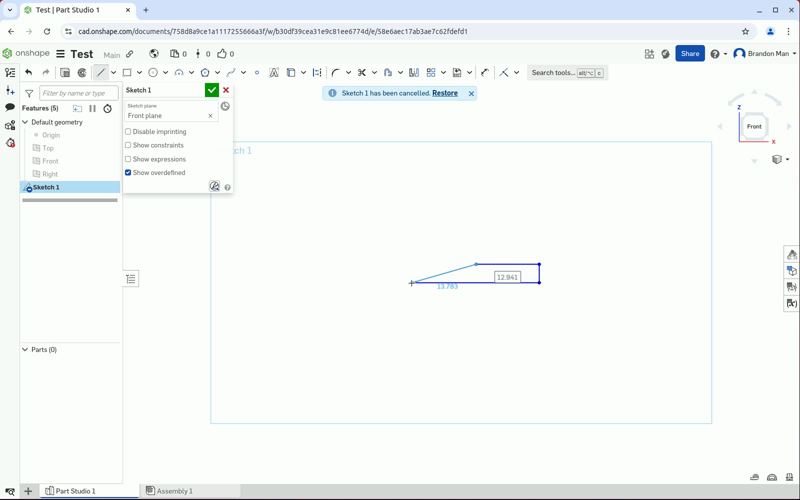
key(esc)
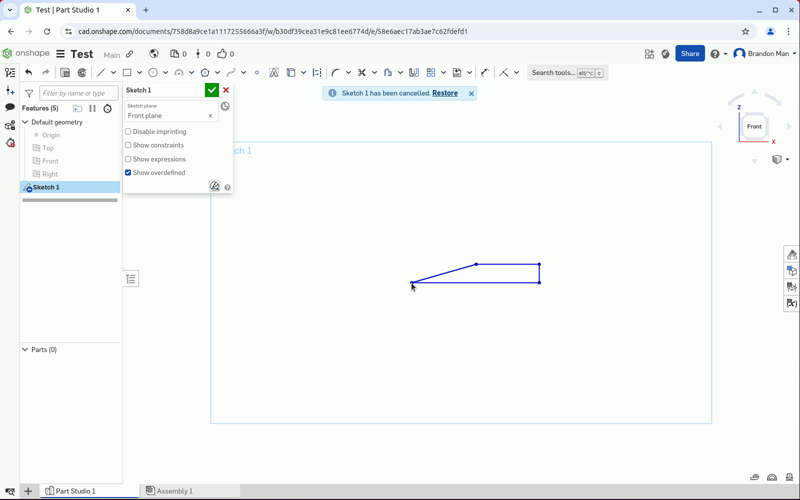
mouse_move(496, 272)
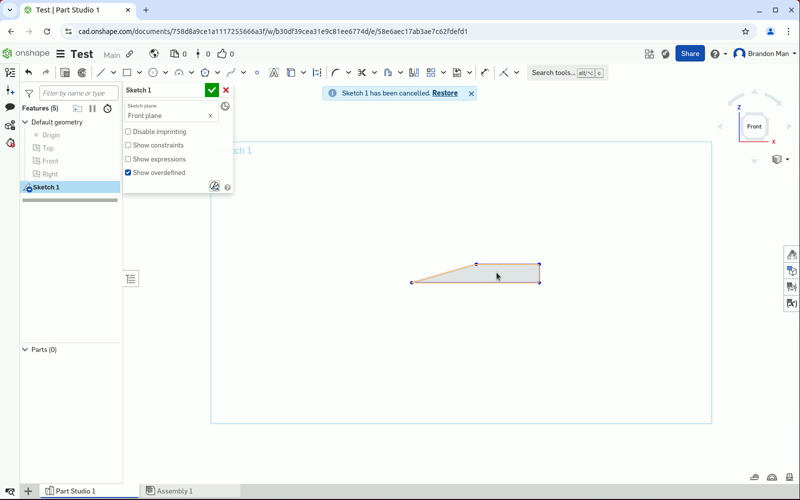
click(496, 272)
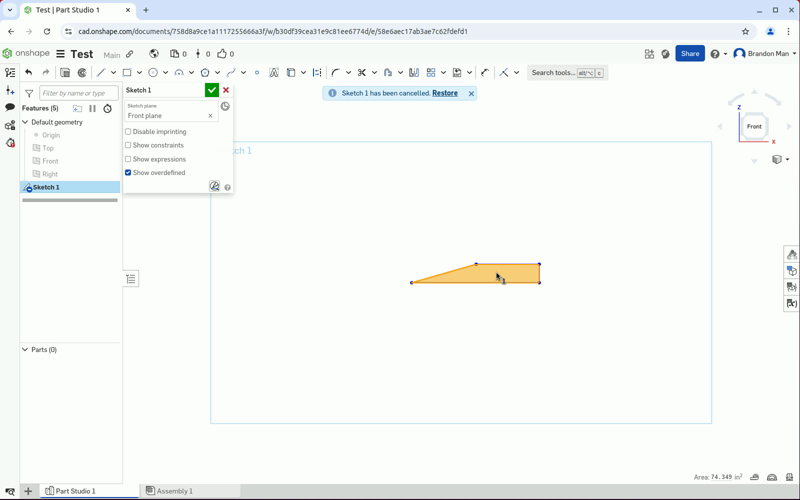
mouse_move(73, 352)
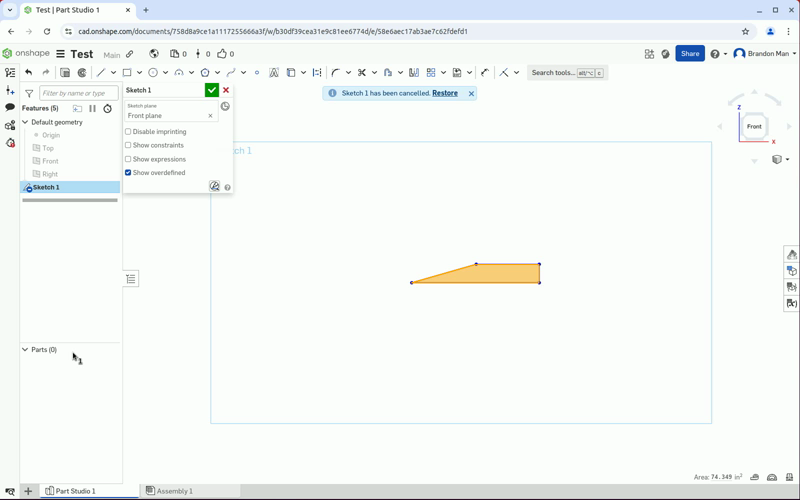
key(shift+y)
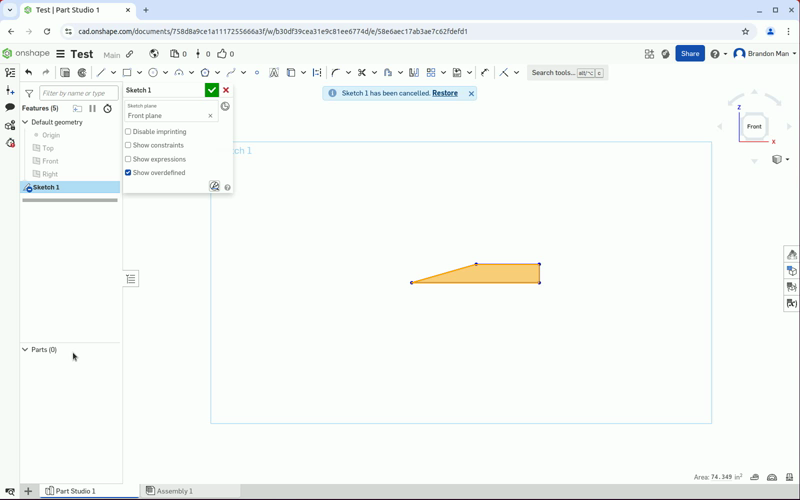
key(shift+e)
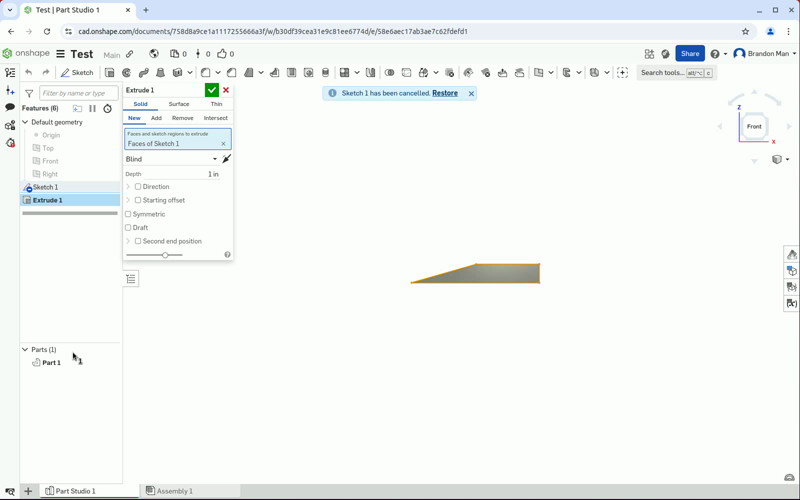
mouse_move(143, 106)
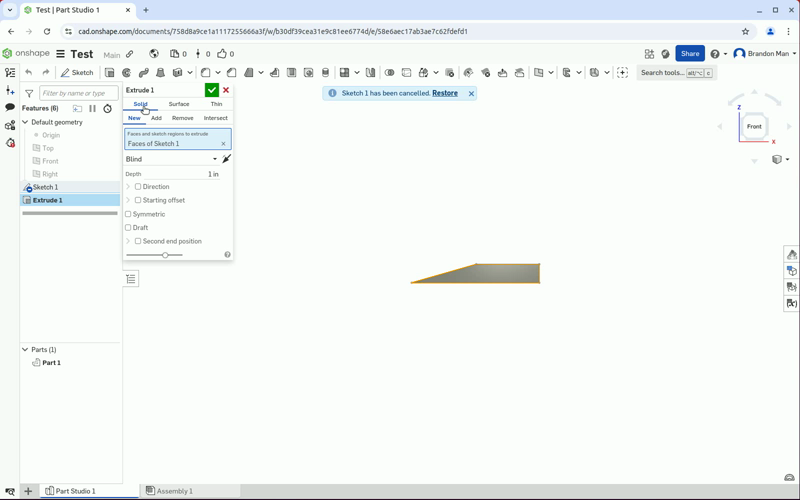
click(143, 106)
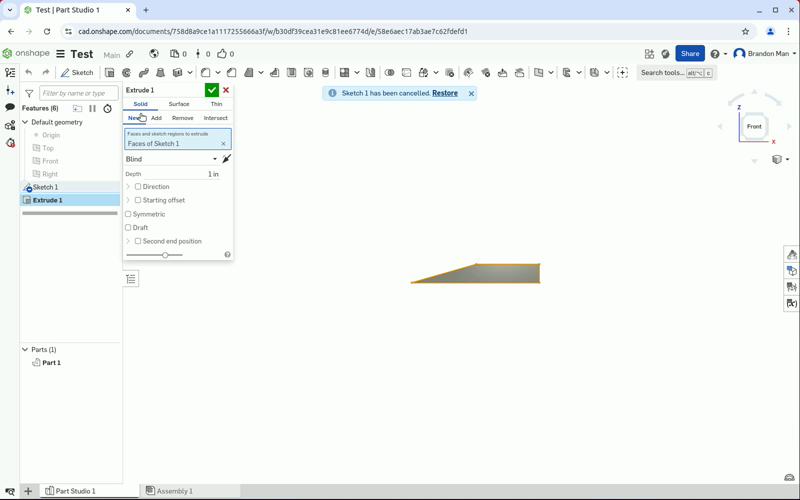
mouse_move(137, 120)
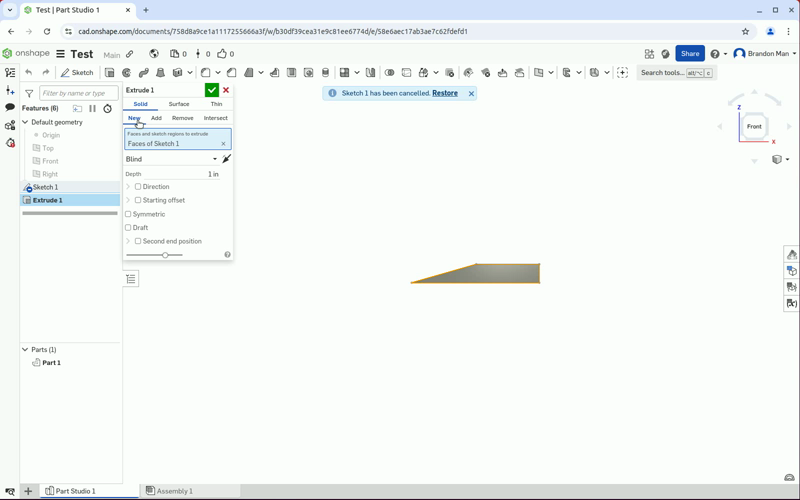
click(137, 120)
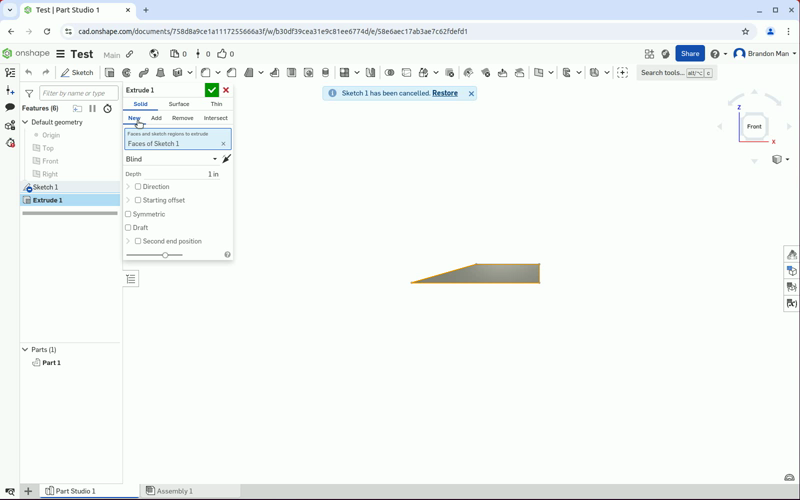
key(tab, 4)
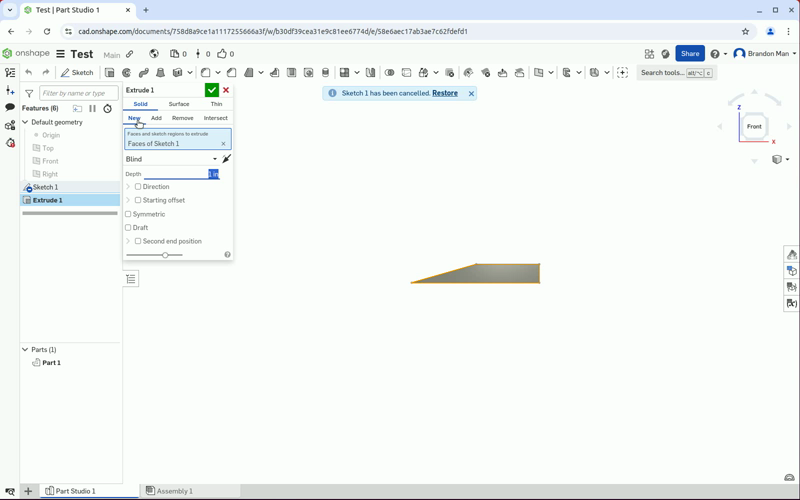
text(3.37)
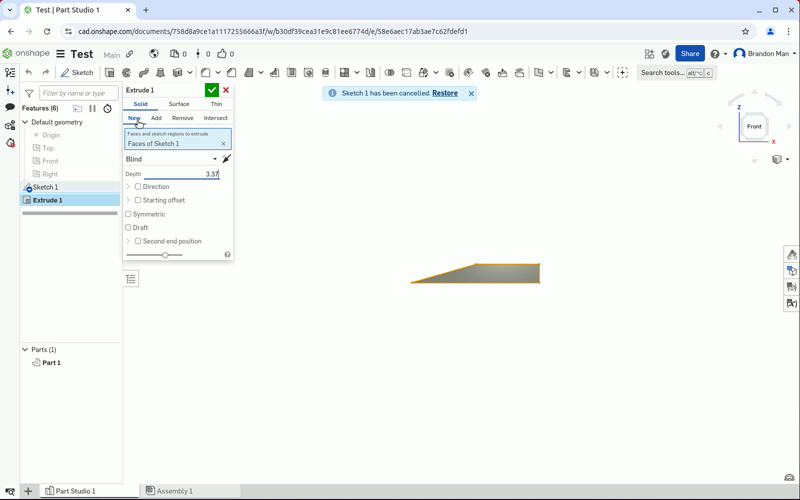
key(tab, 3)
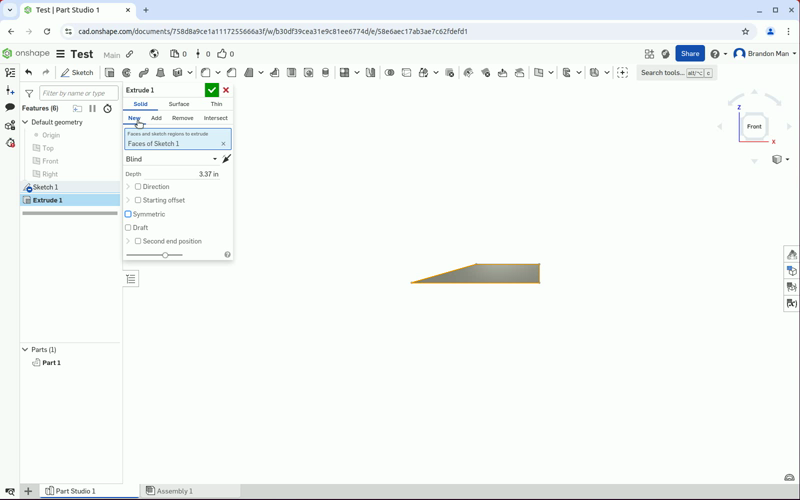
key(space)
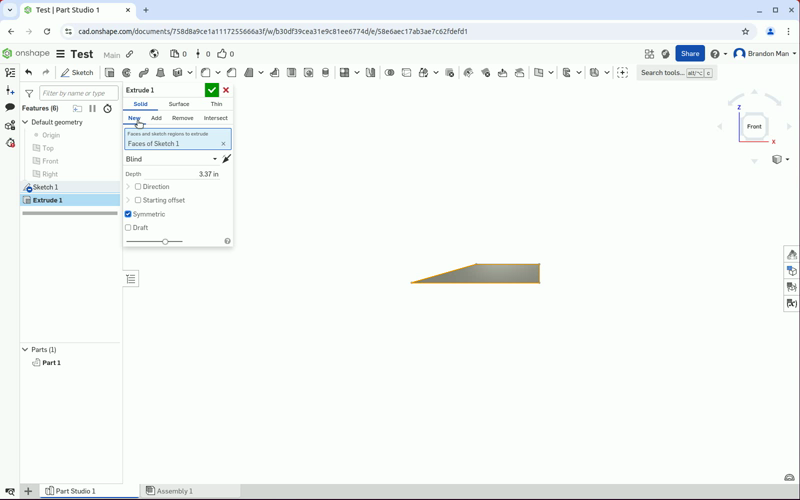
key(enter)
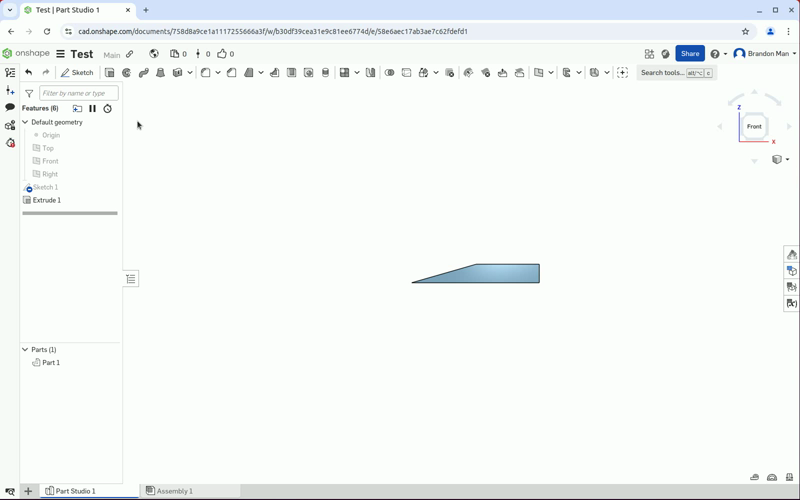
key(shift+h)
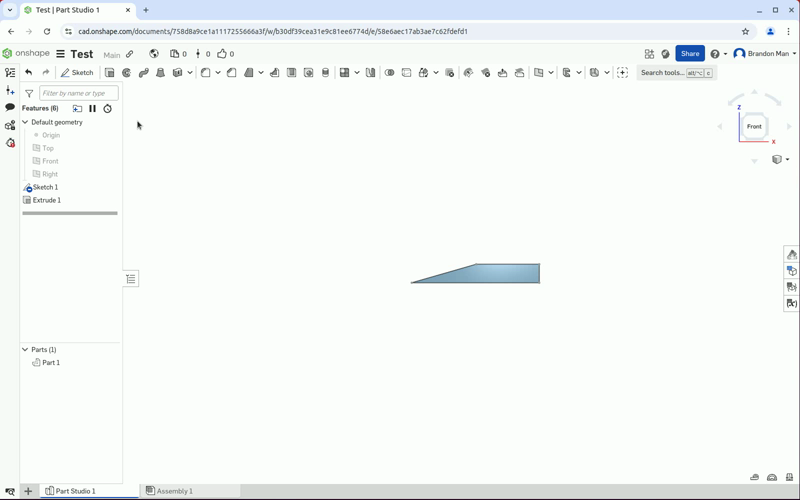
key(shift+h)
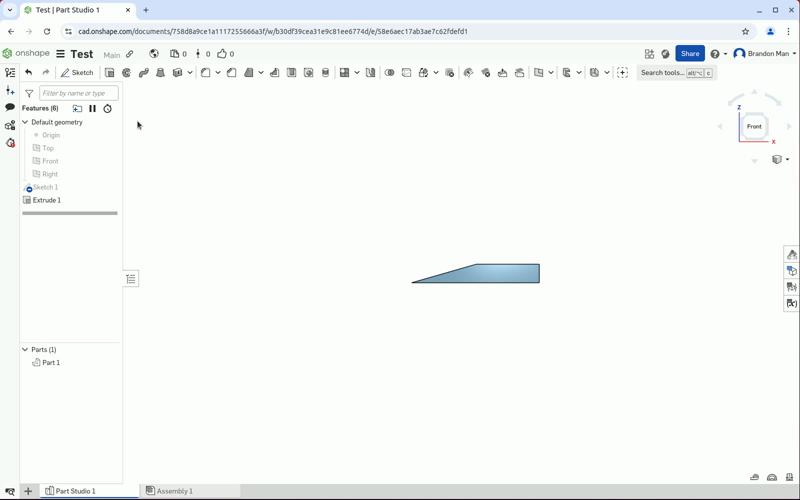
mouse_move(73, 189)
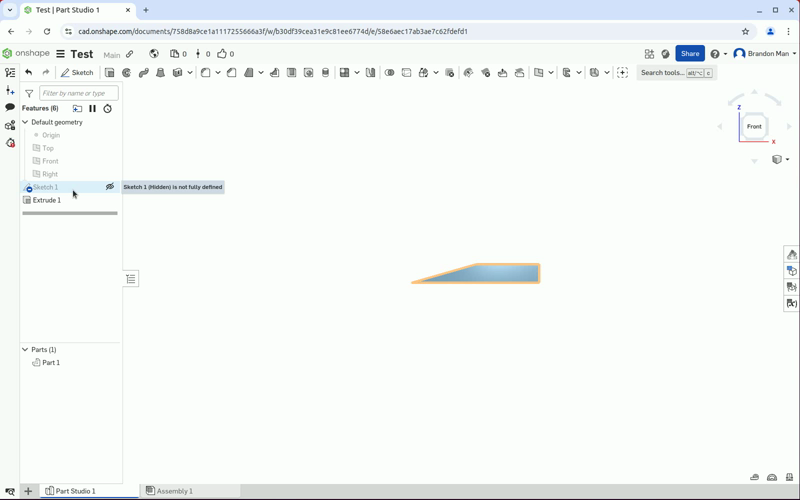
click(73, 189)
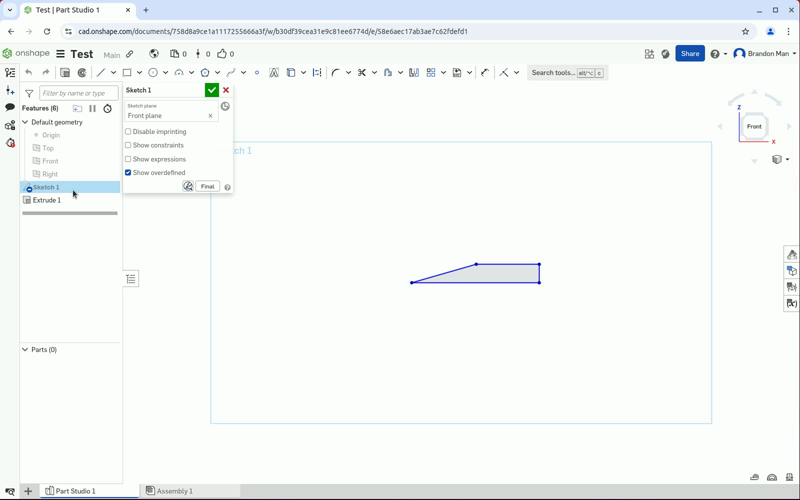
mouse_move(229, 92)
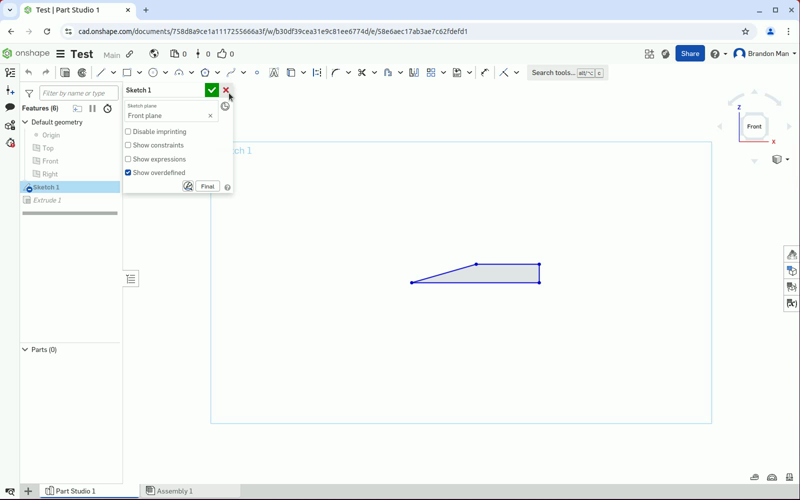
click(229, 92)
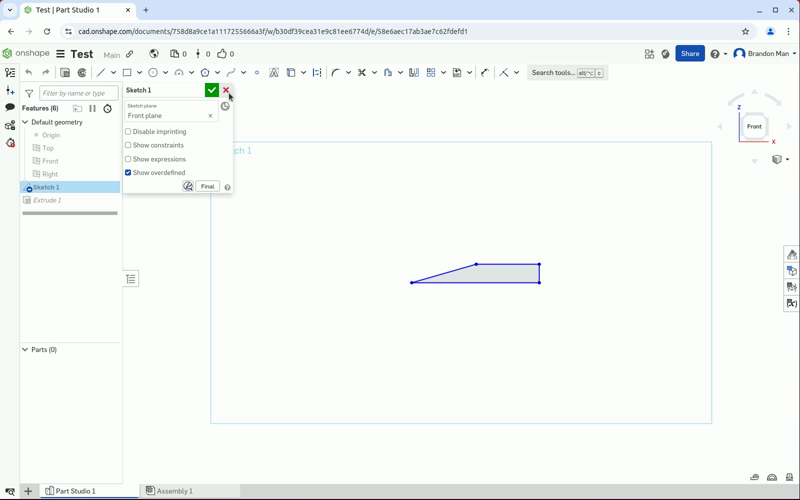
key(shift+s)
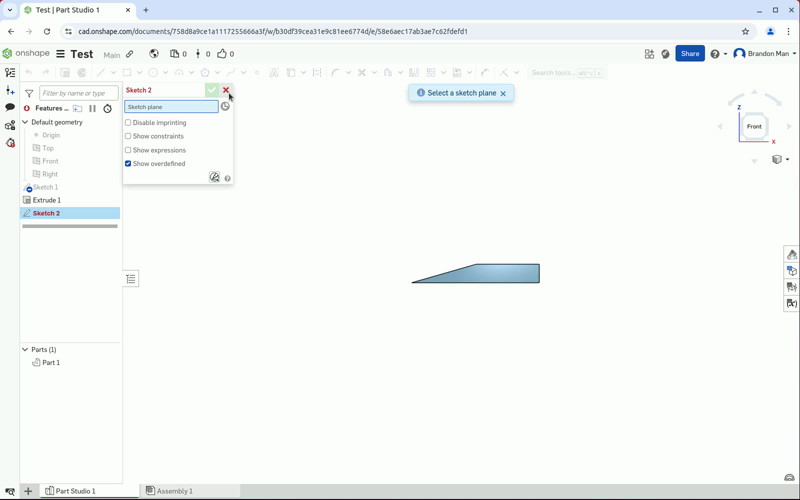
mouse_move(73, 163)
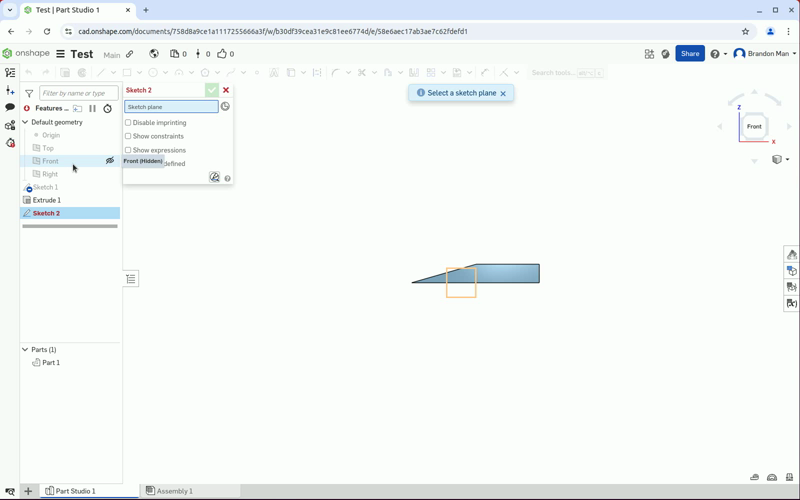
click(73, 163)
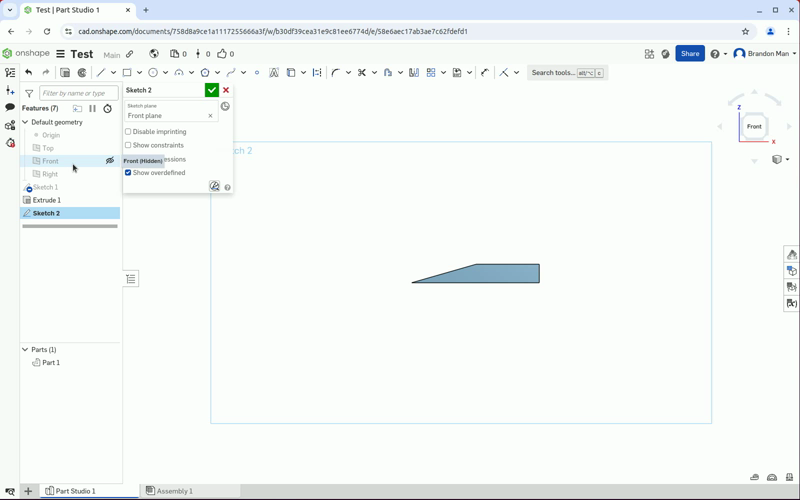
mouse_move(73, 352)
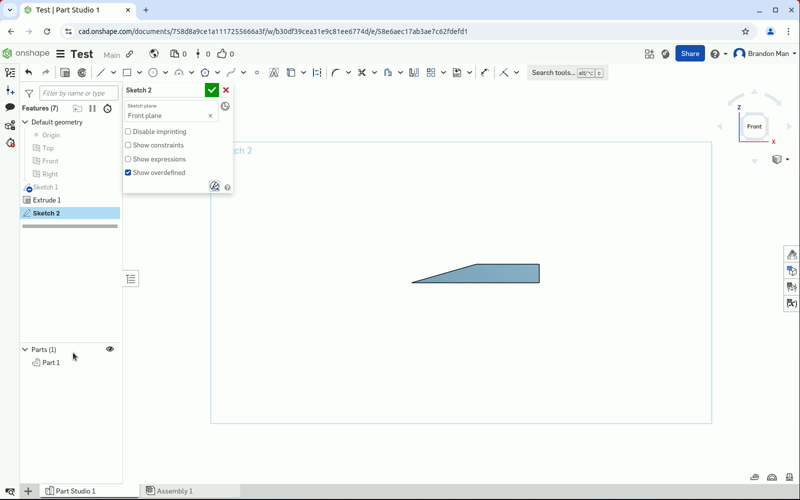
key(y)
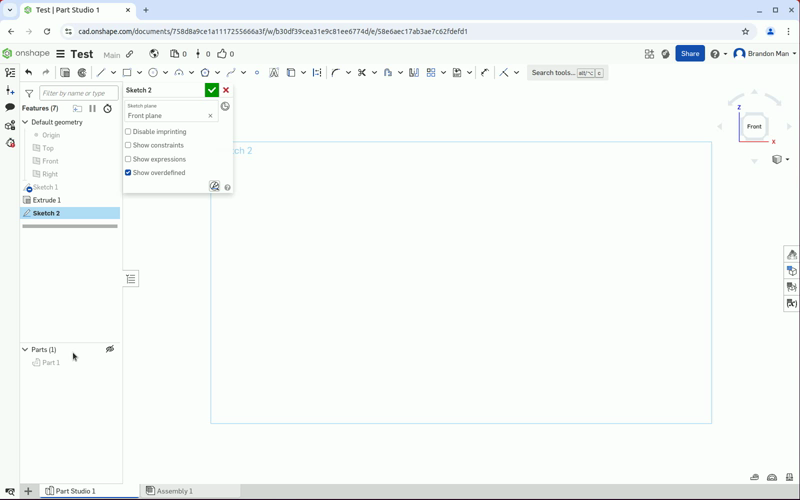
key(l)
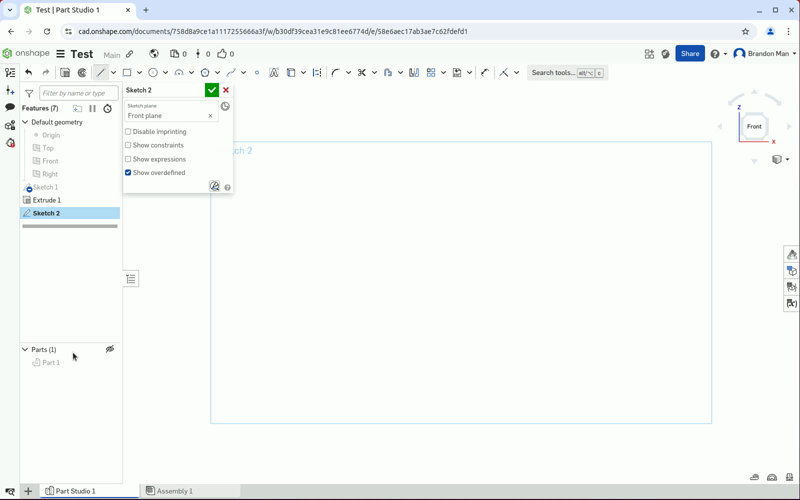
key_down(shift)
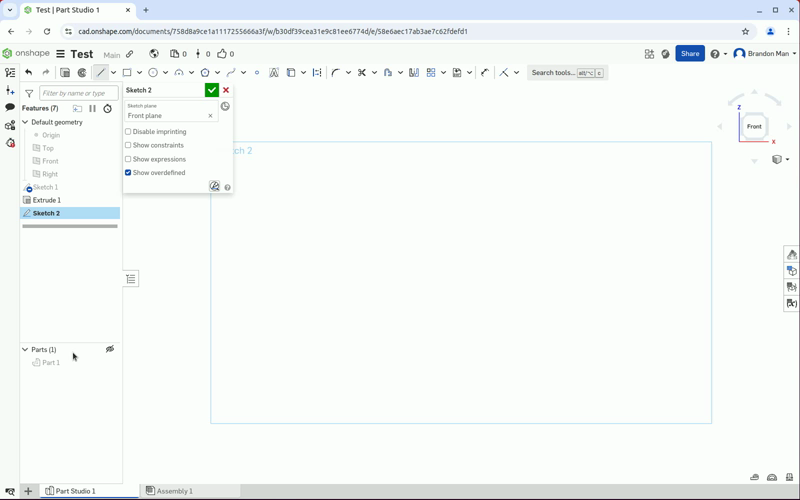
mouse_move(411, 282)
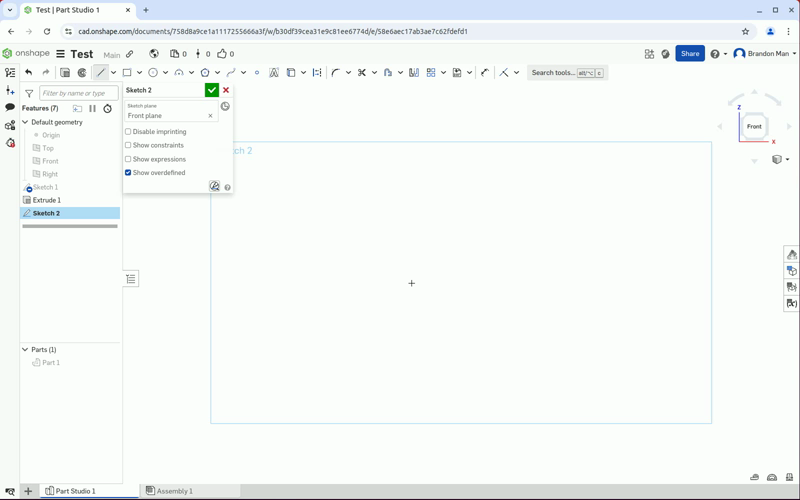
click(411, 282)
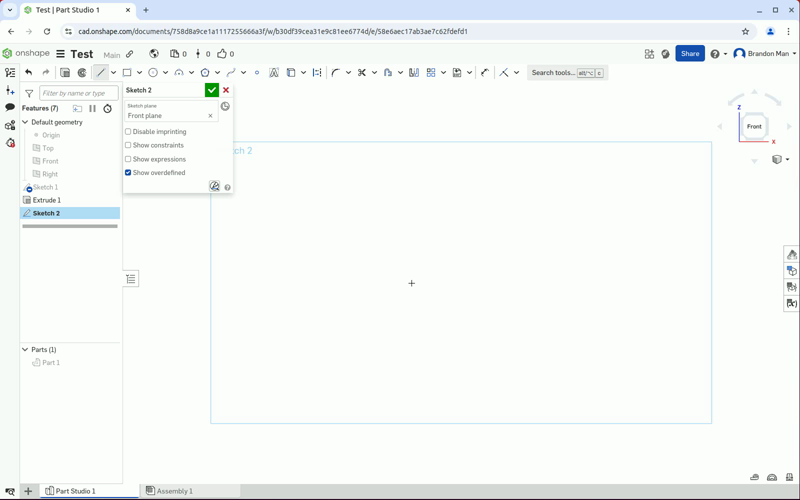
key_up(shift)
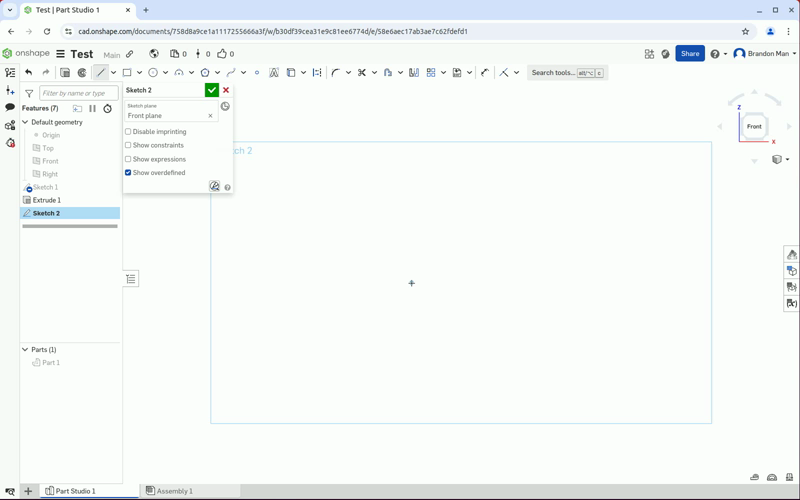
key_down(shift)
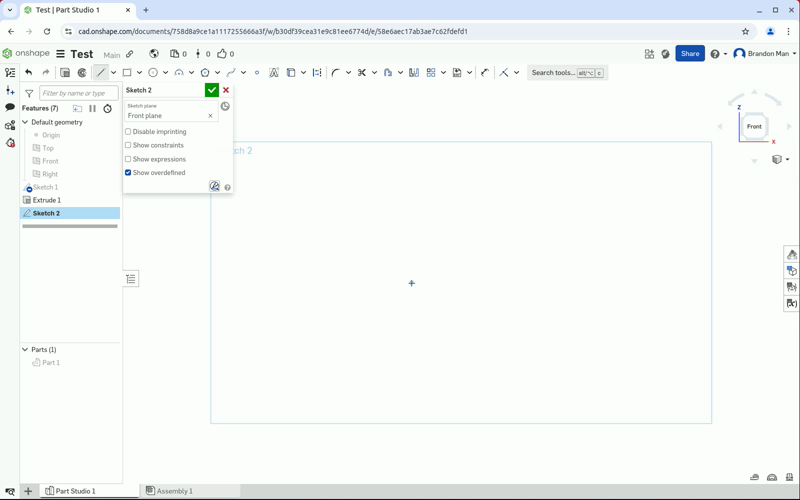
mouse_move(476, 263)
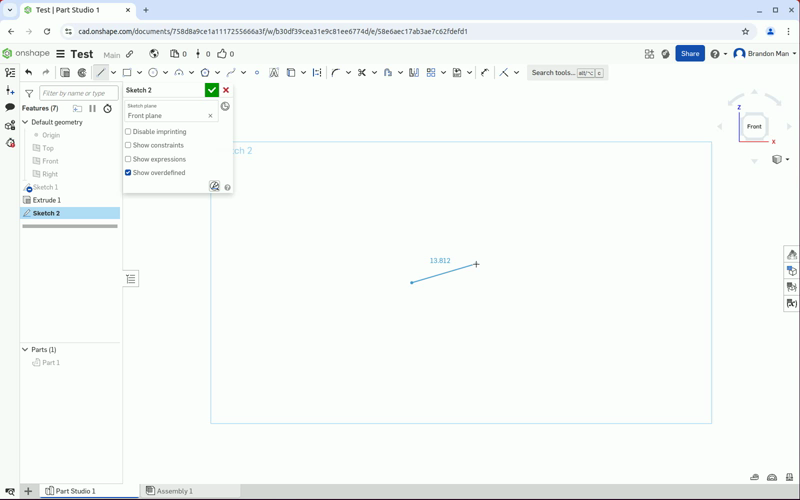
click(476, 263)
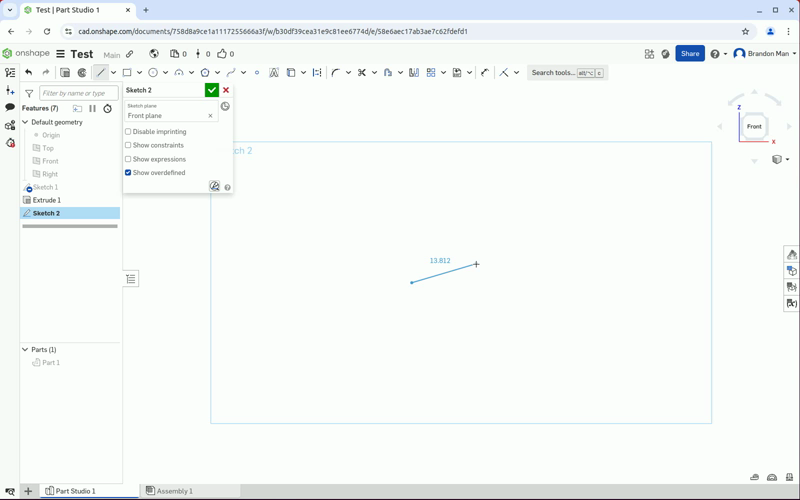
key_up(shift)
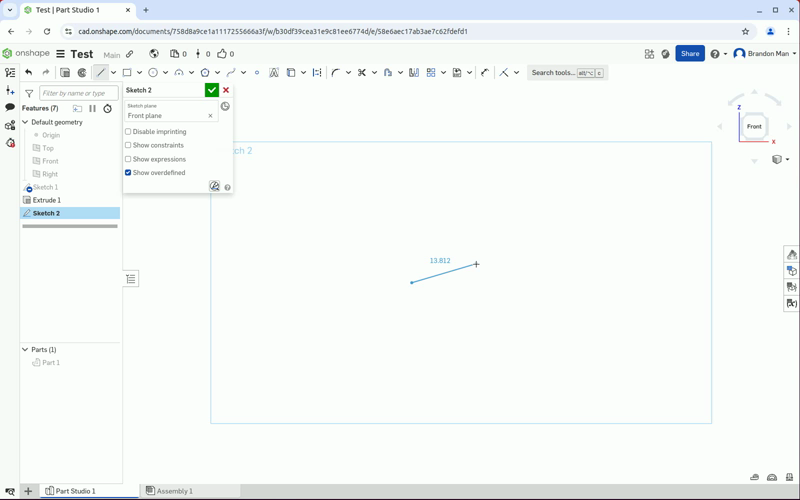
key_down(shift)
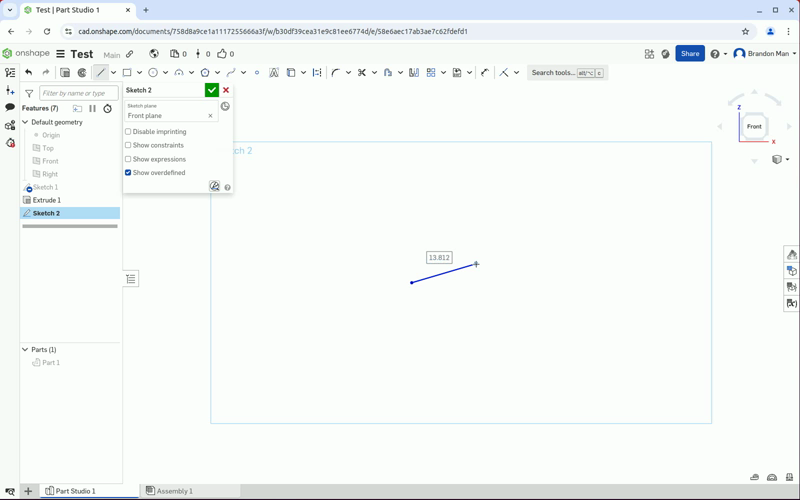
mouse_move(411, 263)
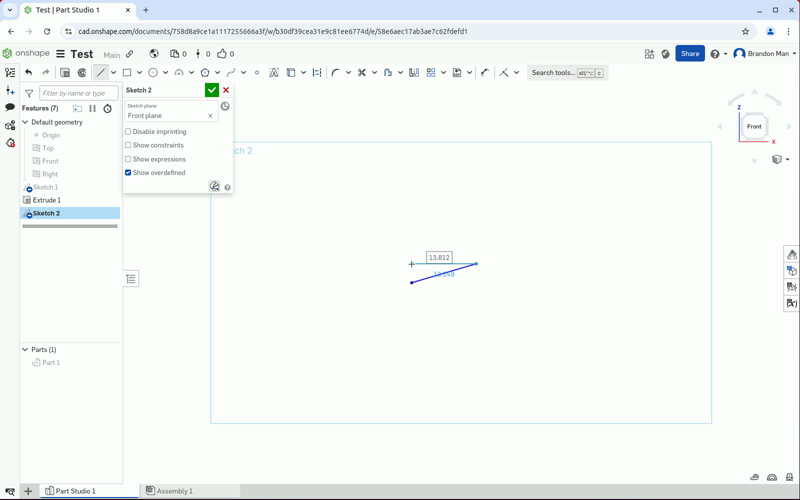
click(411, 263)
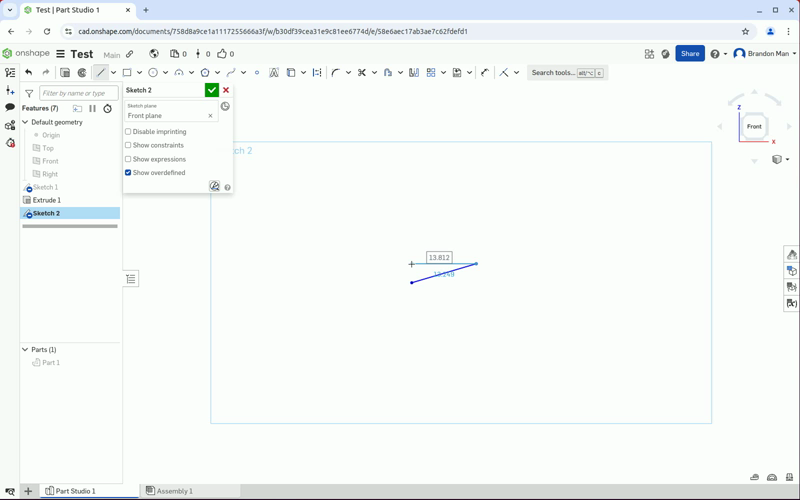
key_up(shift)
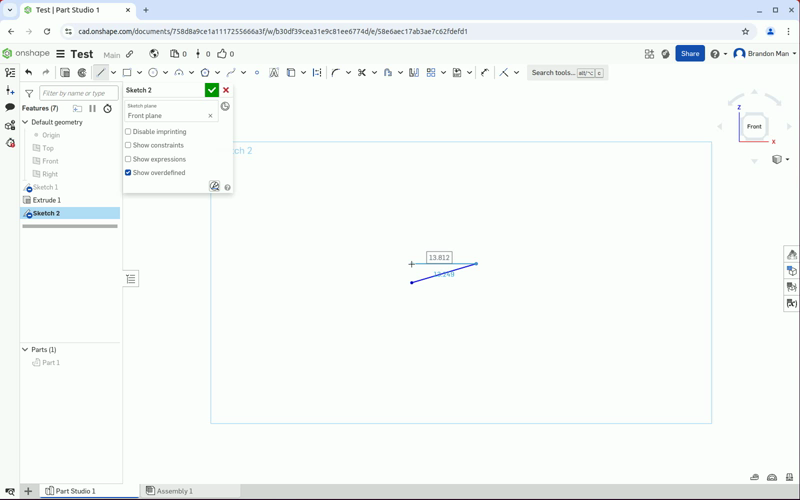
mouse_move(441, 263)
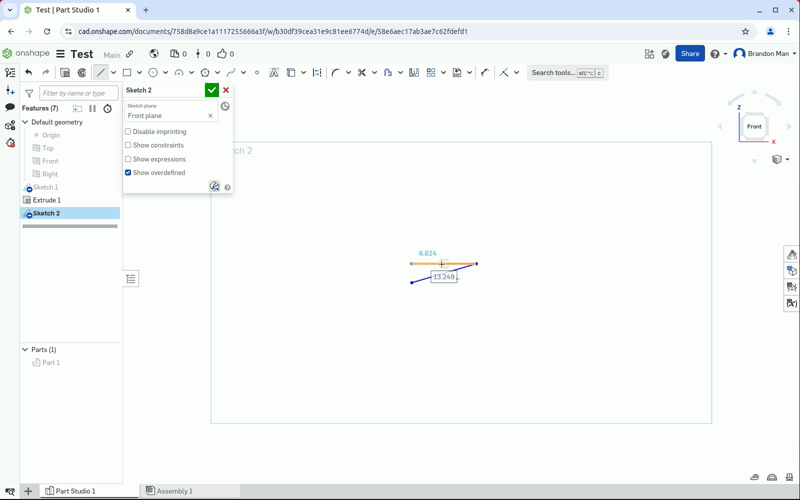
key_down(shift)
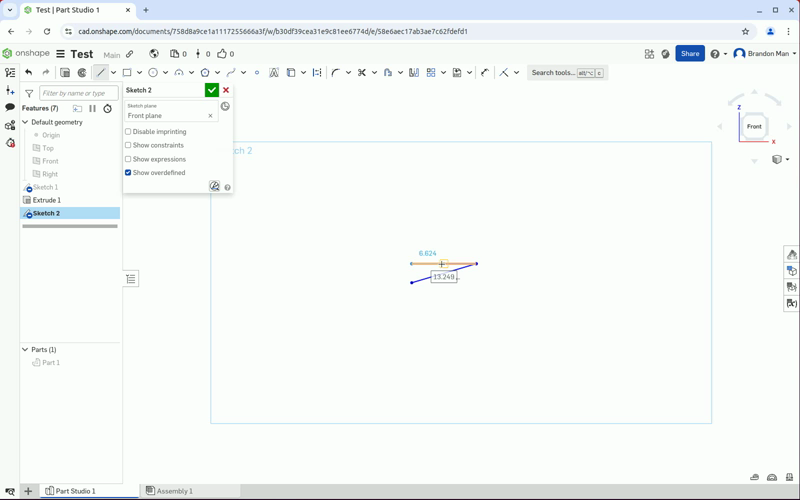
mouse_move(411, 282)
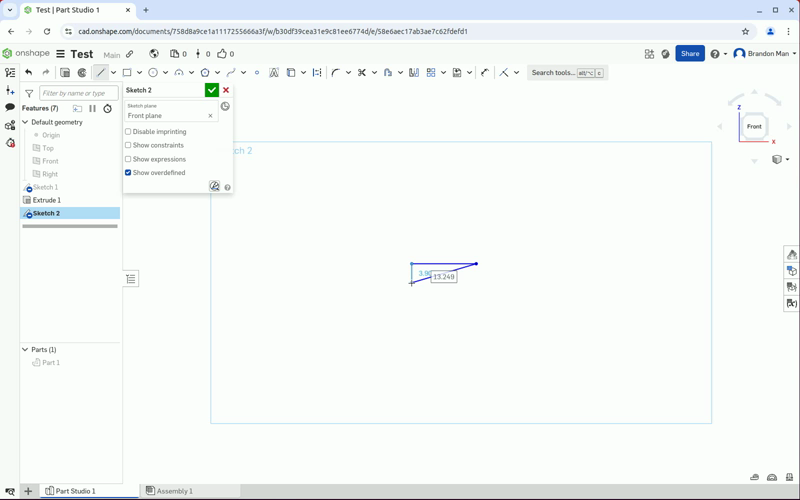
key_up(shift)
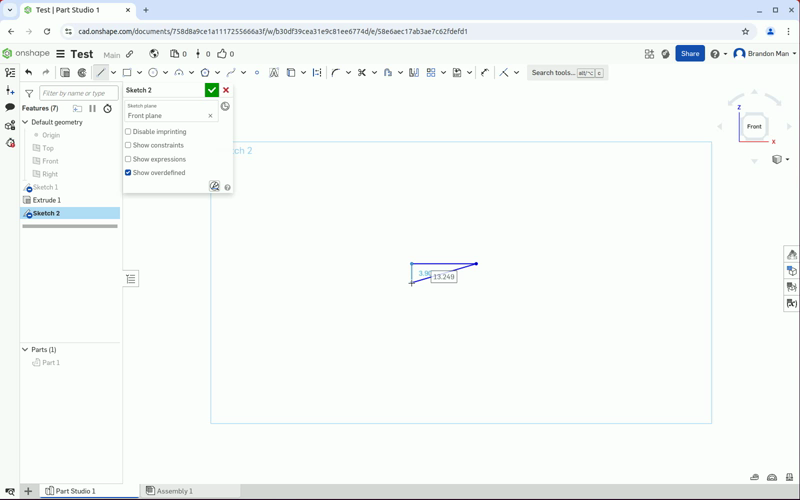
click(411, 282)
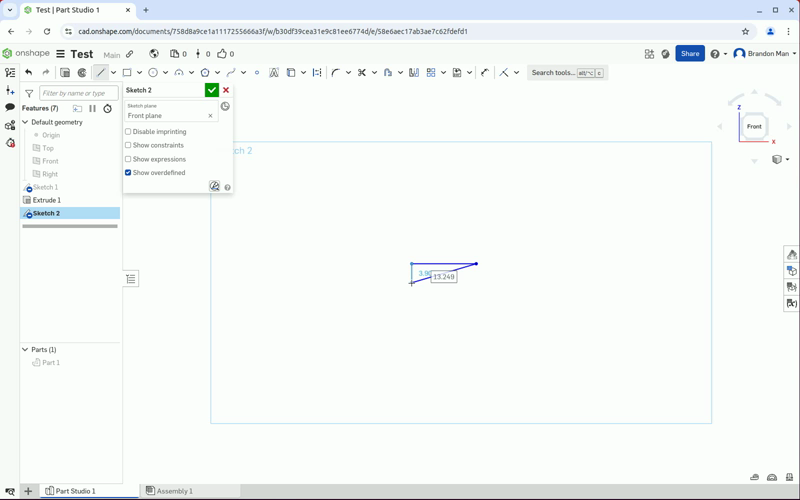
key(esc)
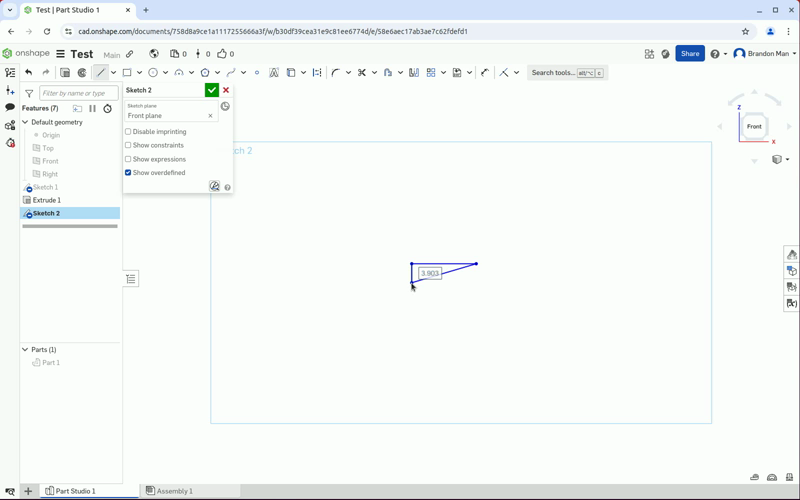
mouse_move(461, 265)
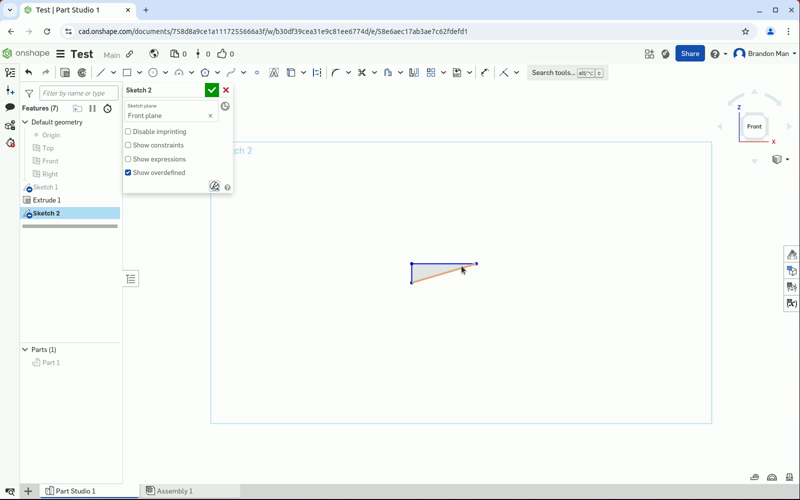
scroll(6)
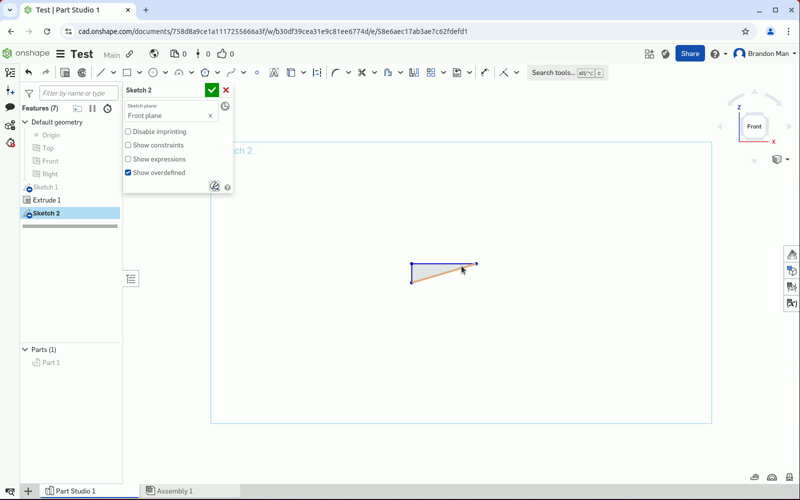
scroll(6)
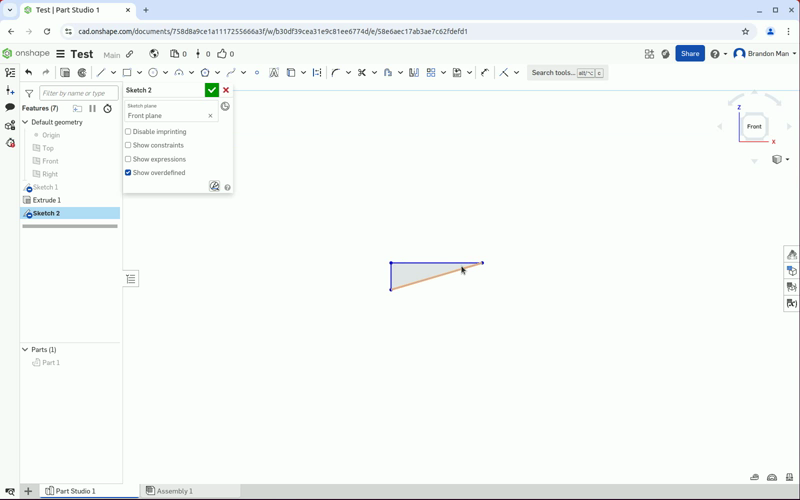
scroll(6)
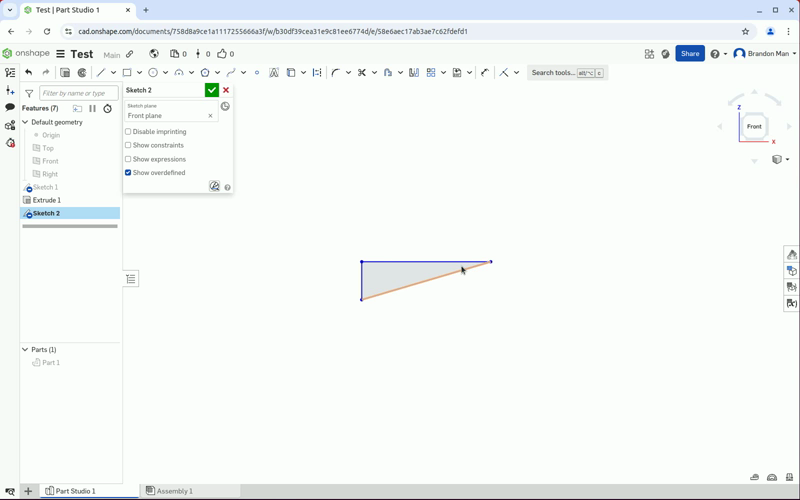
scroll(6)
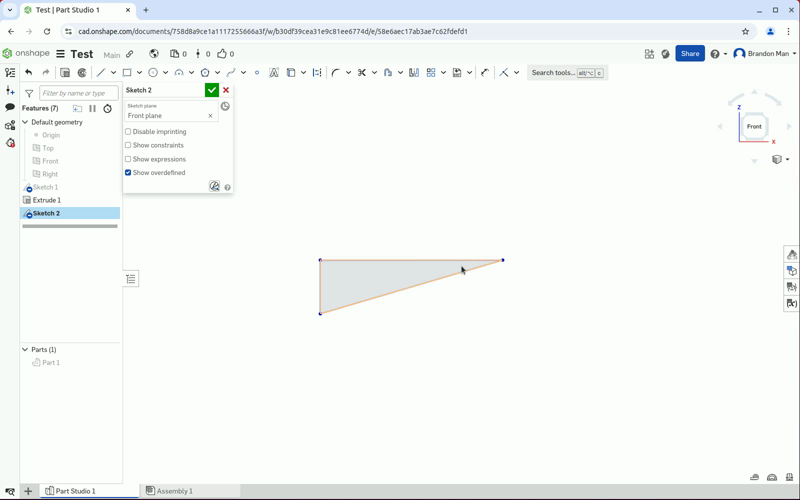
scroll(6)
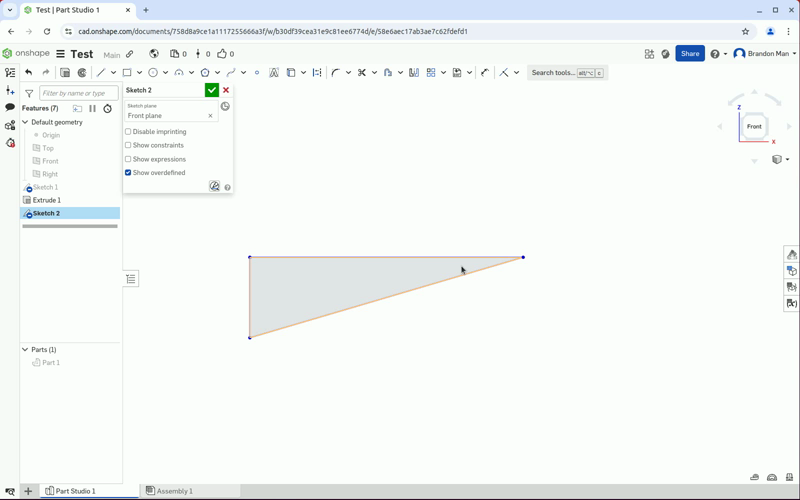
scroll(6)
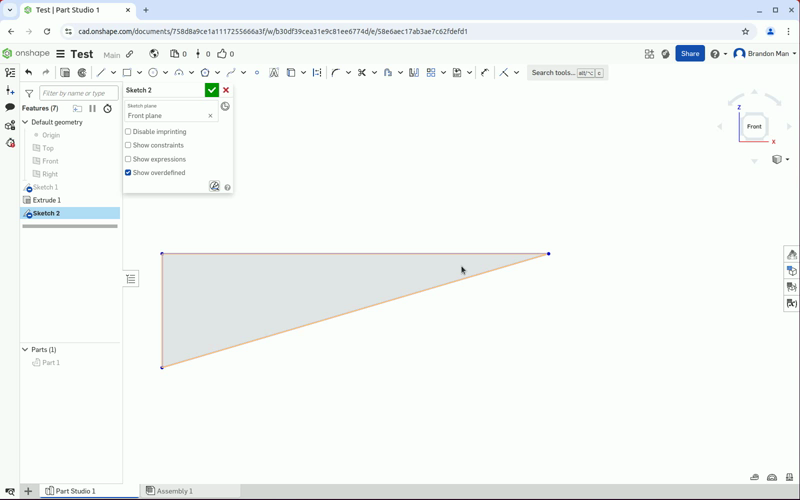
scroll(6)
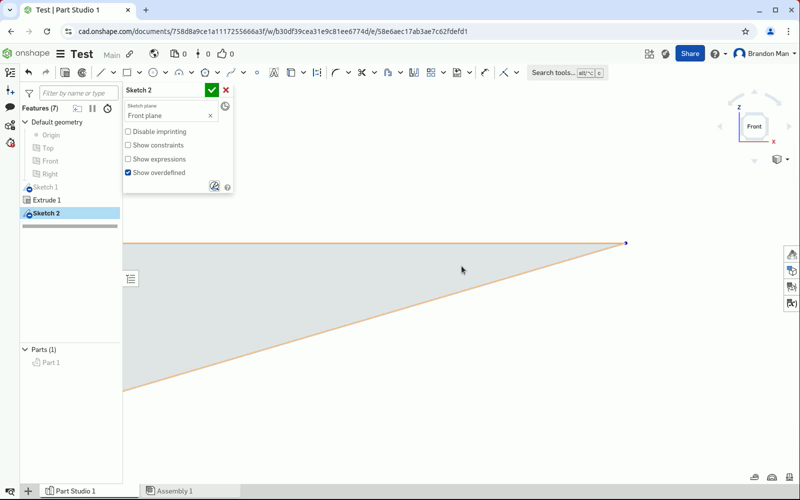
click(461, 265)
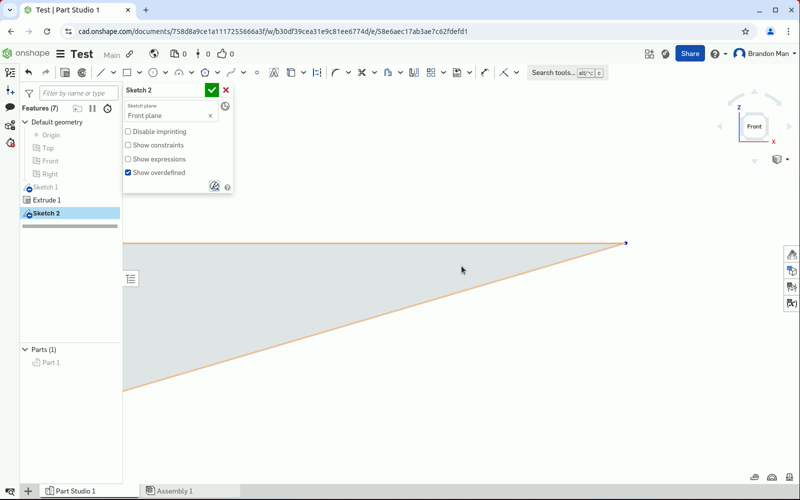
scroll(-6)
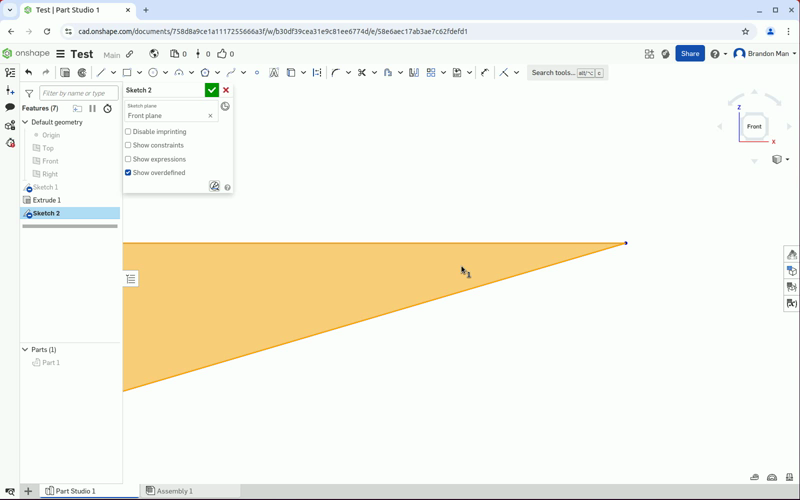
scroll(-6)
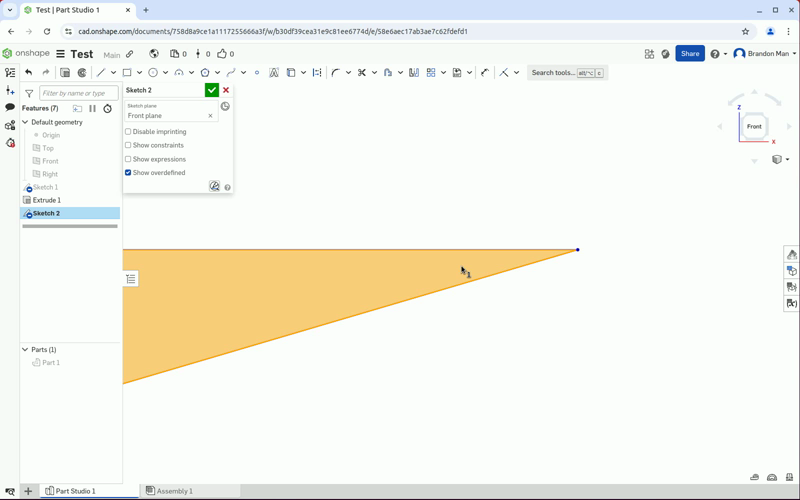
scroll(-6)
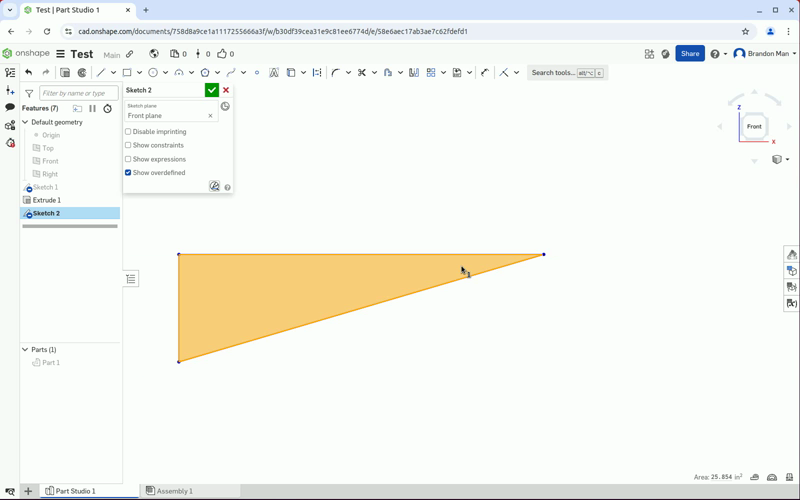
scroll(-6)
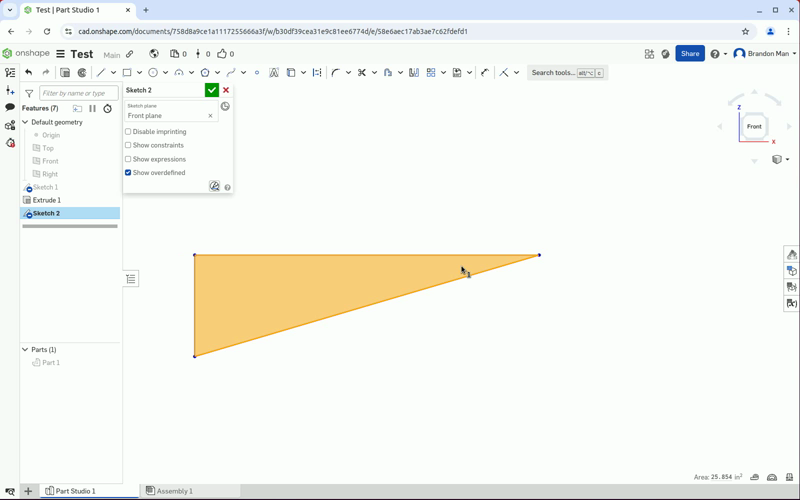
scroll(-6)
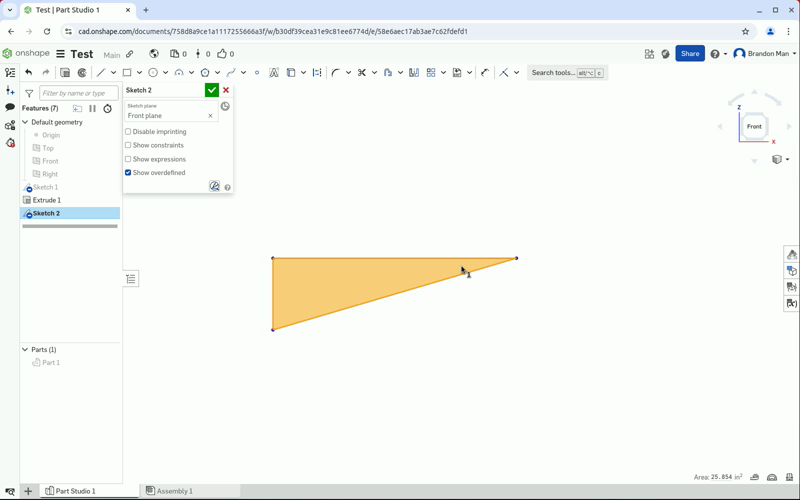
scroll(-6)
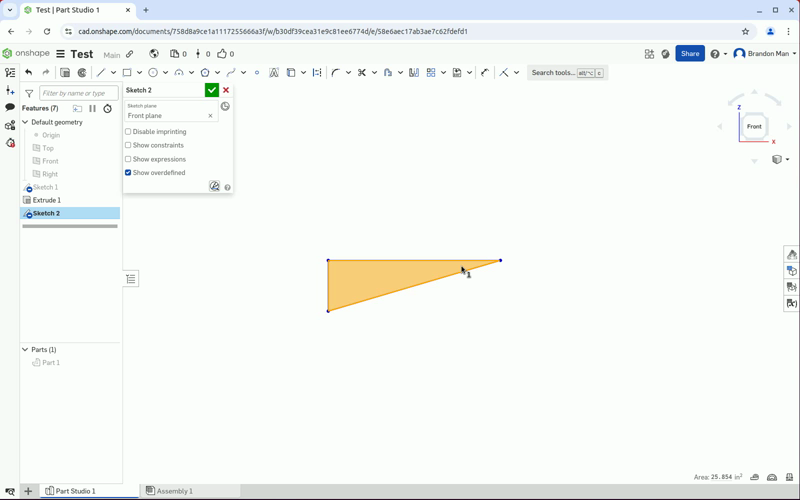
scroll(-6)
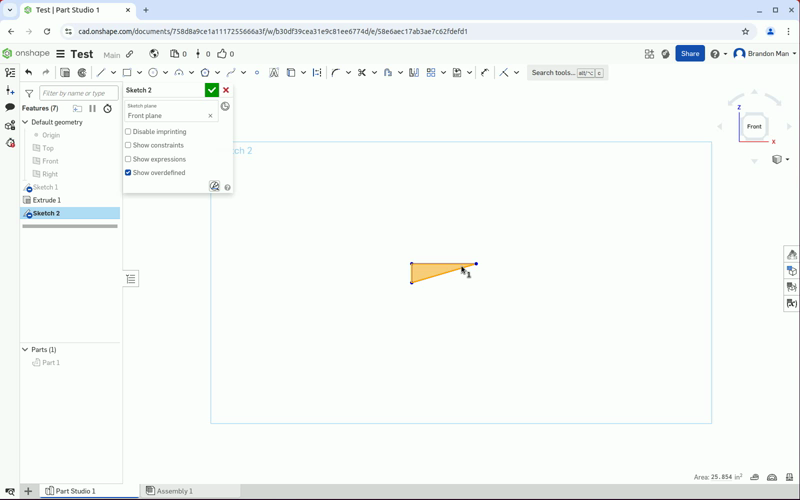
mouse_move(73, 352)
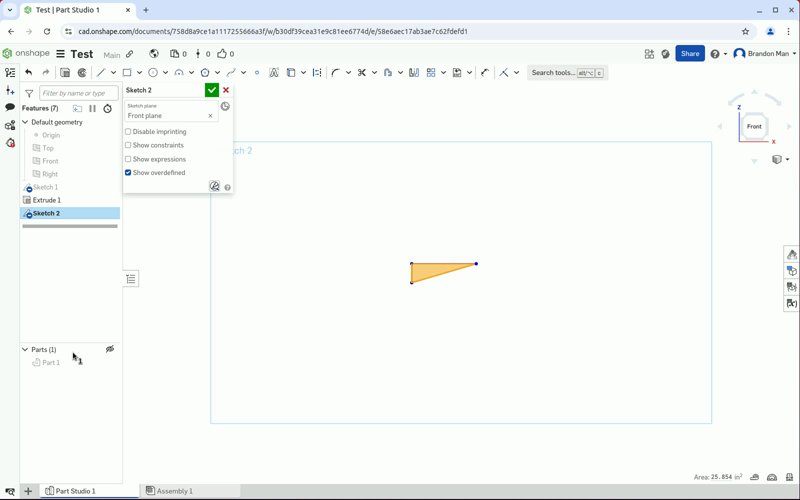
key(shift+y)
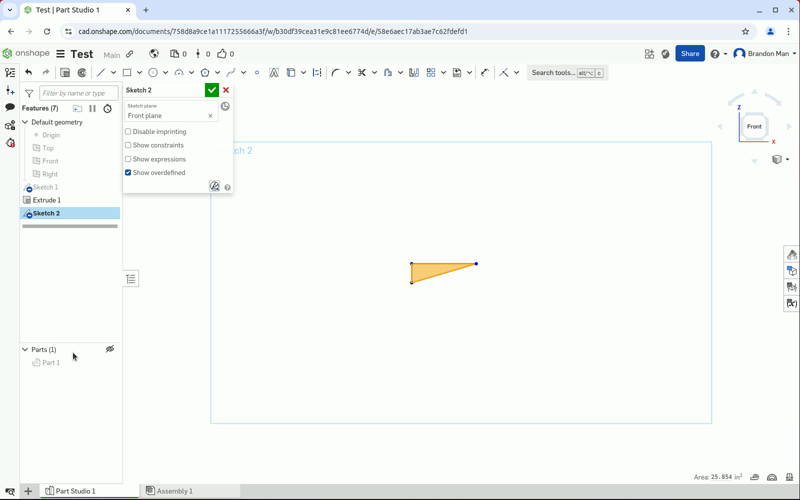
key(shift+e)
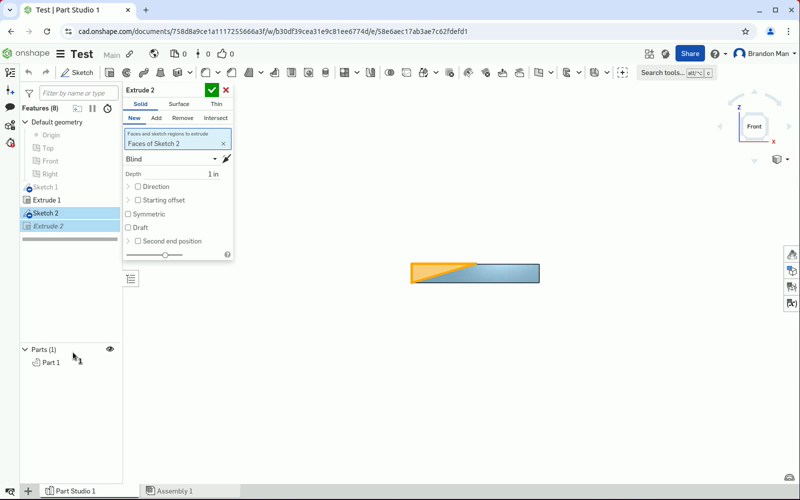
mouse_move(143, 106)
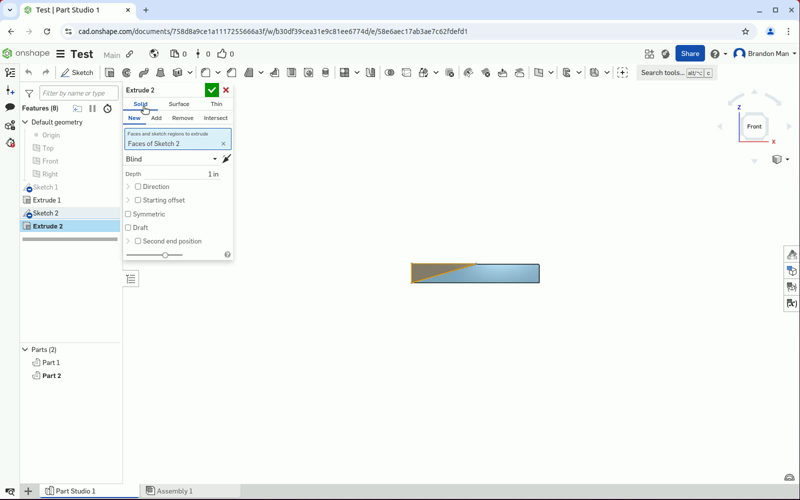
click(143, 106)
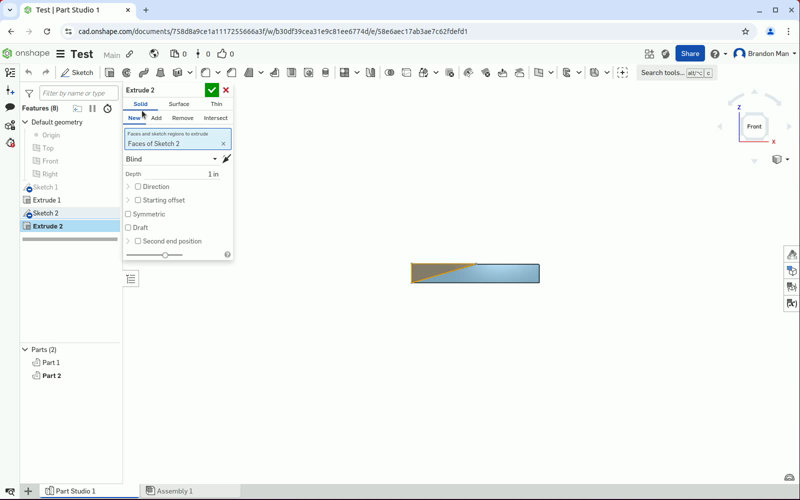
mouse_move(137, 120)
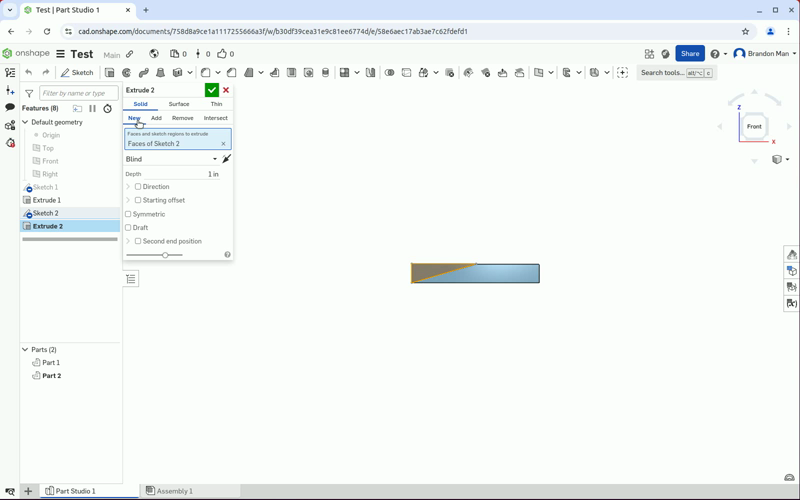
click(137, 120)
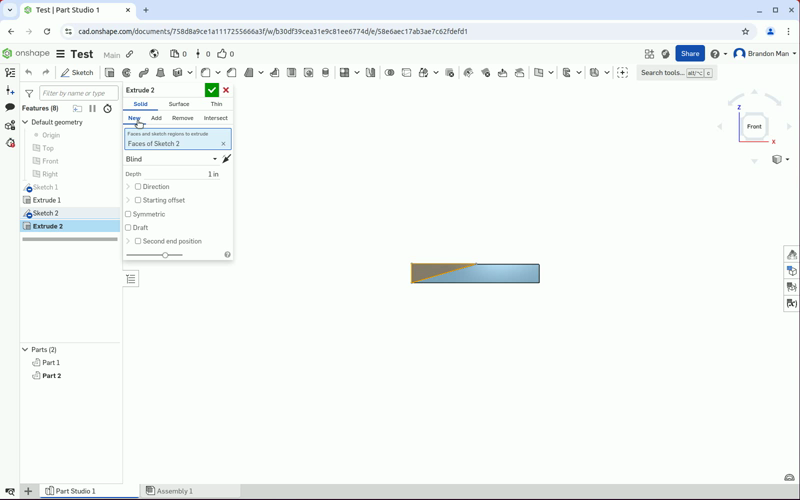
key(tab, 4)
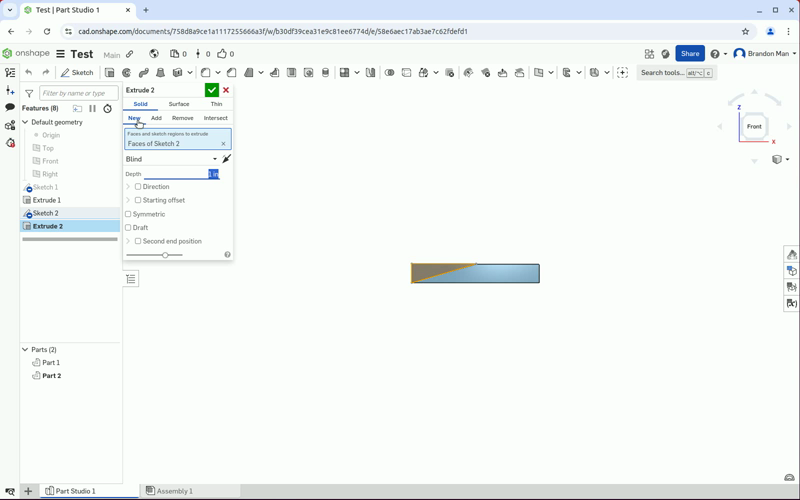
text(3.37)
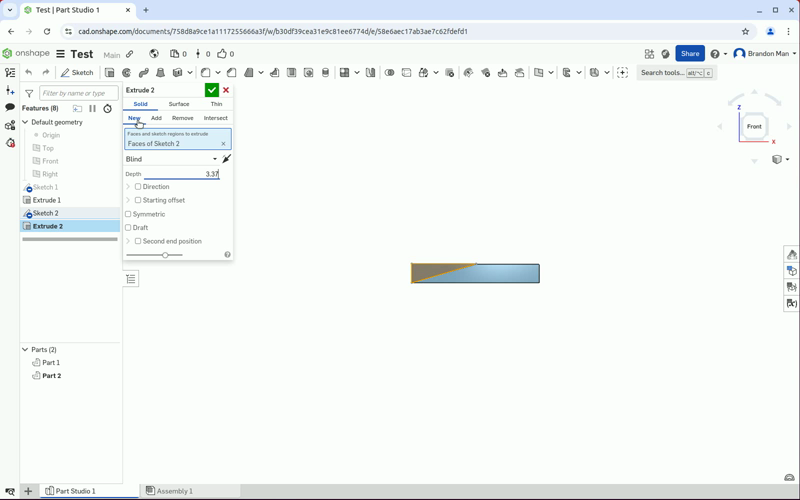
key(tab, 3)
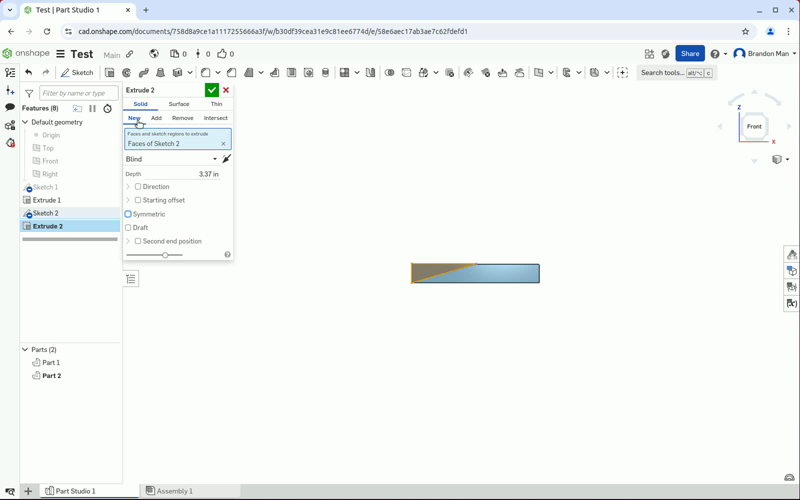
key(space)
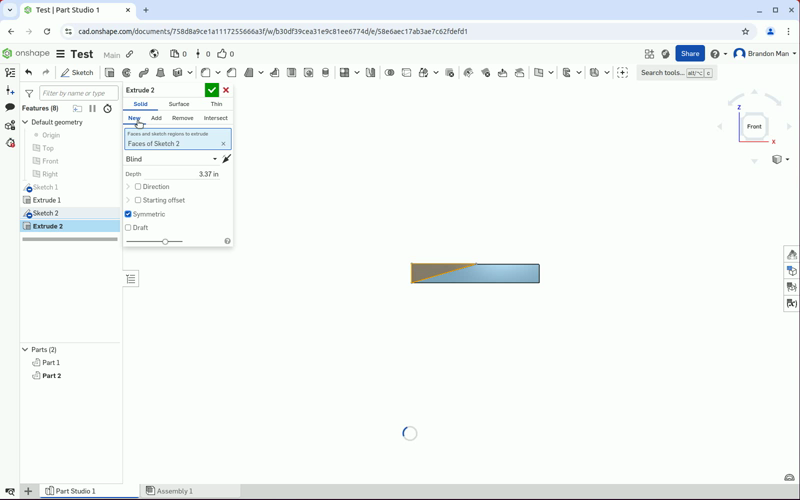
key(enter)
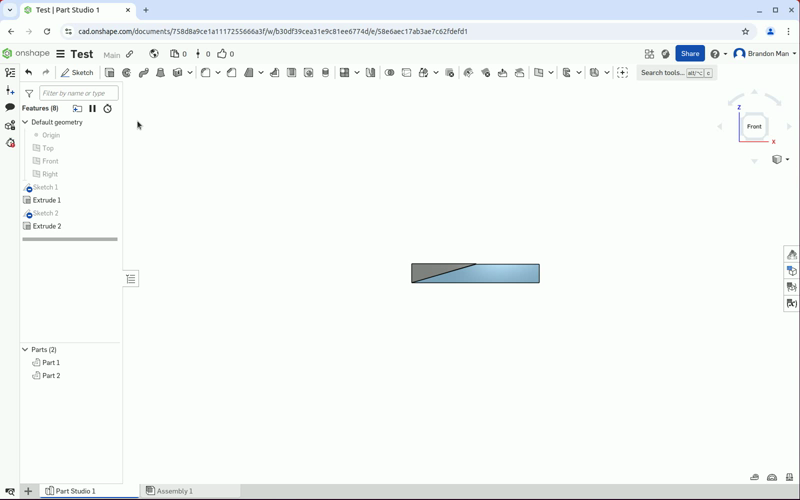
key(shift+h)
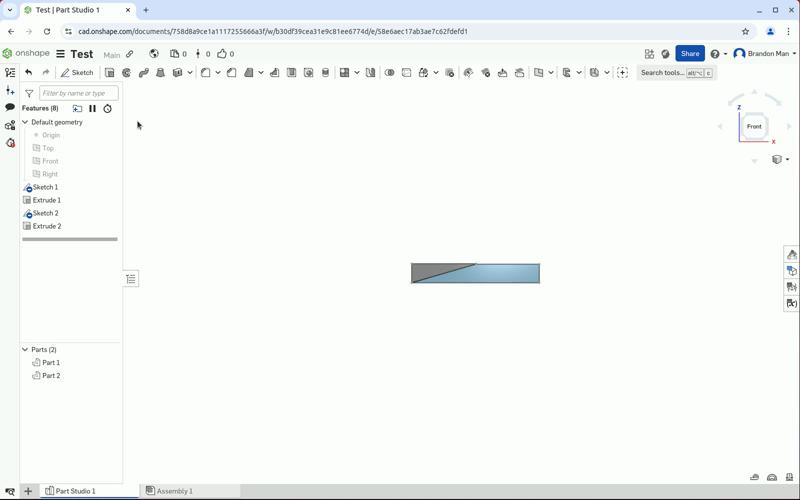
key(shift+h)
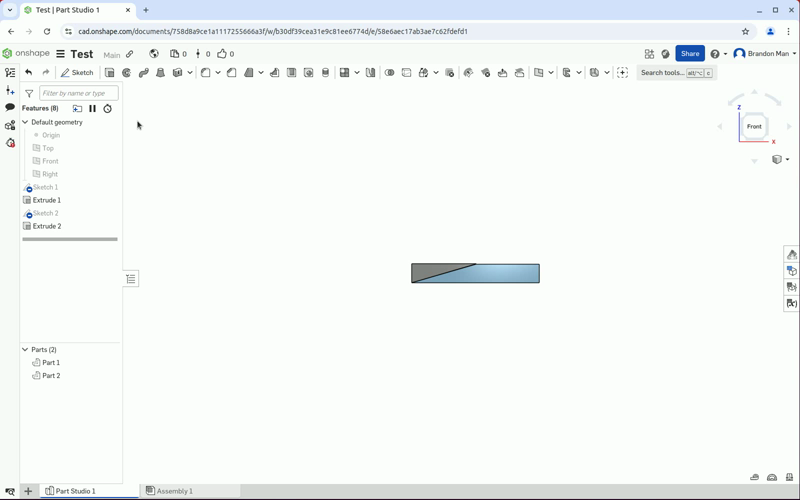
mouse_move(73, 189)
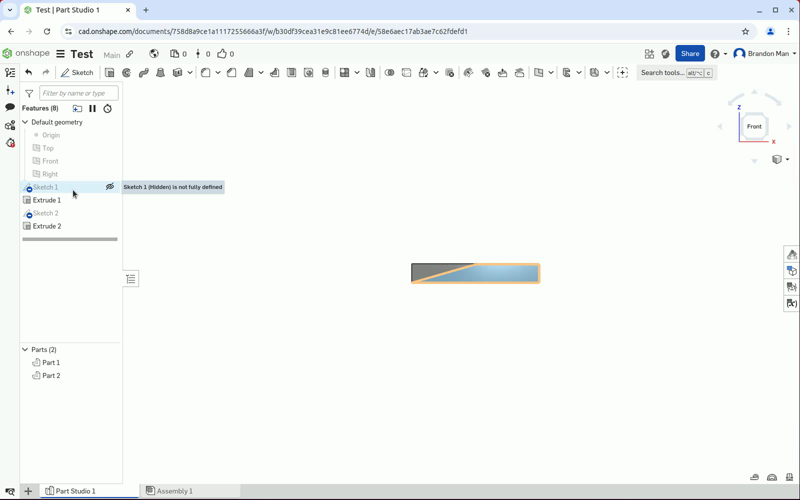
click(73, 189)
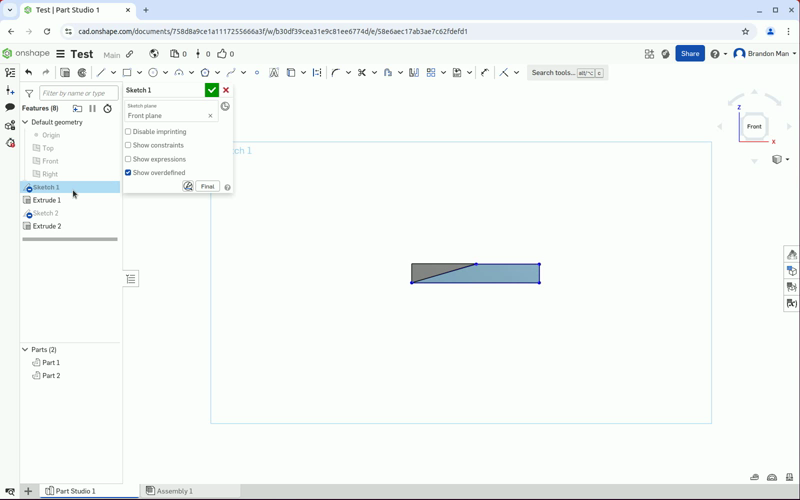
mouse_move(229, 92)
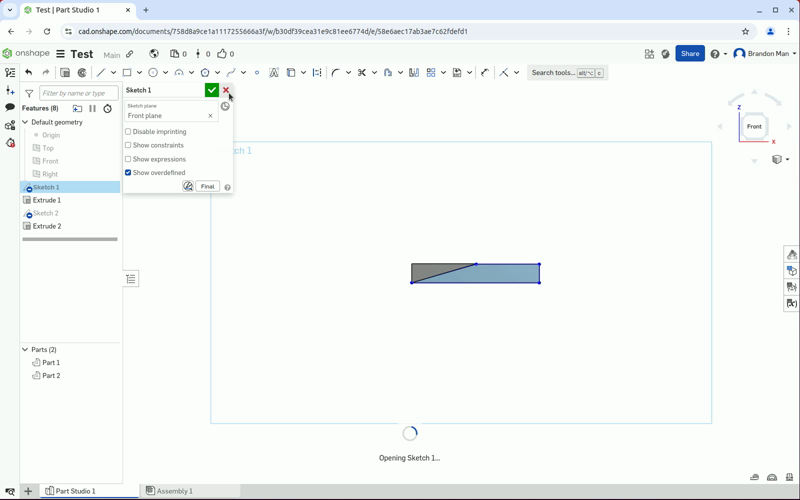
click(229, 92)
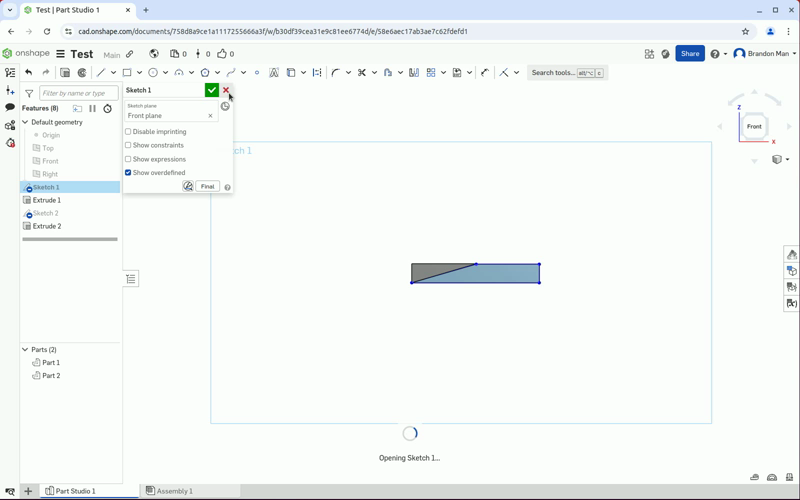
key(shift+s)
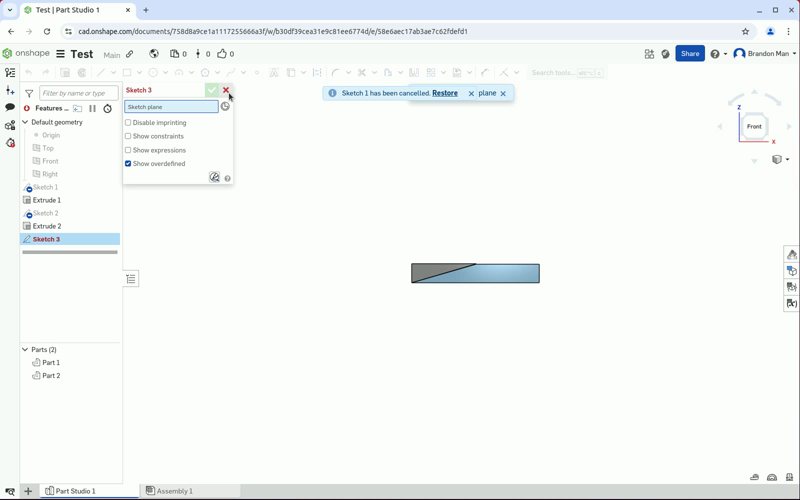
mouse_move(73, 163)
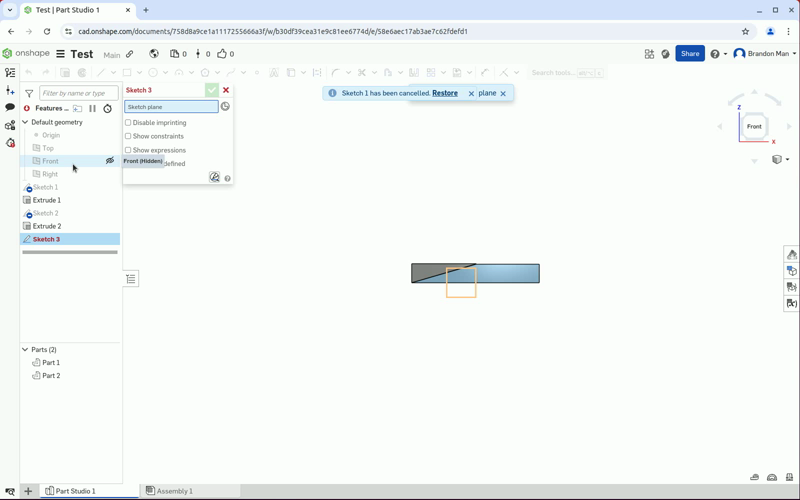
click(73, 163)
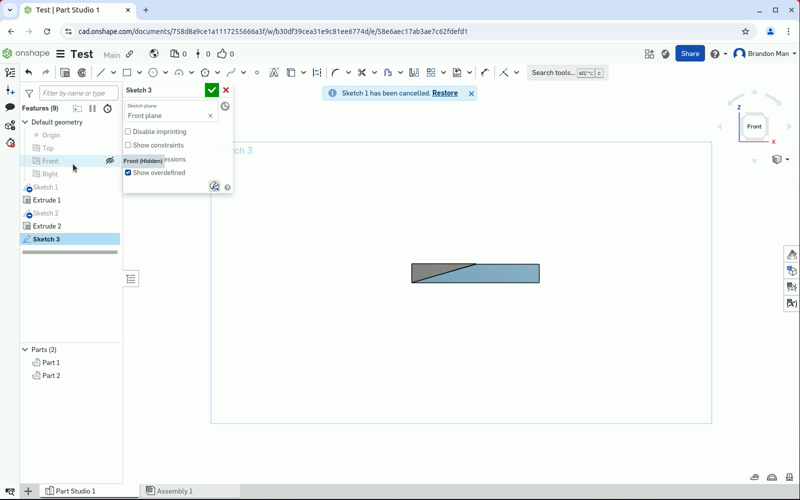
mouse_move(73, 352)
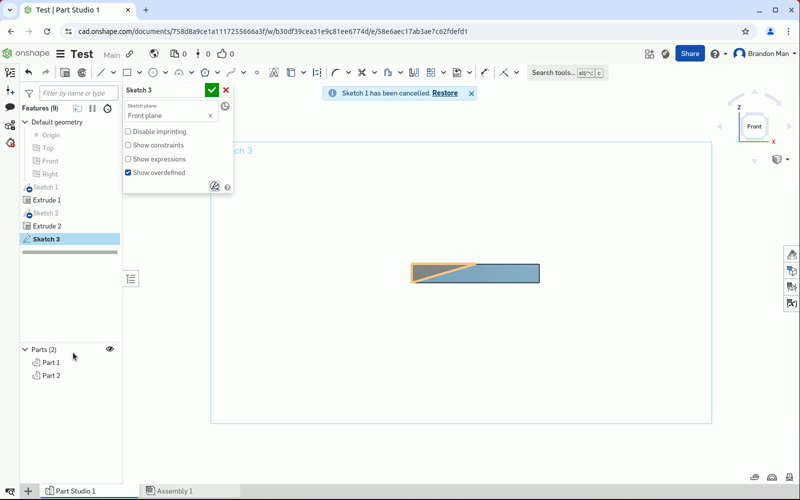
key(y)
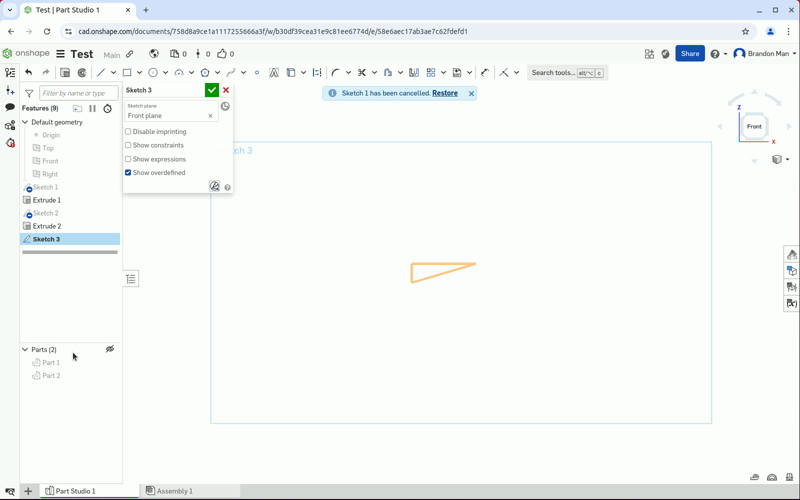
key(l)
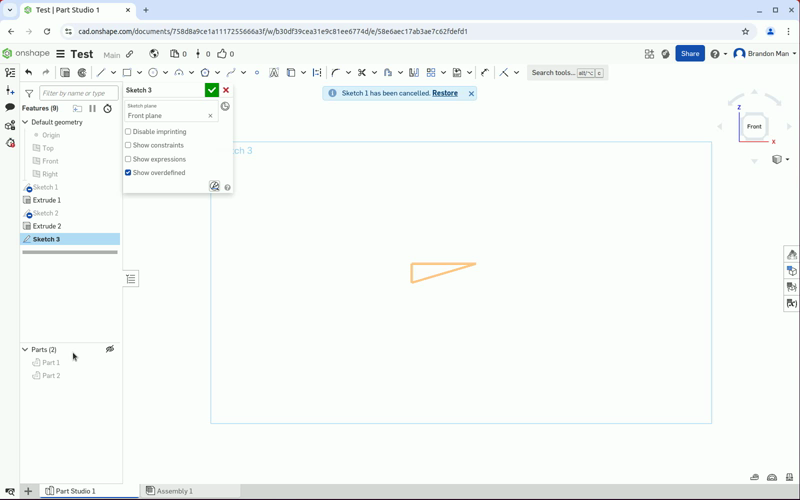
key_down(shift)
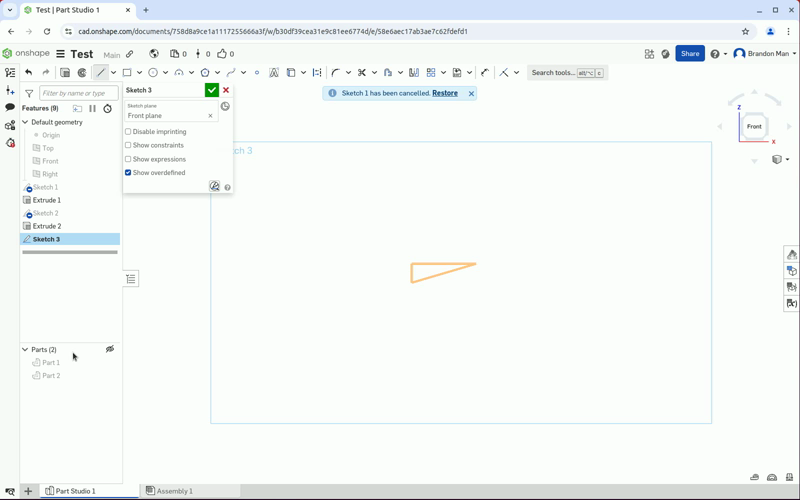
mouse_move(411, 233)
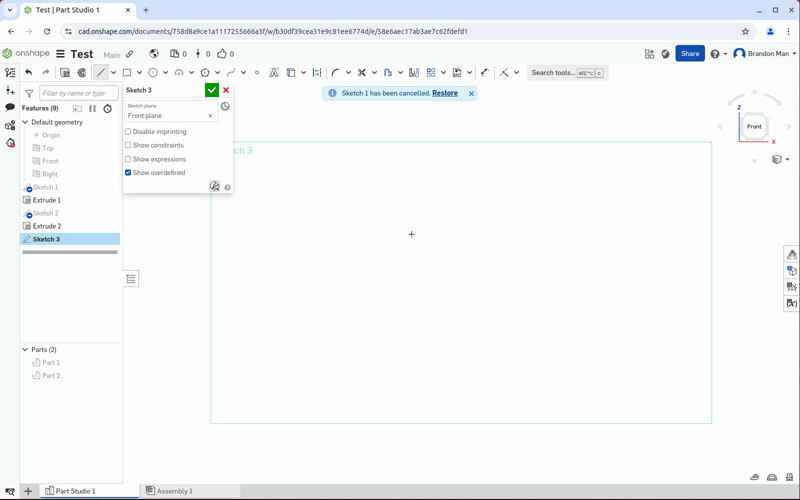
click(411, 233)
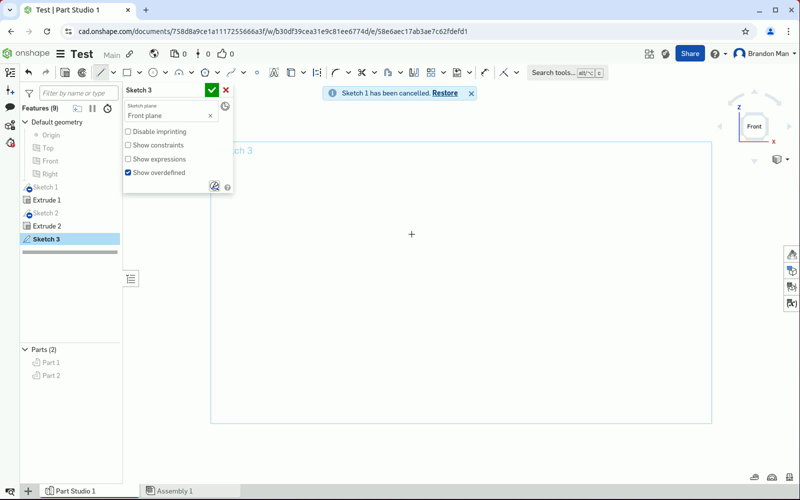
key_up(shift)
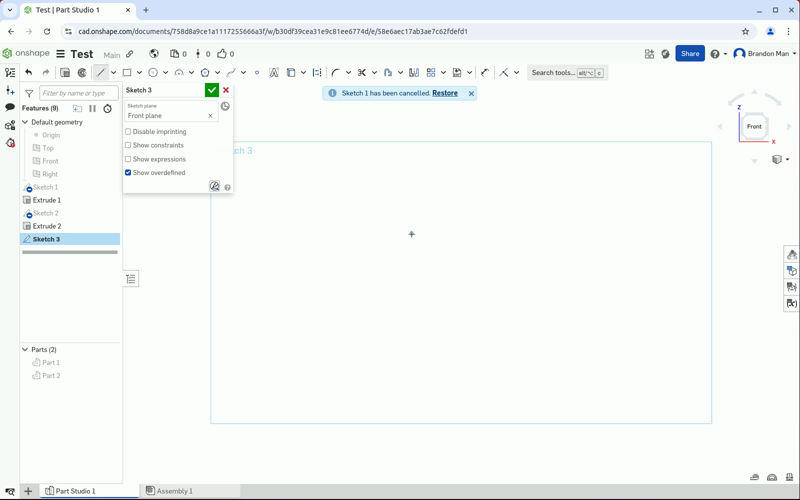
key_down(shift)
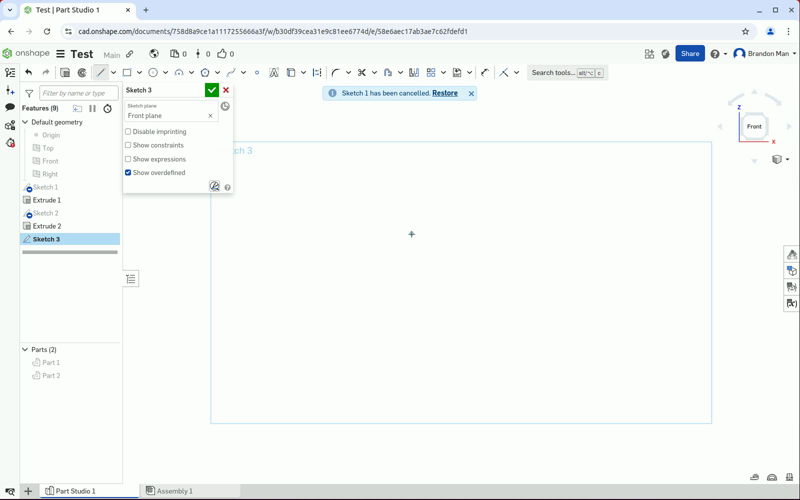
mouse_move(477, 262)
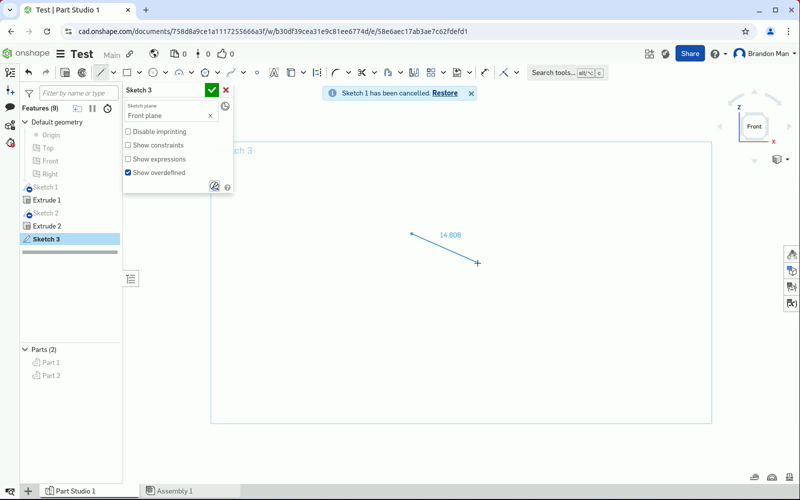
click(477, 262)
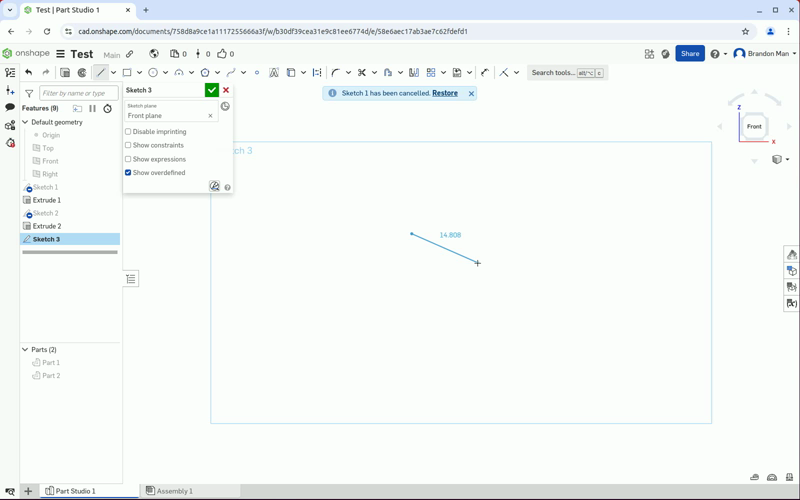
key_up(shift)
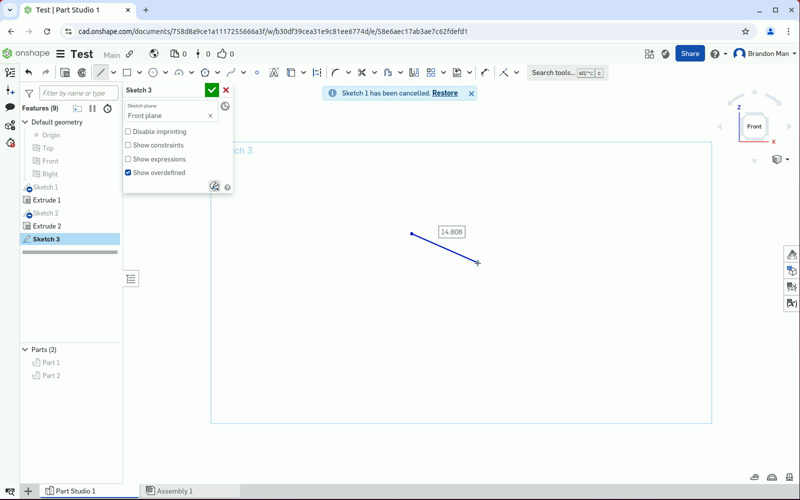
key_down(shift)
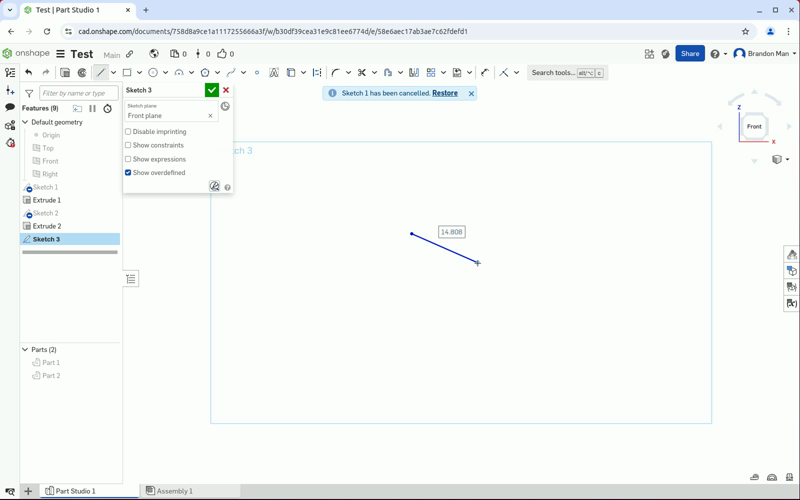
mouse_move(572, 257)
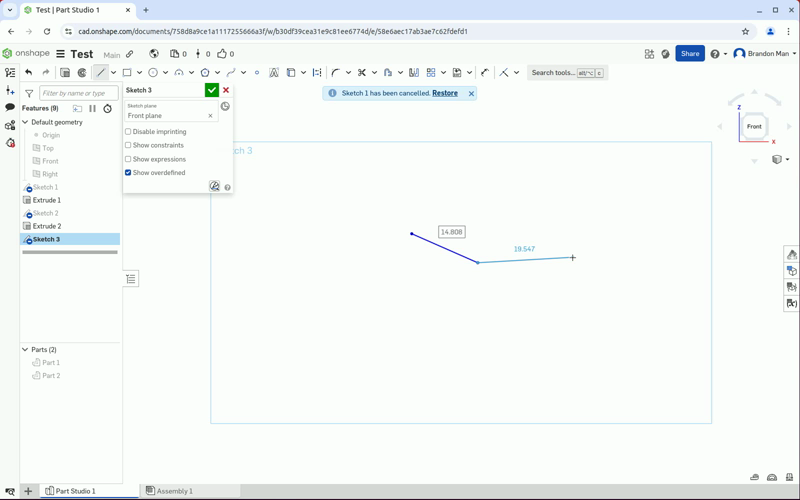
click(572, 257)
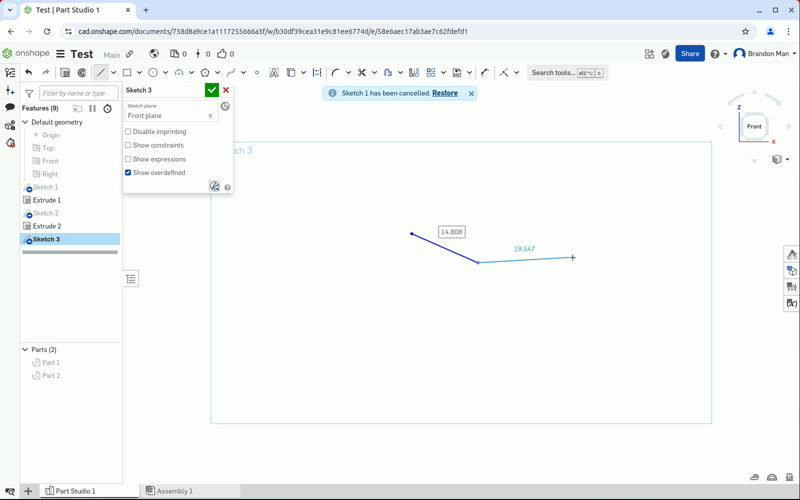
key_up(shift)
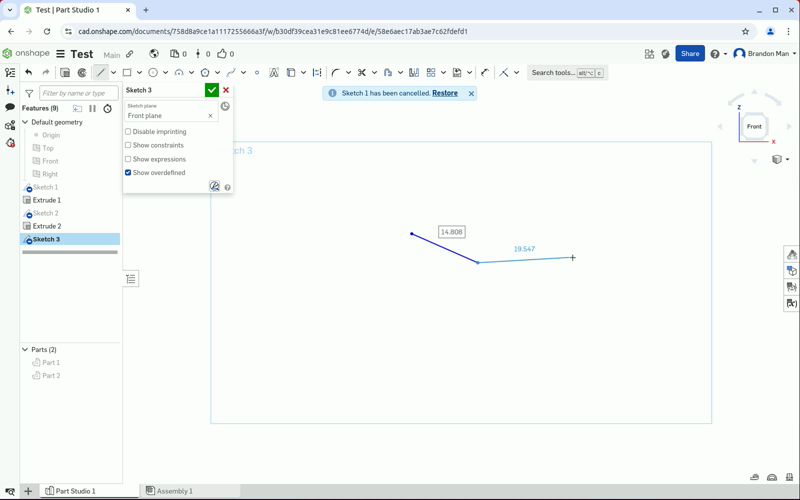
key_down(shift)
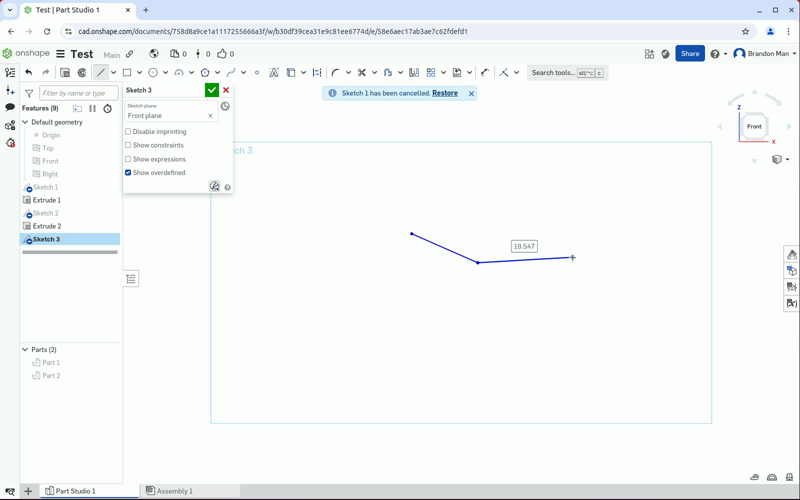
mouse_move(411, 233)
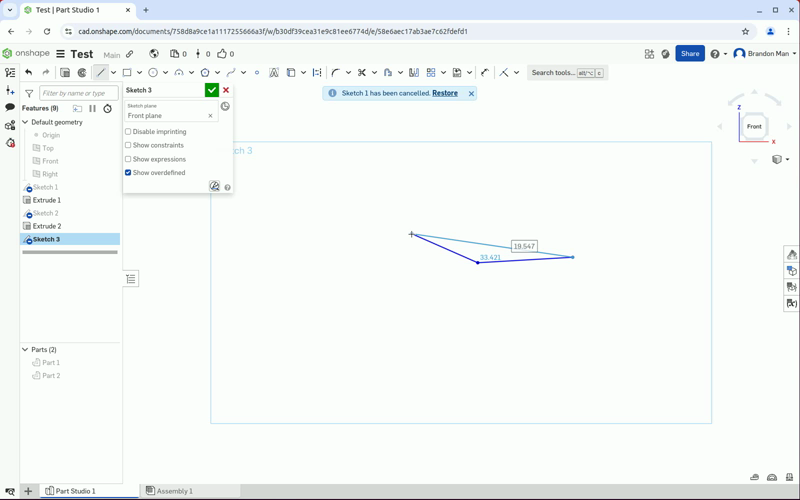
key_up(shift)
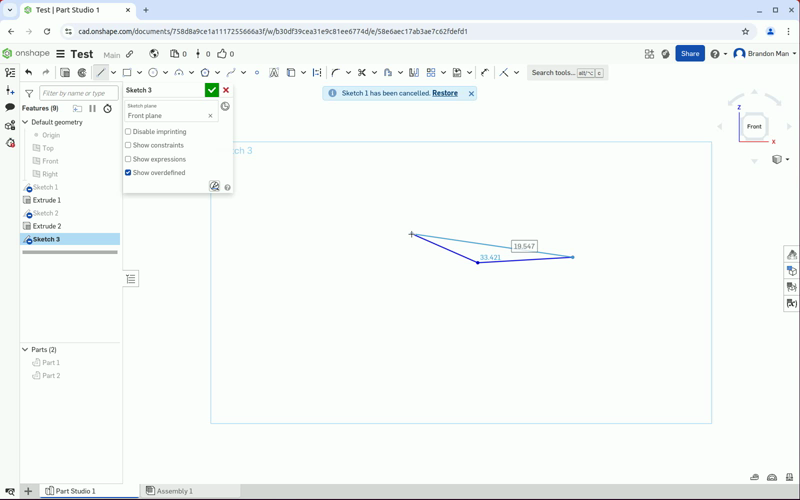
click(411, 233)
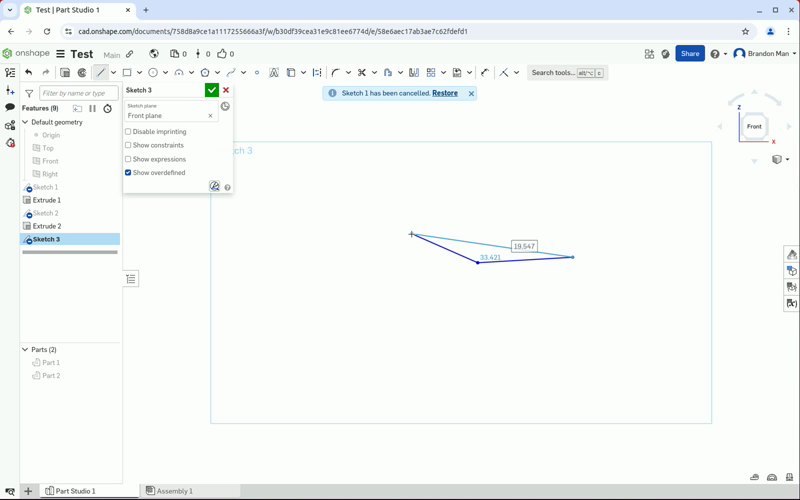
key(esc)
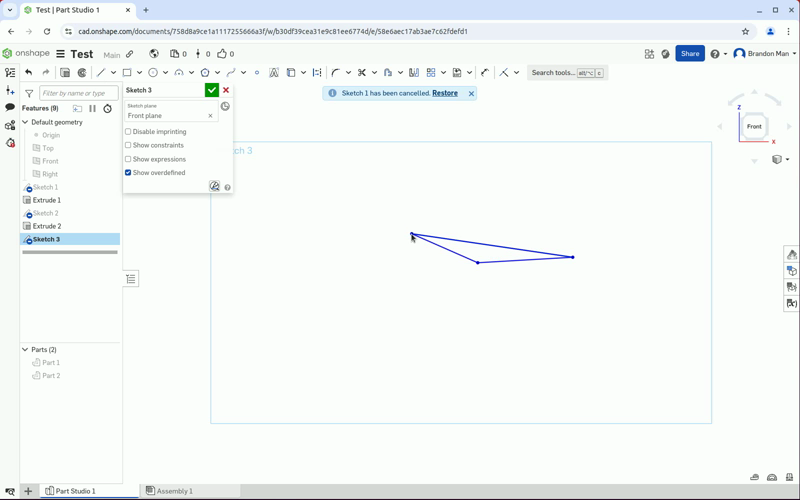
mouse_move(475, 250)
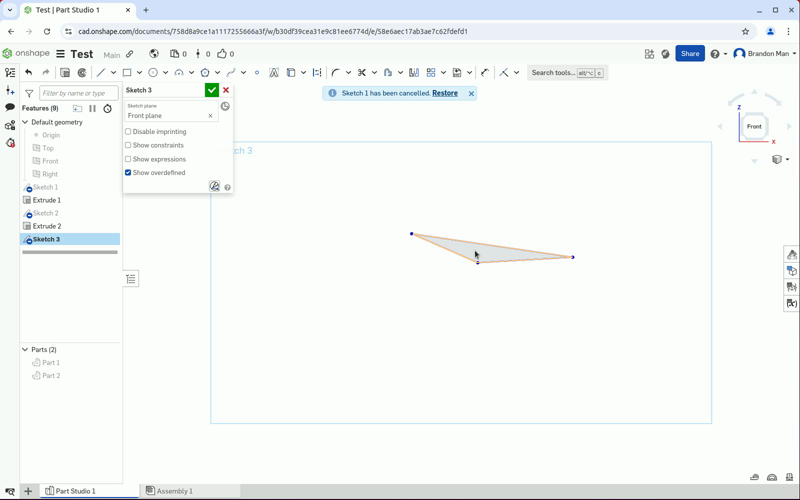
scroll(6)
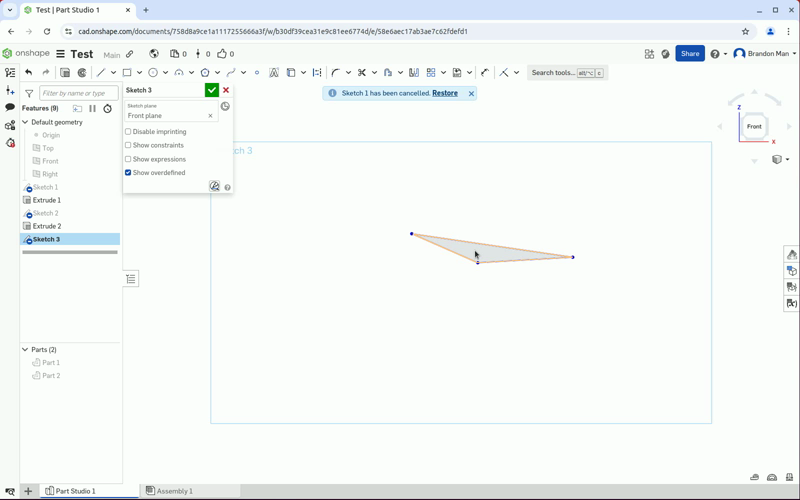
scroll(6)
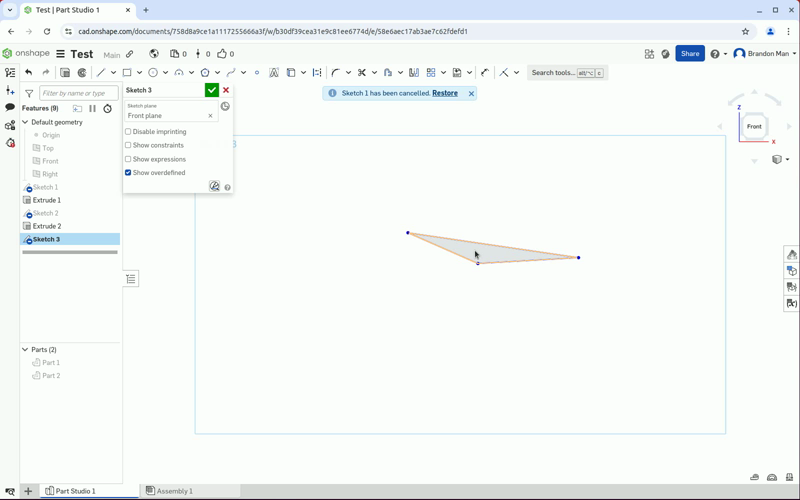
scroll(6)
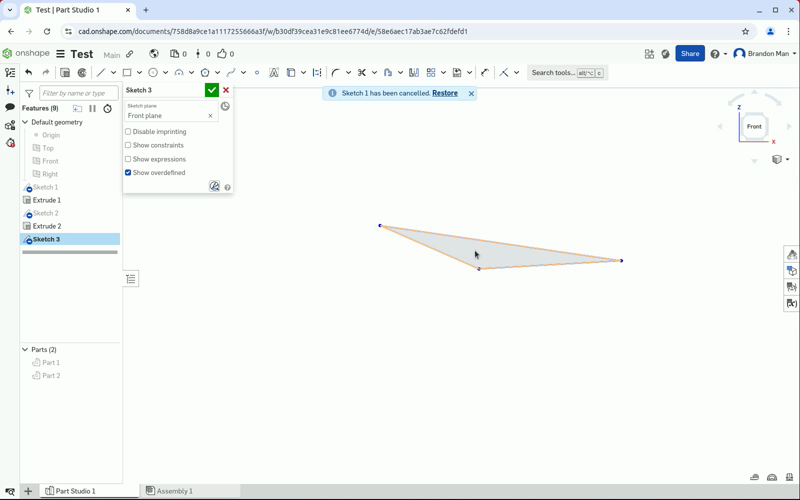
scroll(6)
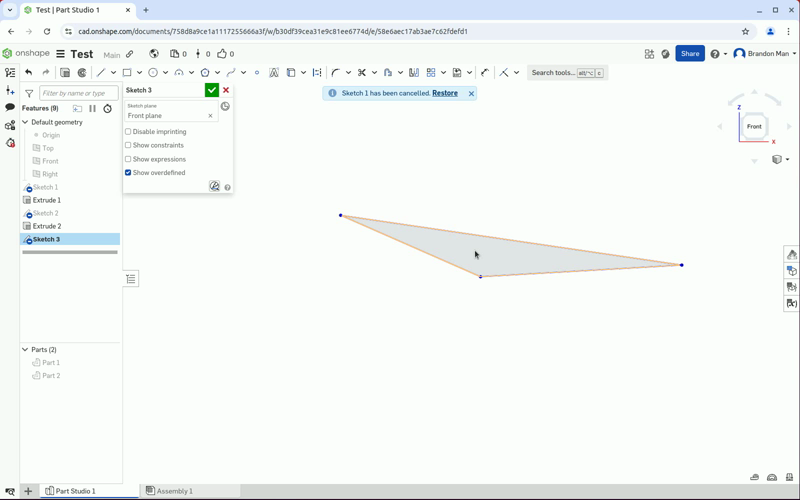
scroll(6)
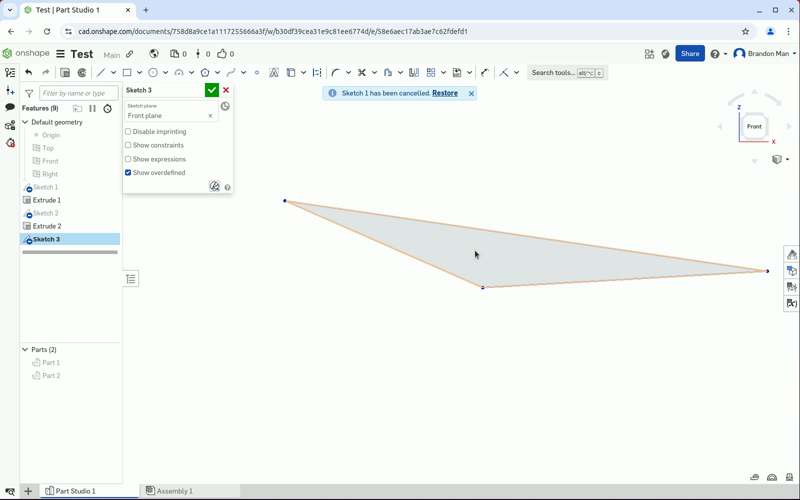
scroll(6)
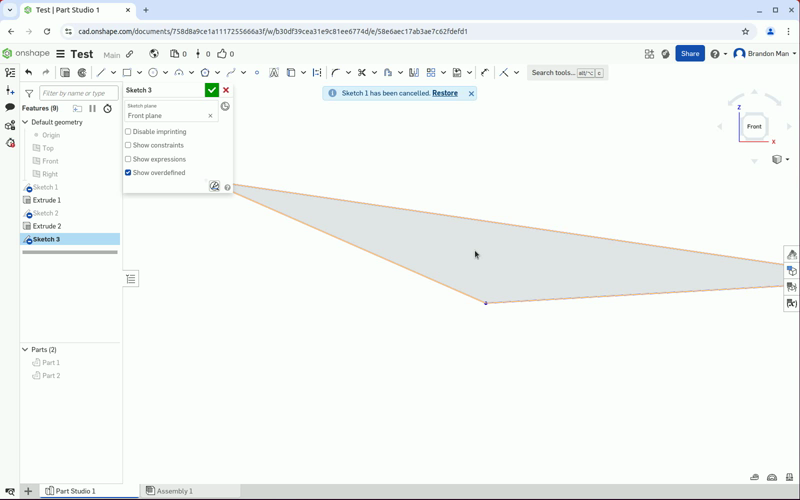
scroll(6)
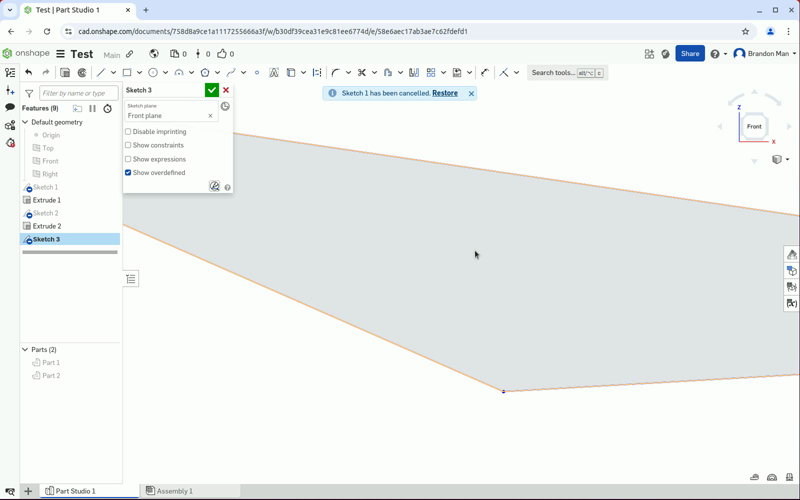
click(475, 250)
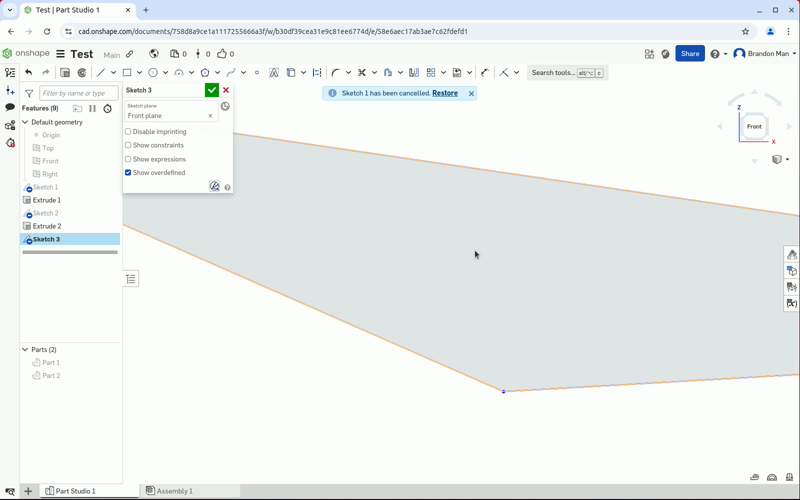
scroll(-6)
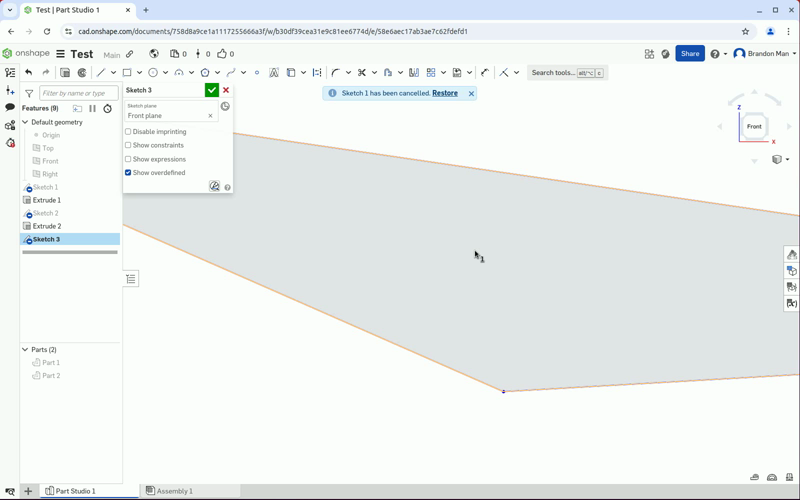
scroll(-6)
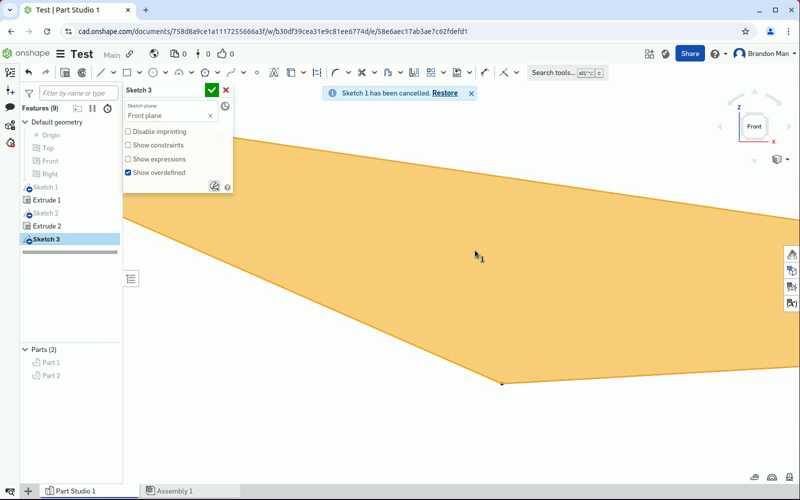
scroll(-6)
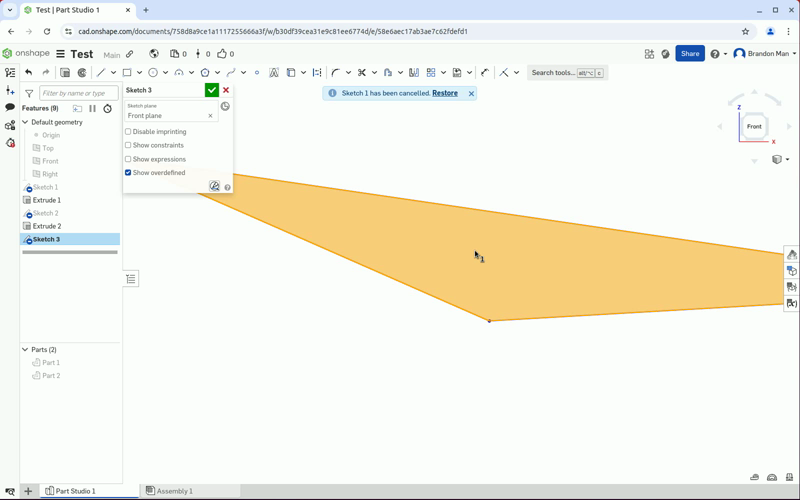
scroll(-6)
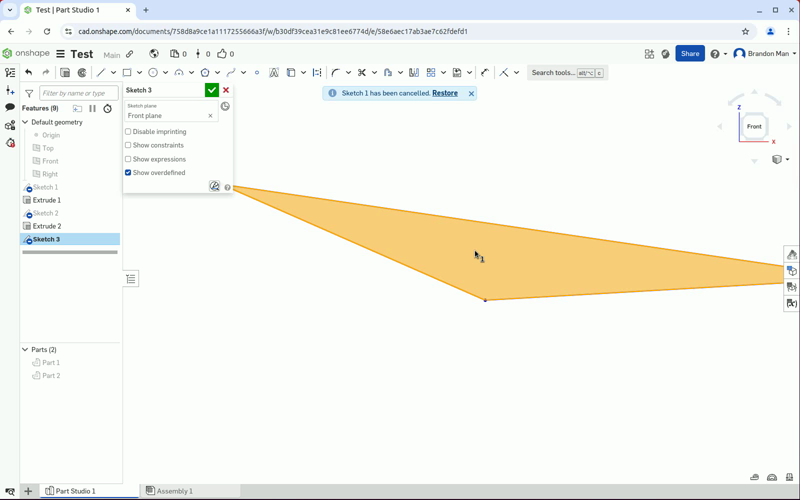
scroll(-6)
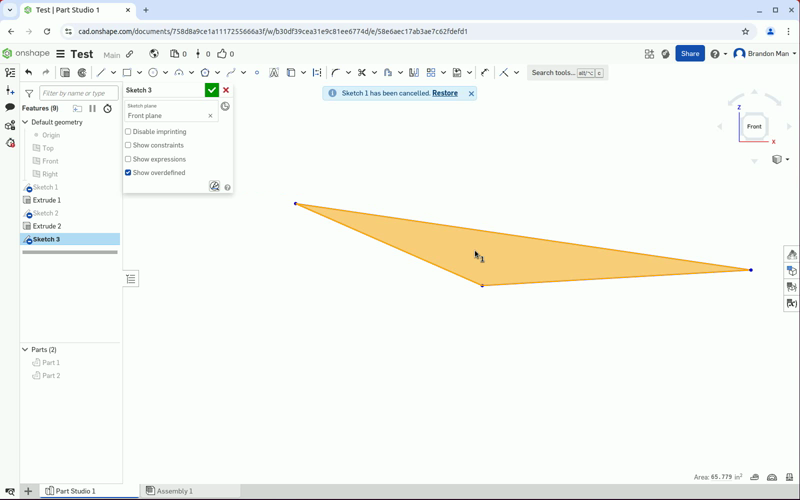
scroll(-6)
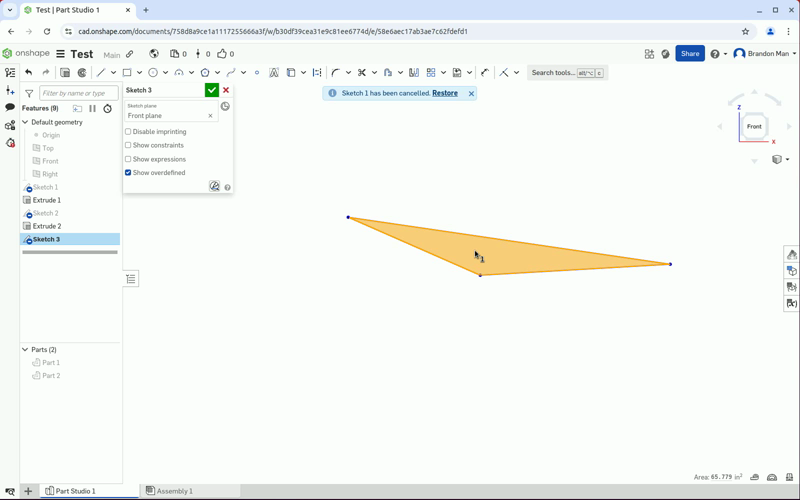
scroll(-6)
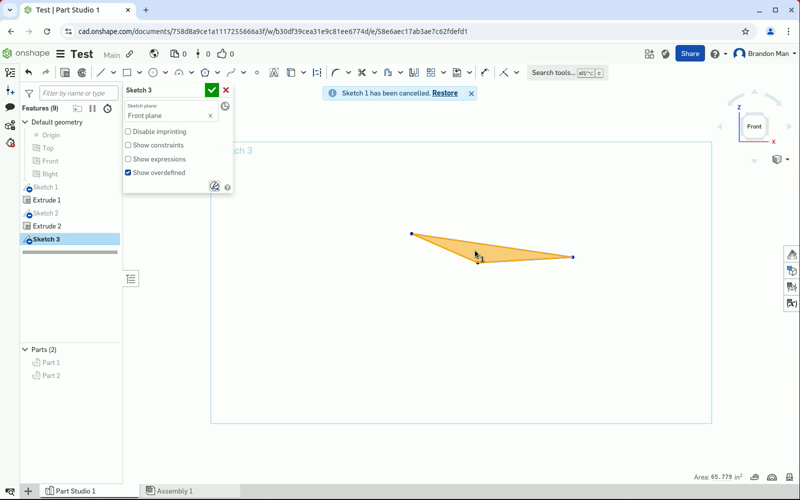
mouse_move(73, 352)
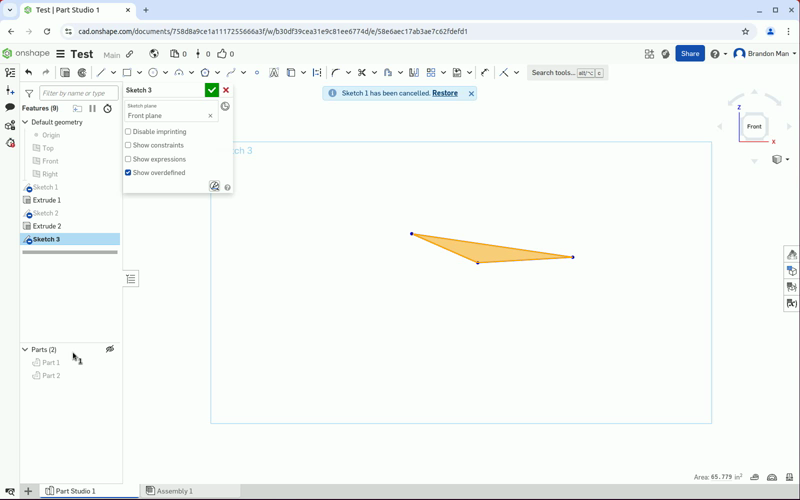
key(shift+y)
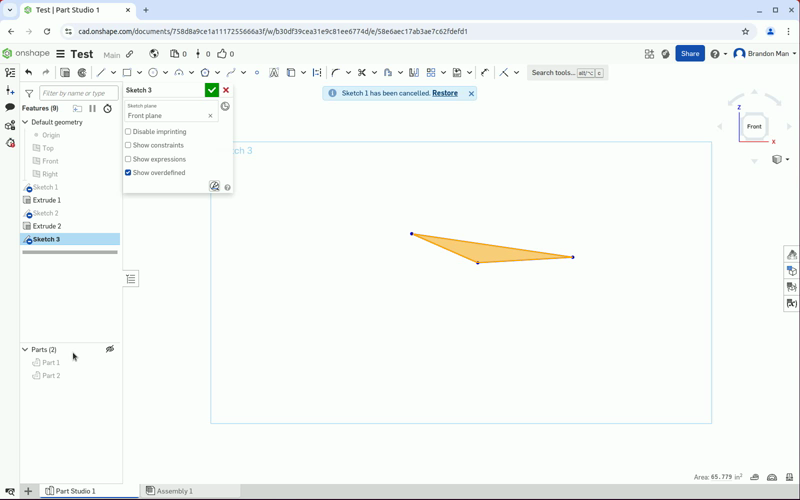
key(shift+e)
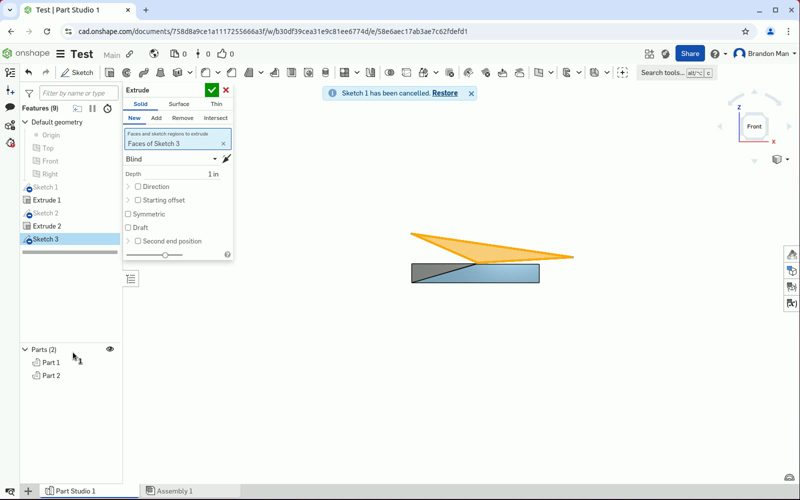
mouse_move(143, 106)
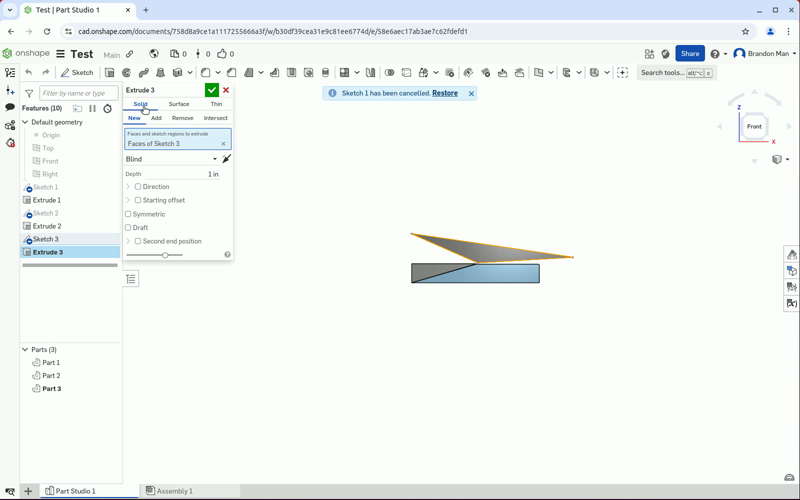
click(143, 106)
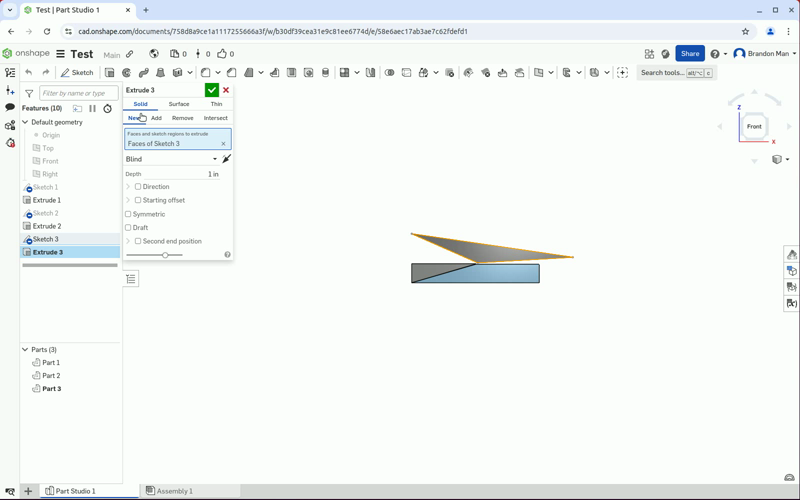
mouse_move(137, 120)
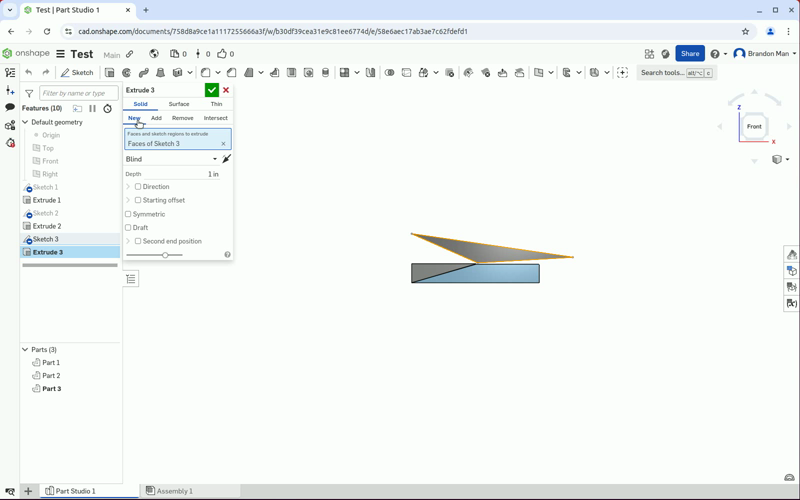
click(137, 120)
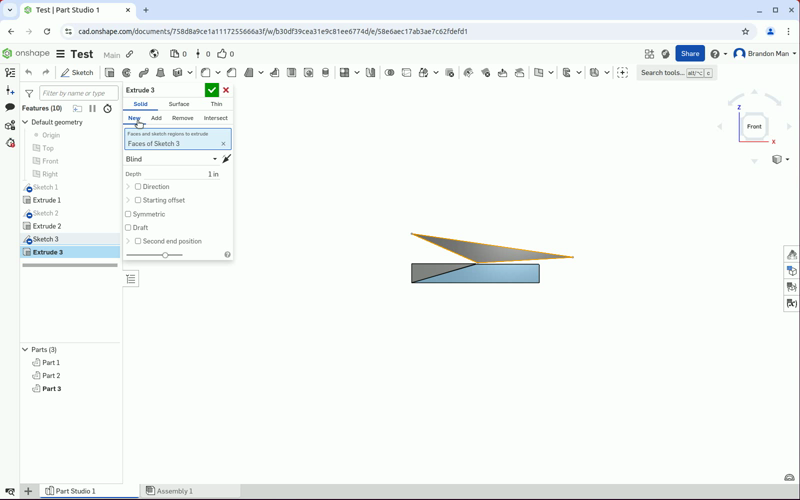
key(tab, 4)
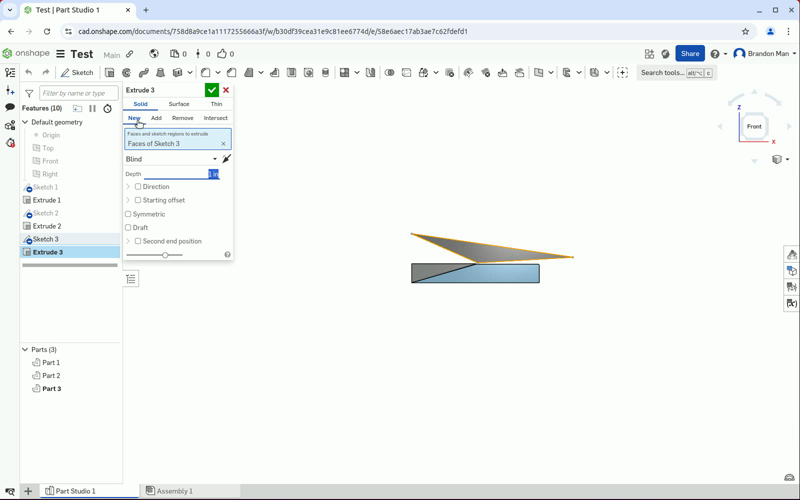
text(3.37)
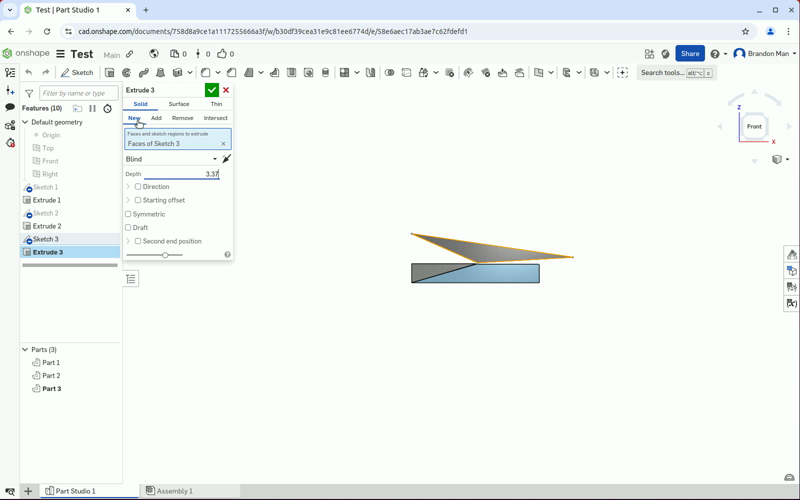
key(tab, 3)
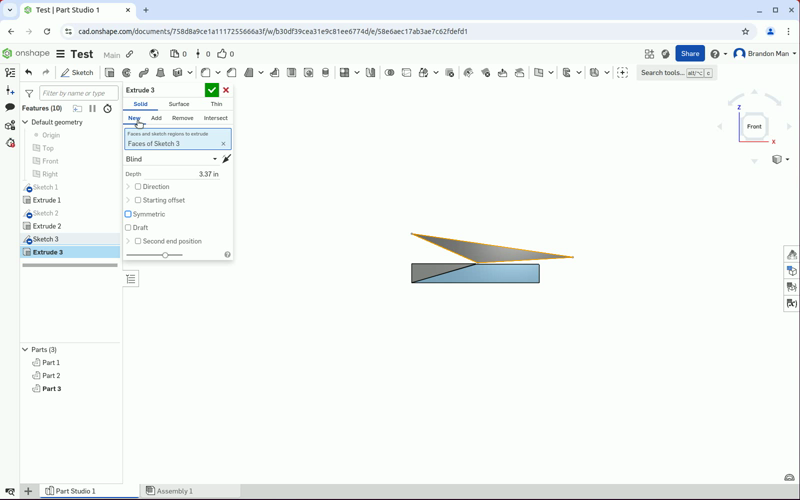
key(space)
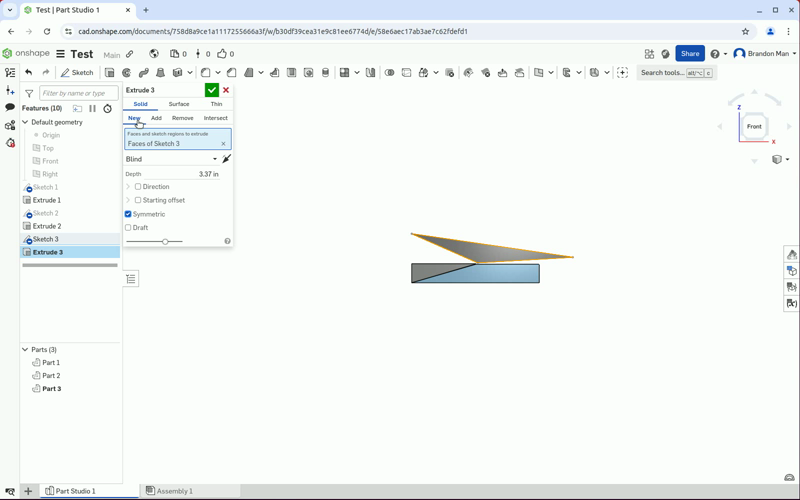
key(enter)
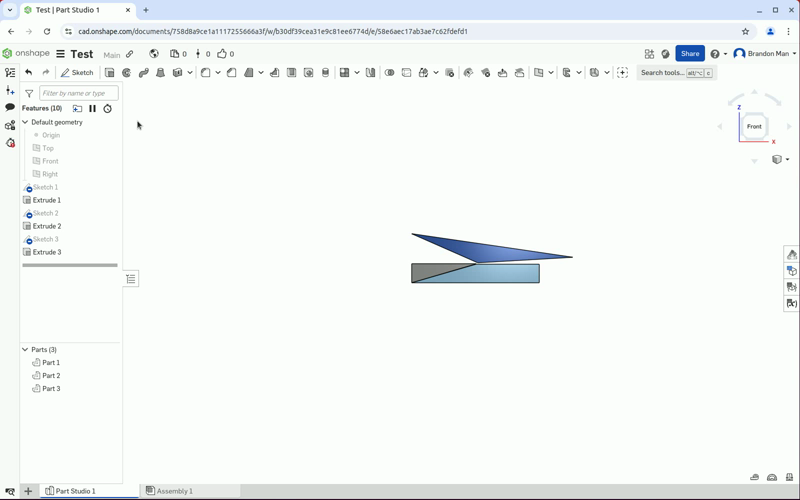
key(shift+h)
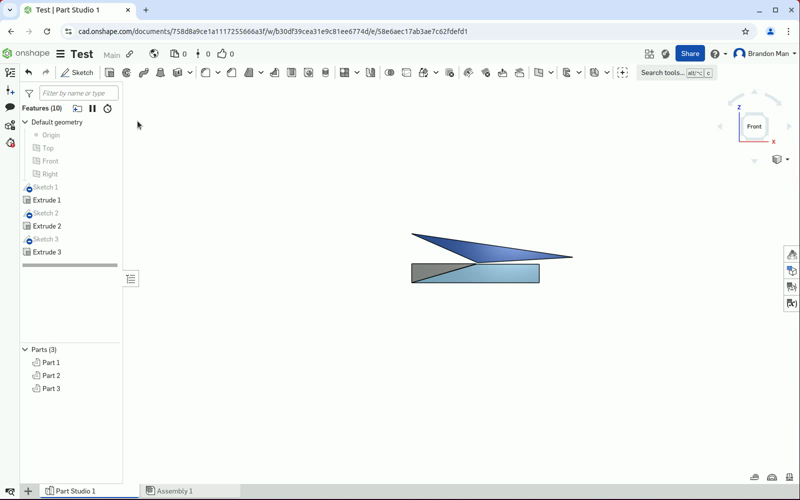
key(shift+h)
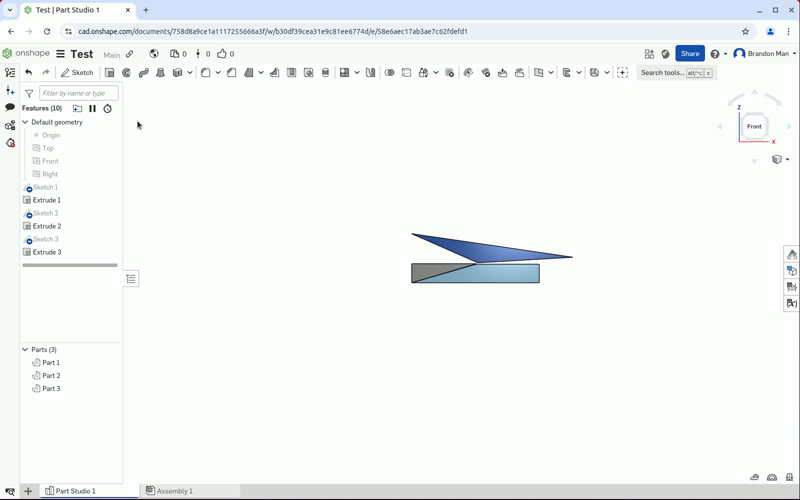
mouse_move(73, 189)
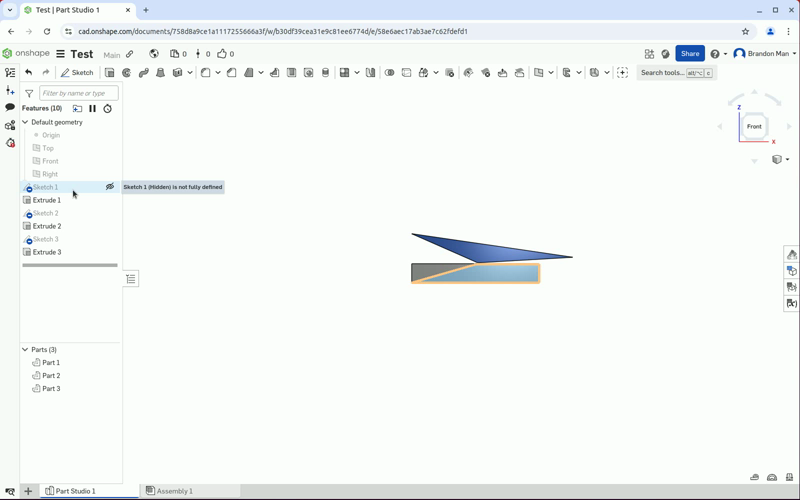
click(73, 189)
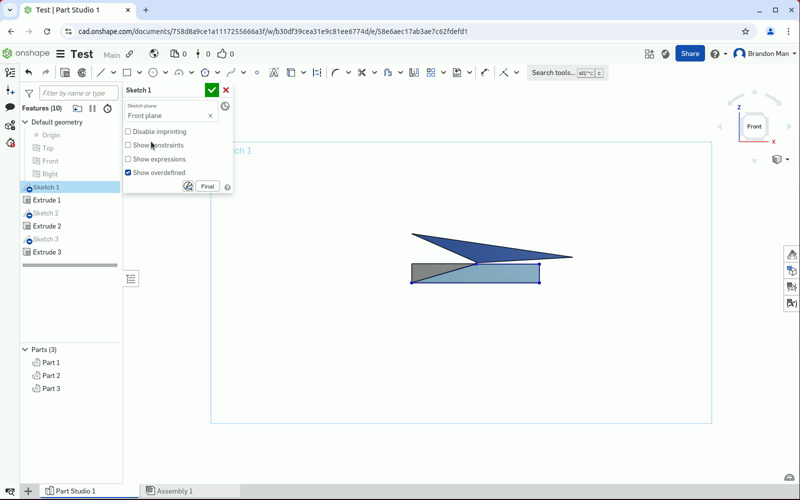
mouse_move(229, 92)
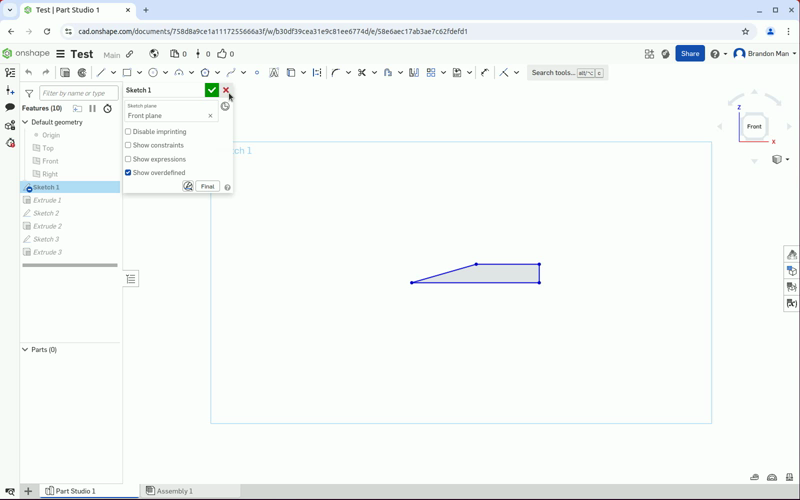
click(229, 92)
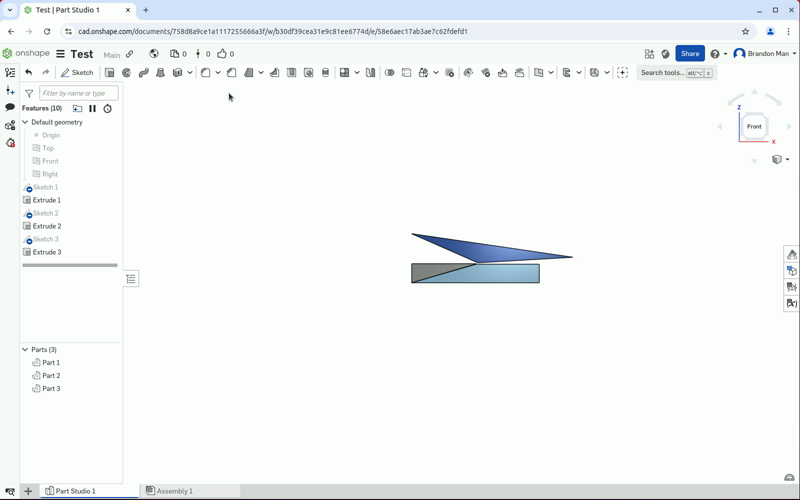
mouse_move(541, 75)
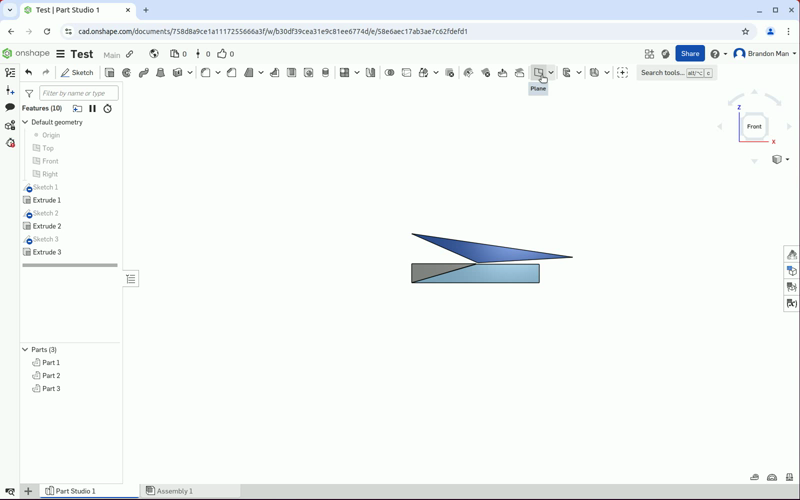
click(541, 75)
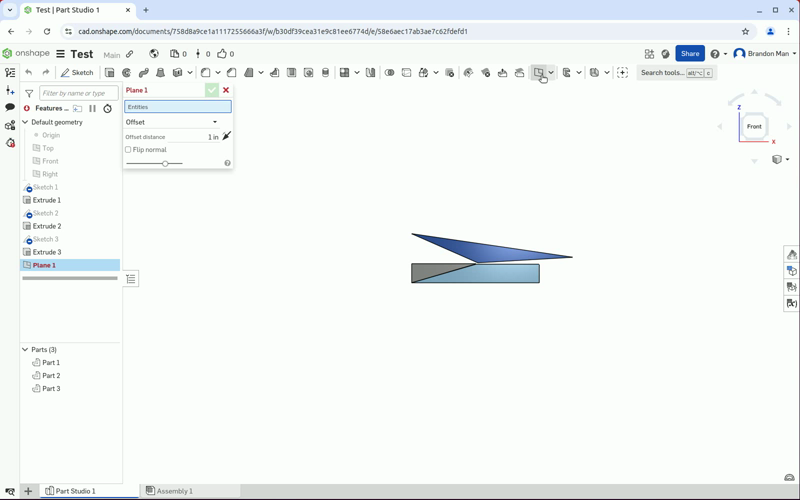
mouse_move(73, 163)
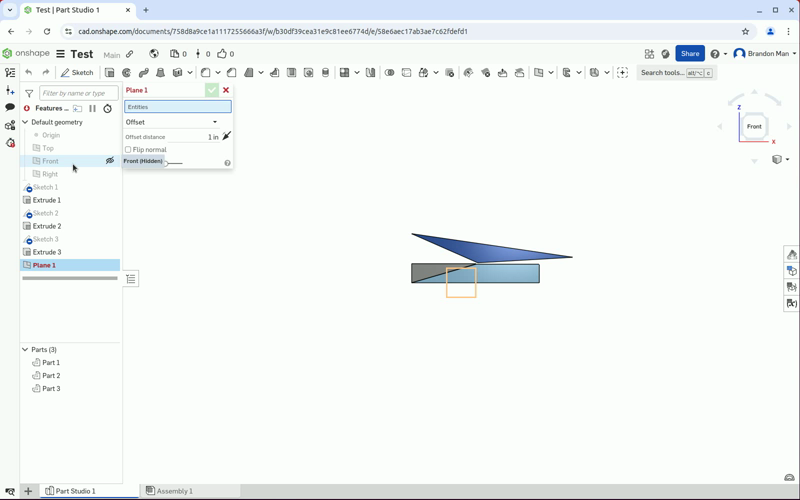
click(73, 163)
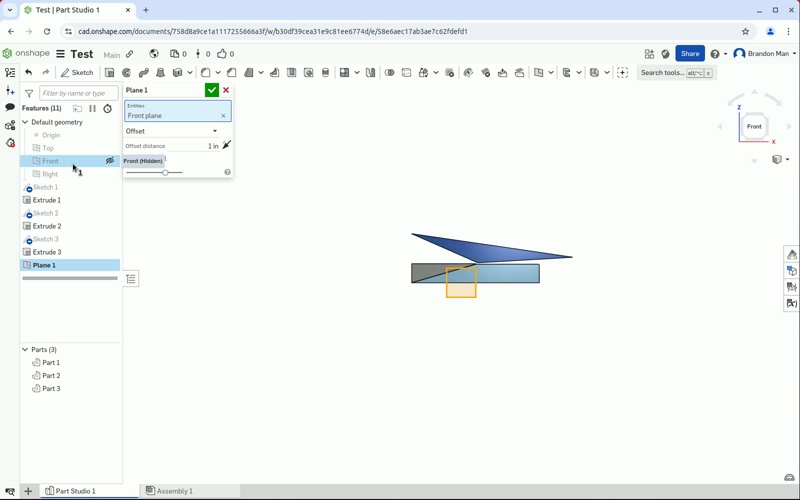
key(tab, 2)
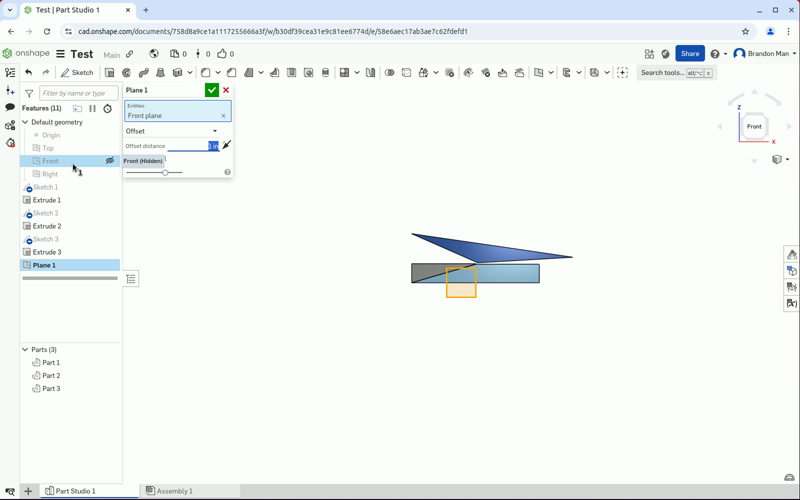
text(1.695)
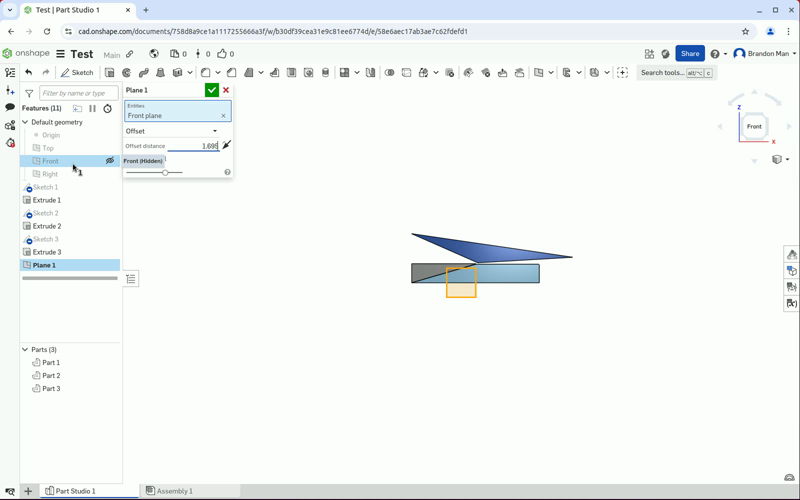
key(enter, 2)
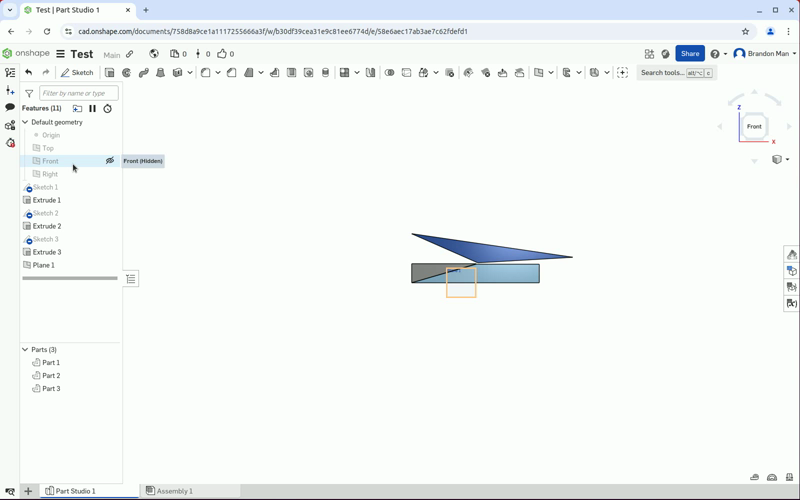
key(shift+s)
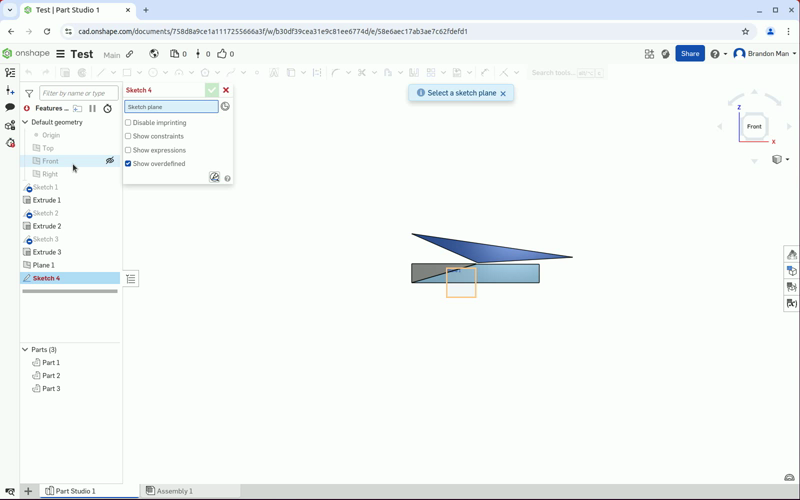
mouse_move(73, 267)
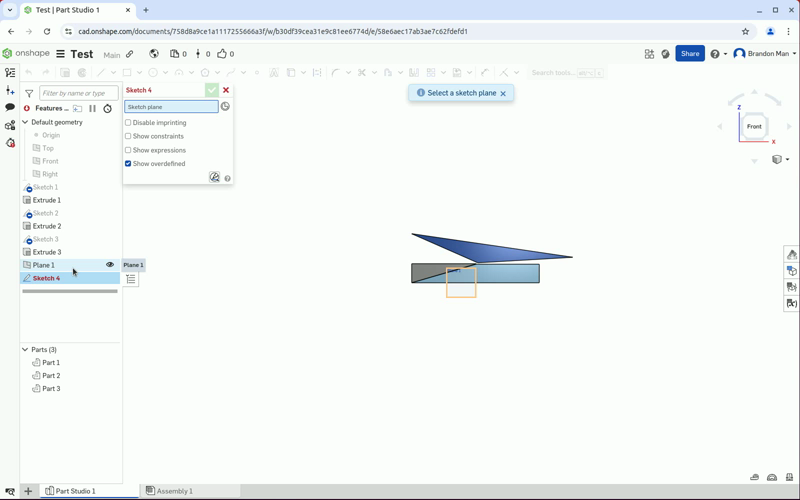
click(73, 267)
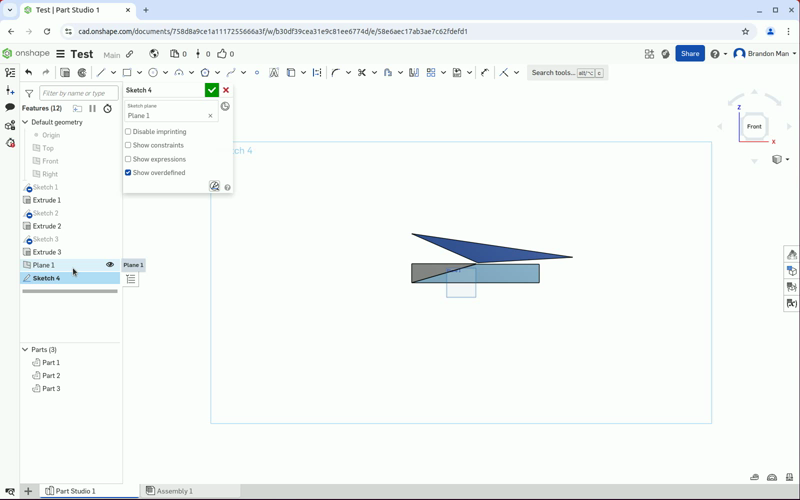
mouse_move(73, 352)
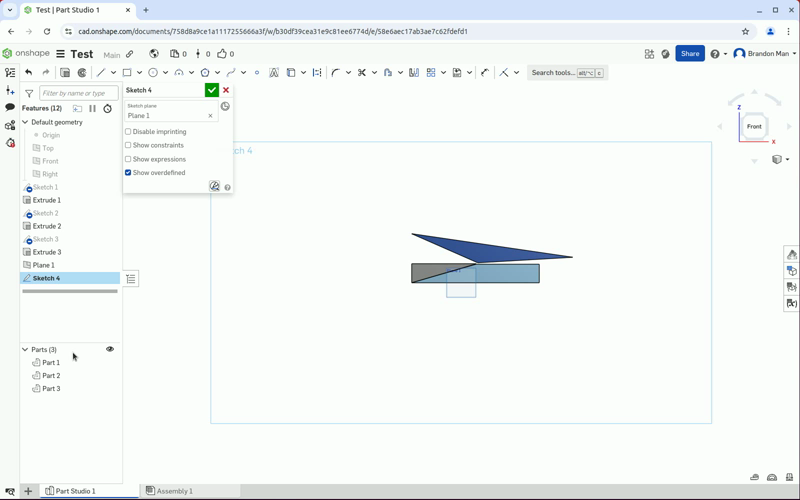
key(y)
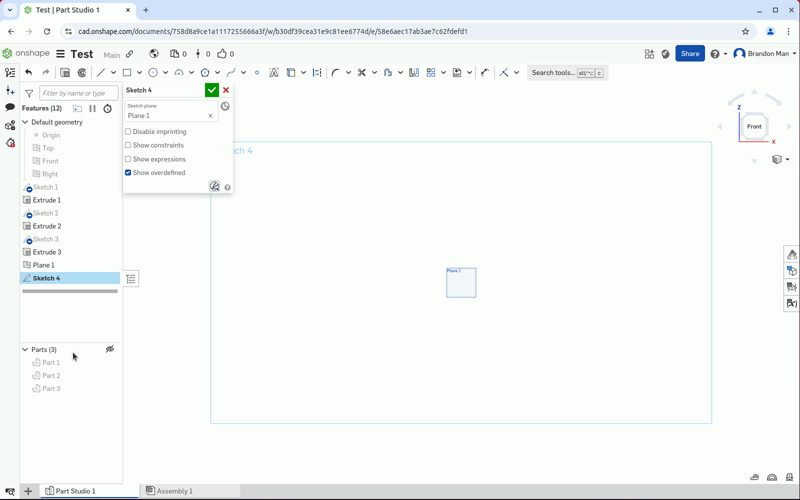
key(l)
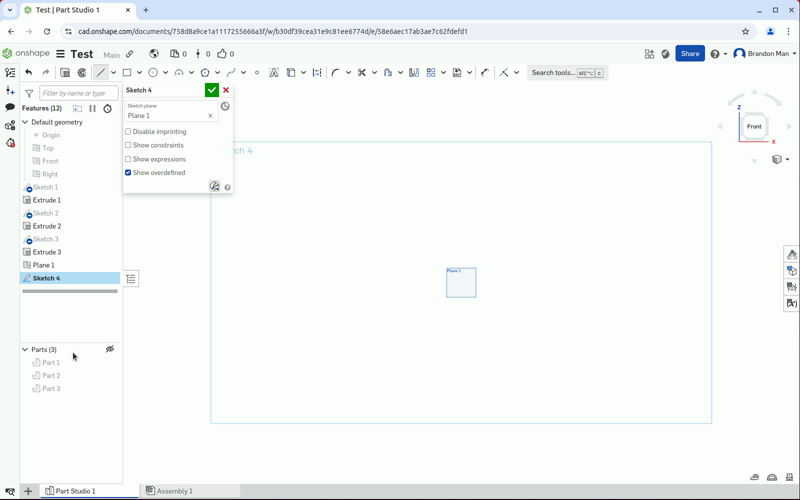
key_down(shift)
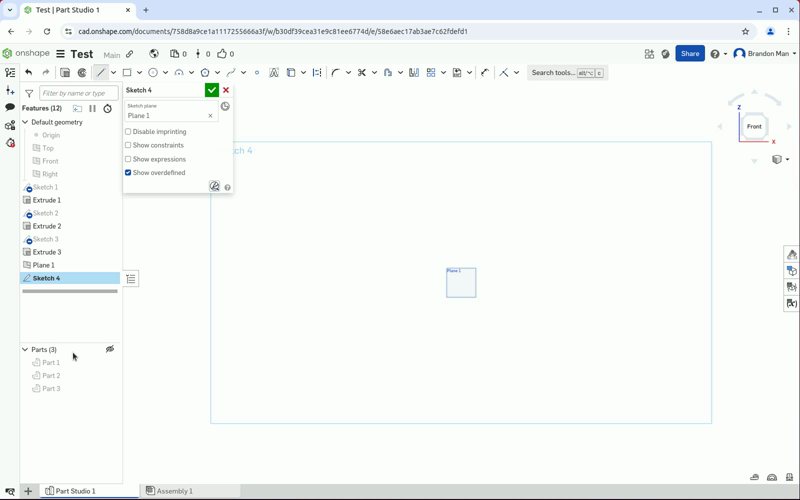
mouse_move(477, 262)
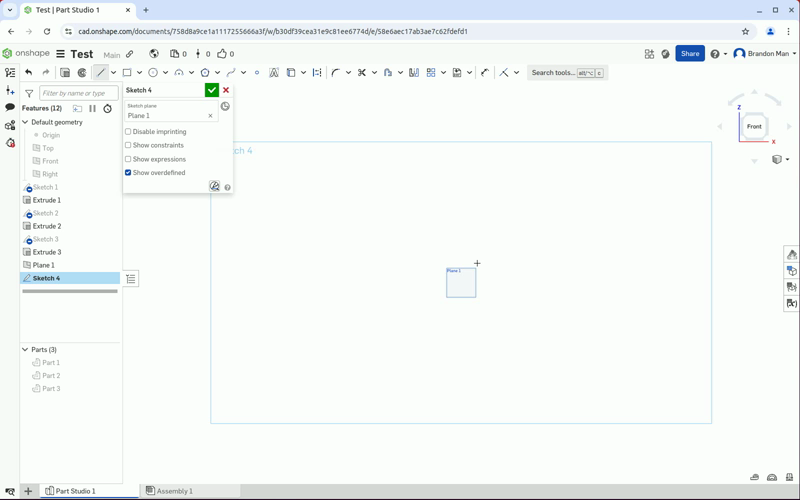
click(477, 262)
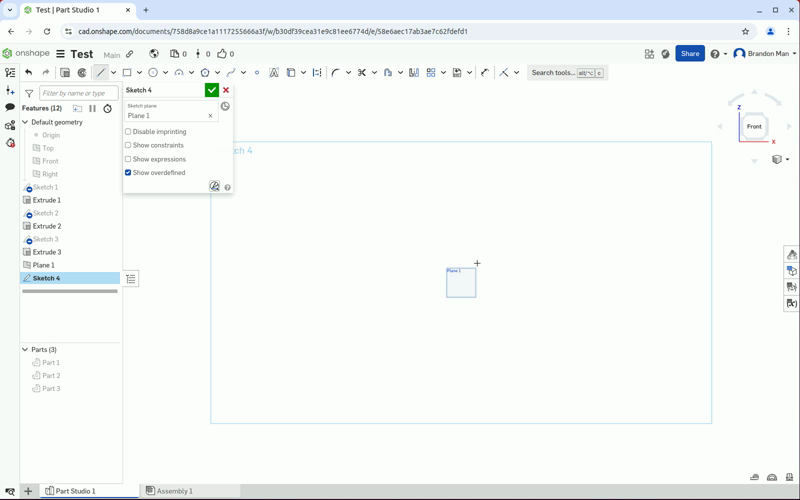
key_up(shift)
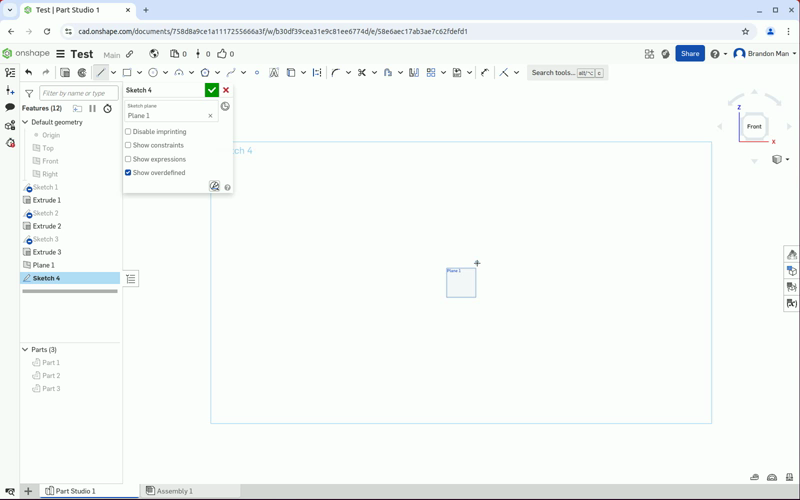
key_down(shift)
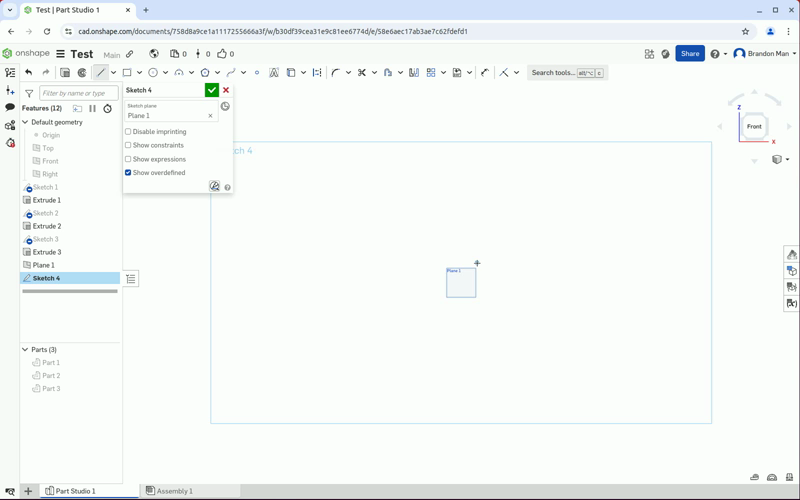
mouse_move(573, 256)
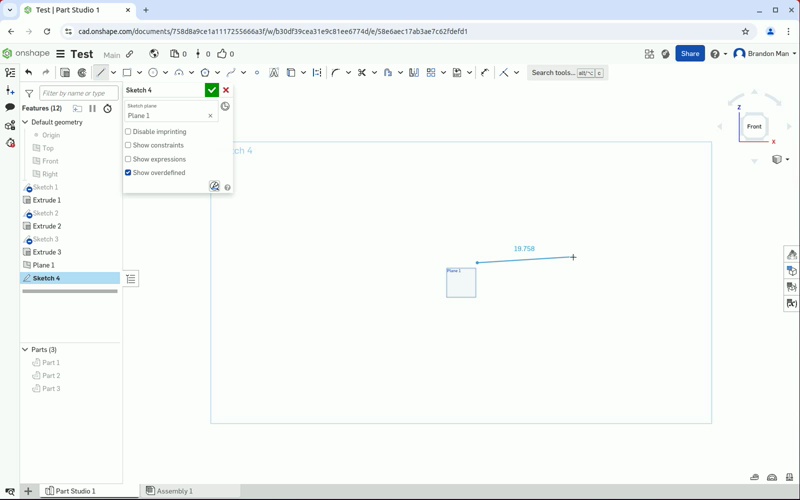
click(573, 256)
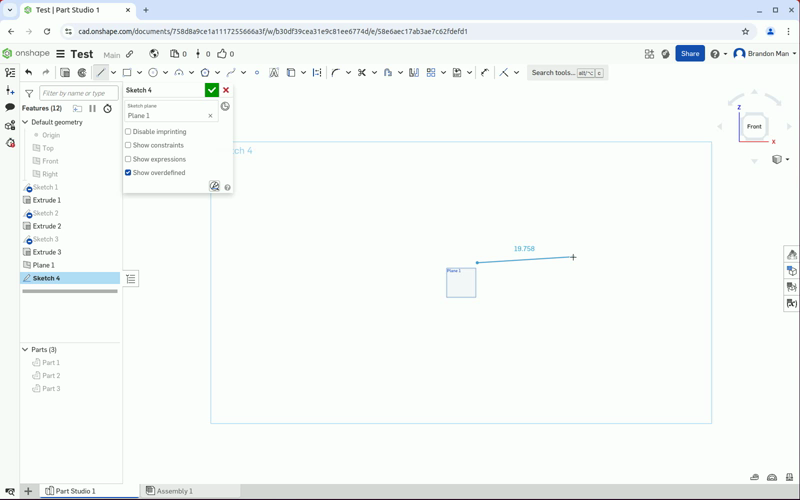
key_up(shift)
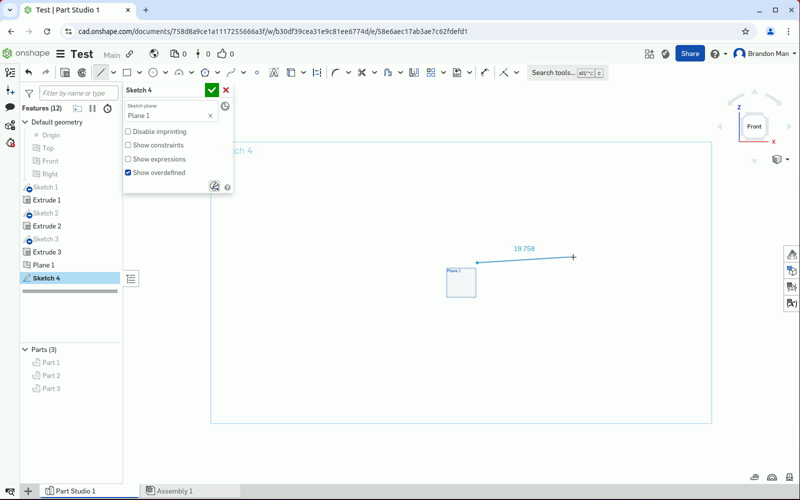
key_down(shift)
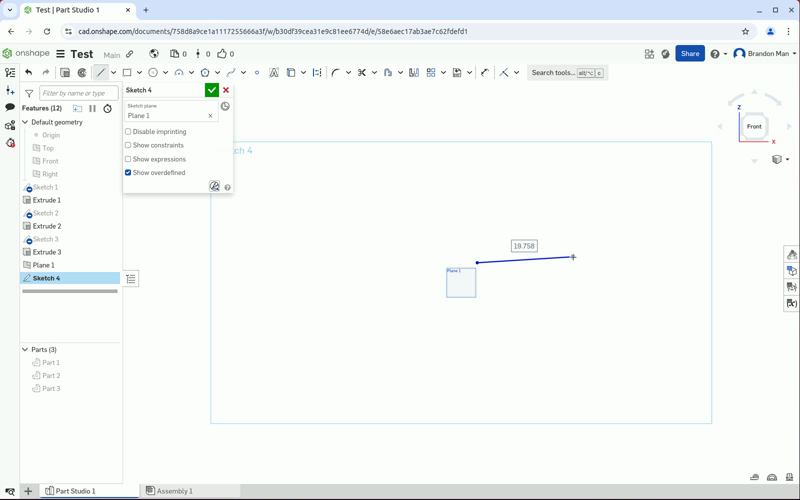
mouse_move(500, 245)
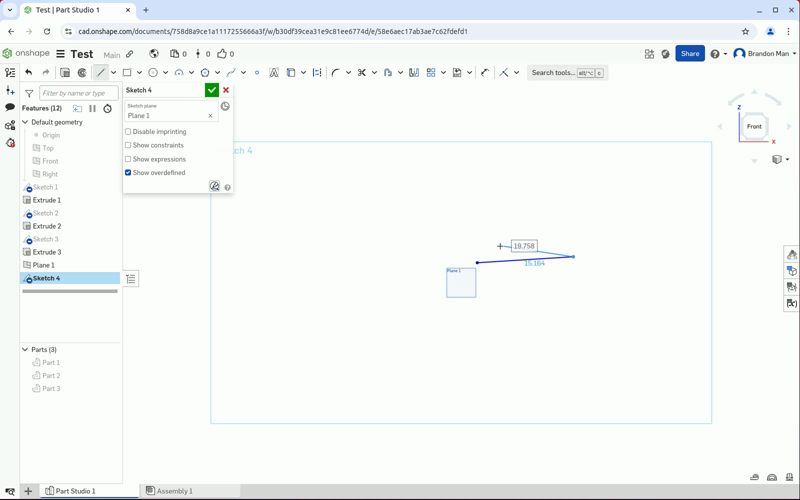
click(500, 245)
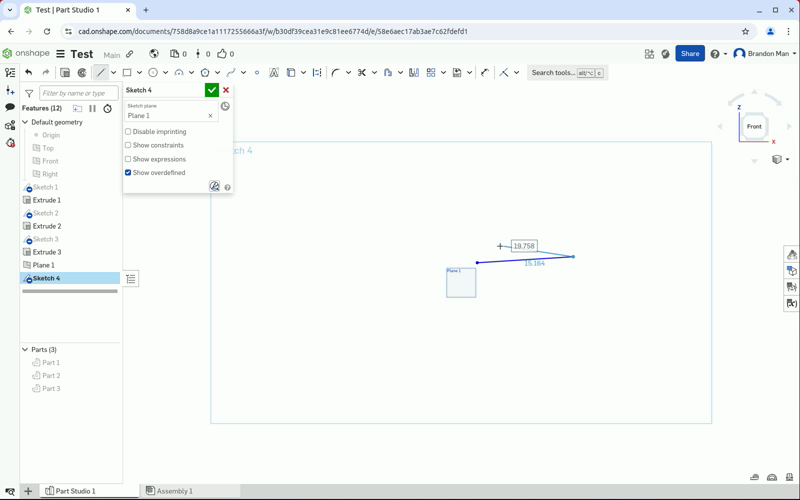
key_up(shift)
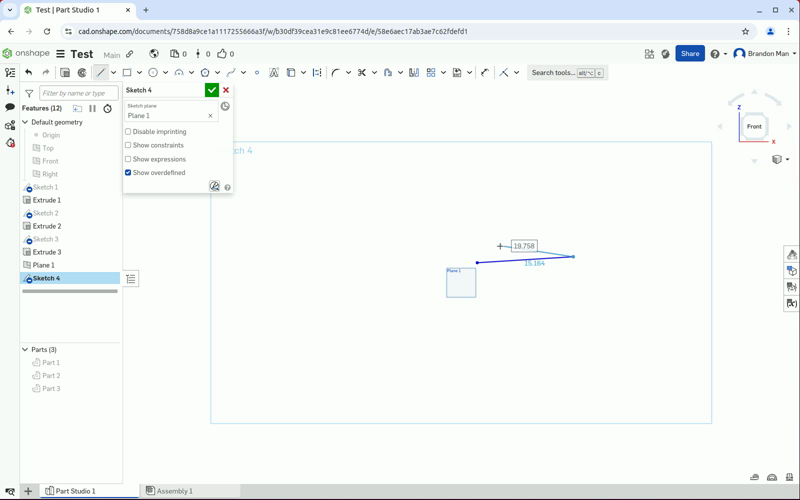
mouse_move(530, 245)
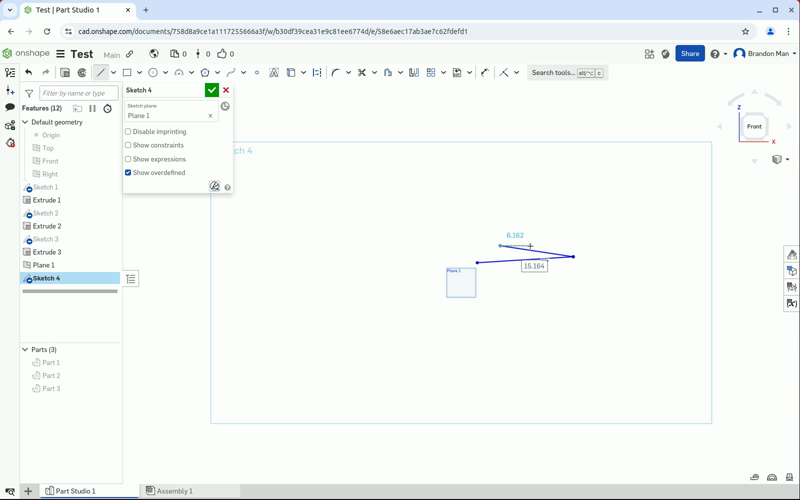
key_down(shift)
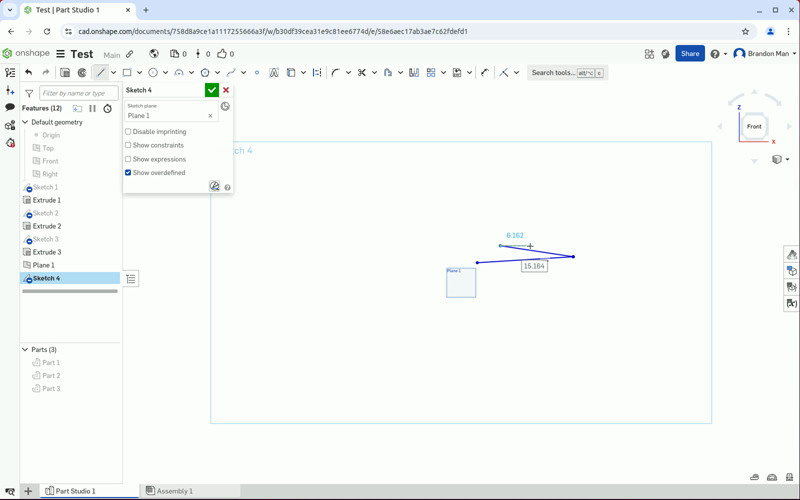
mouse_move(477, 262)
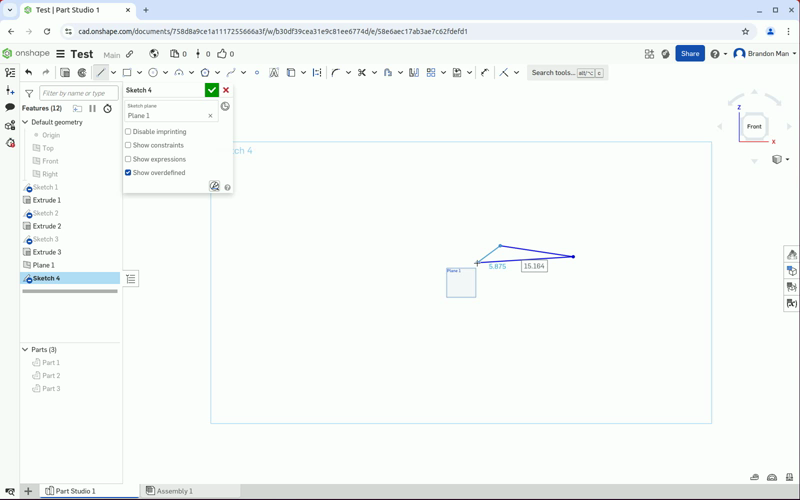
key_up(shift)
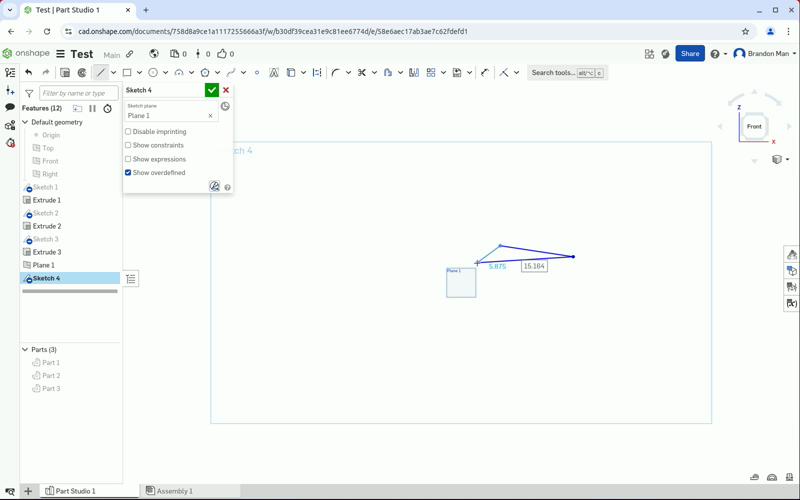
click(477, 262)
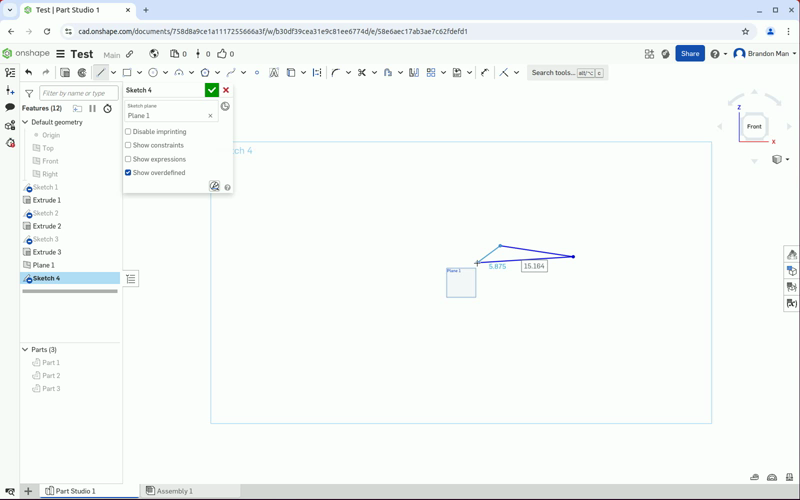
key(esc)
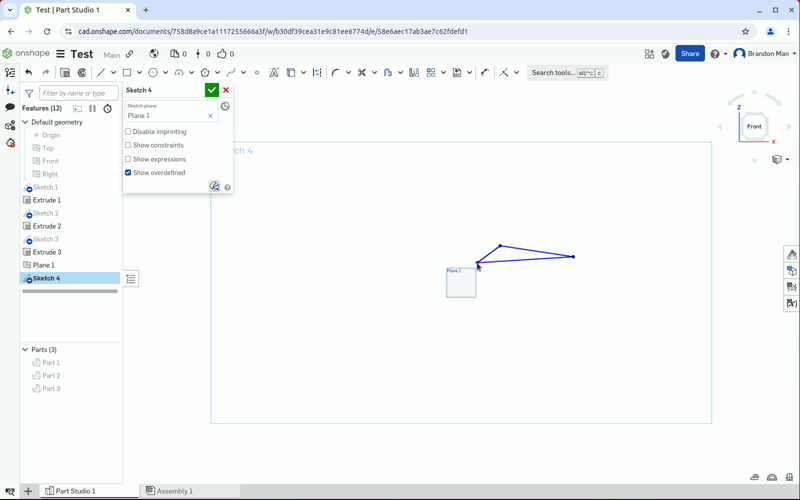
mouse_move(517, 256)
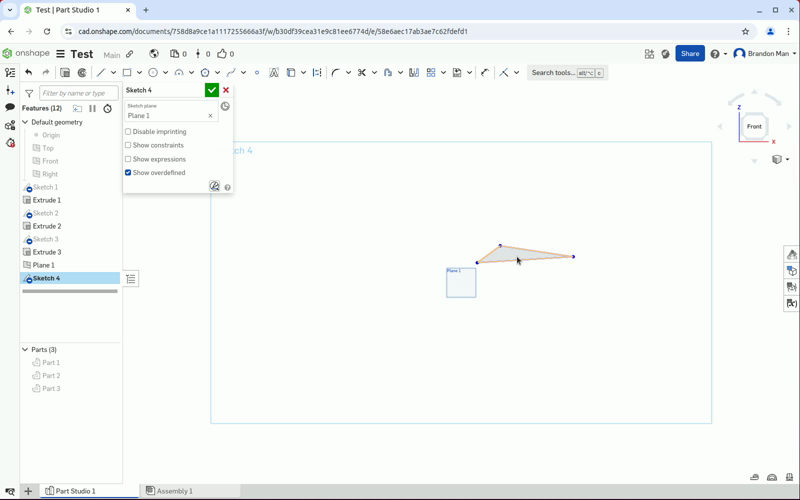
scroll(6)
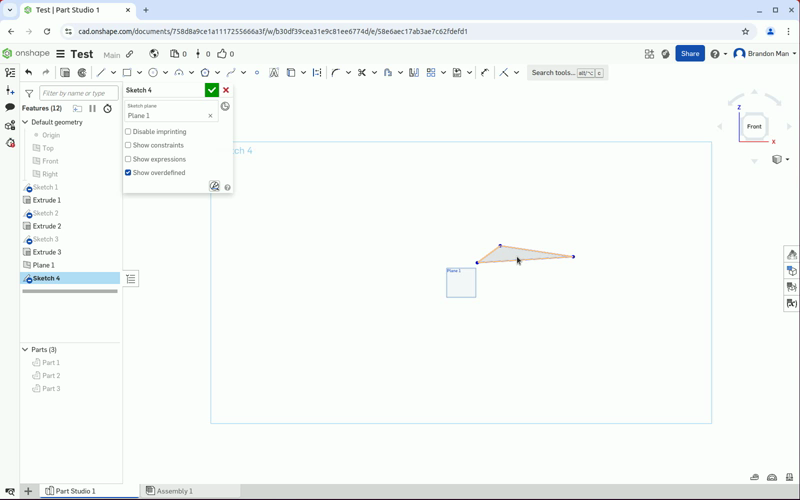
scroll(6)
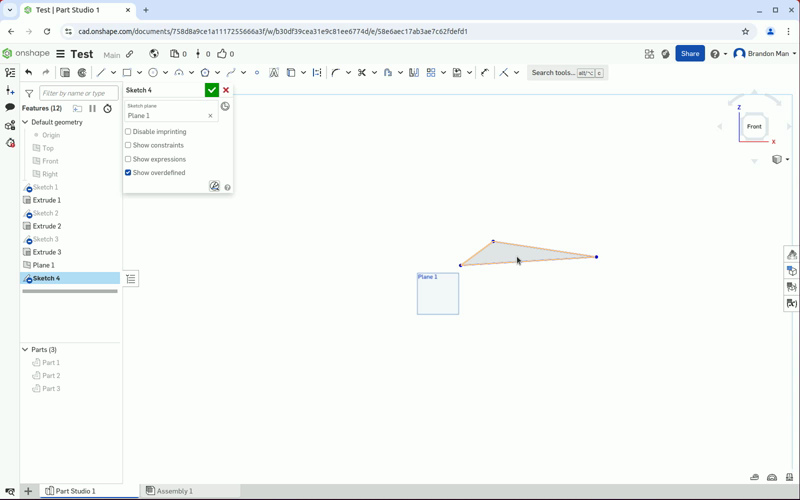
scroll(6)
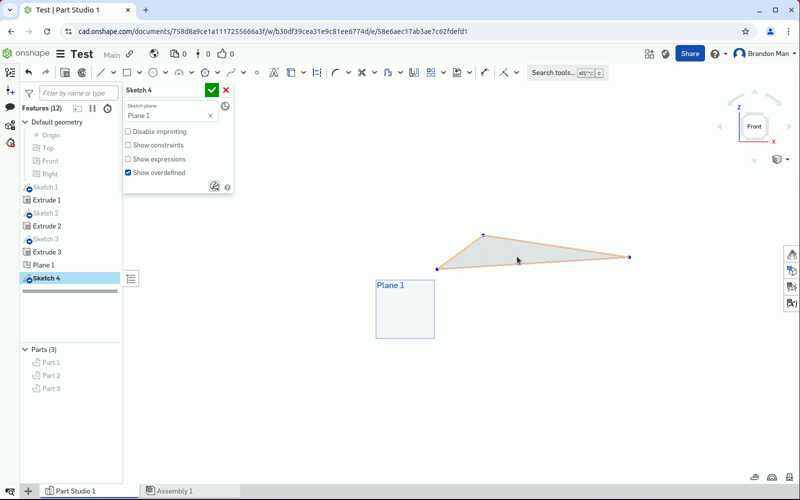
scroll(6)
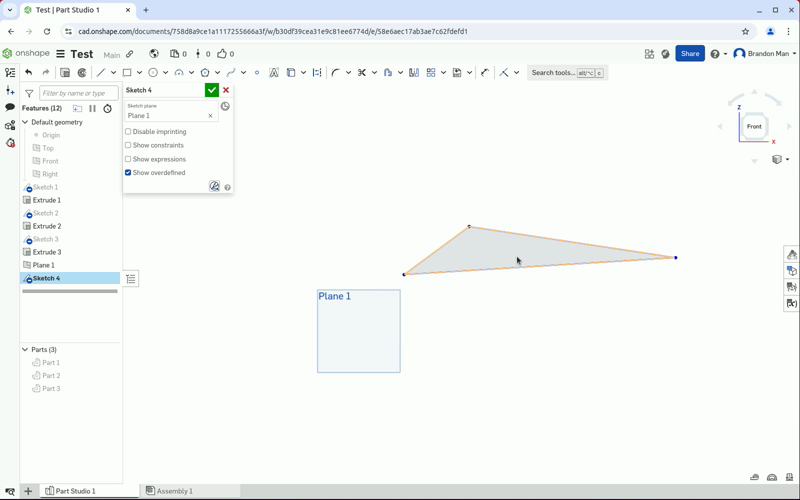
scroll(6)
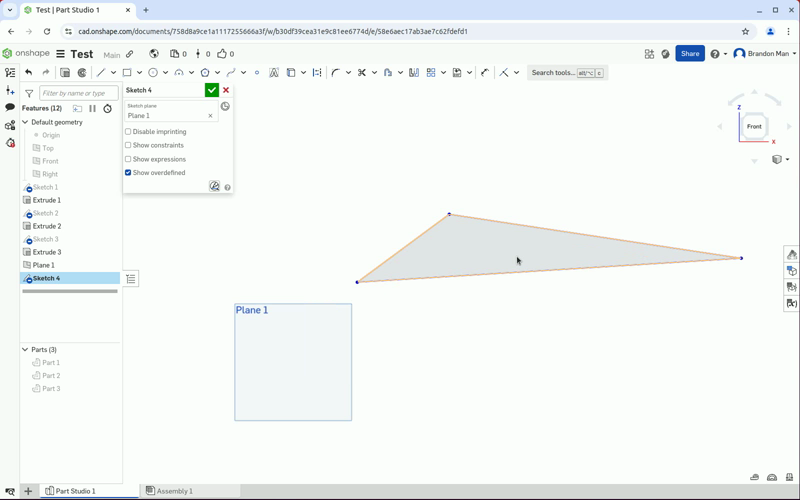
scroll(6)
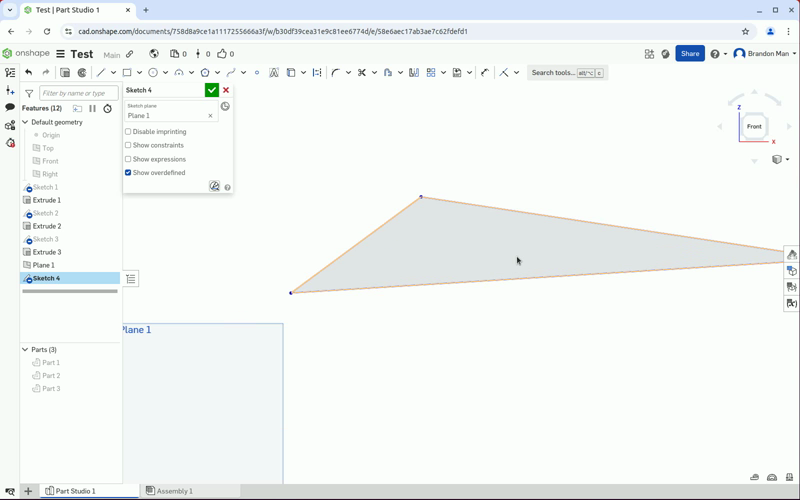
scroll(6)
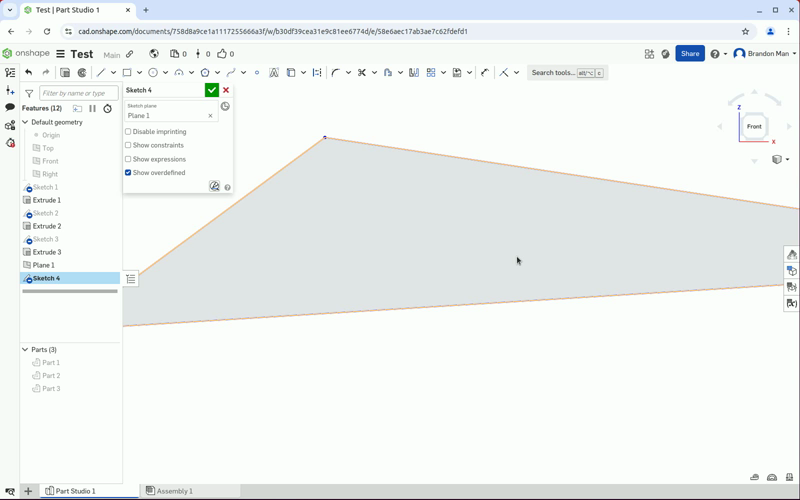
click(517, 256)
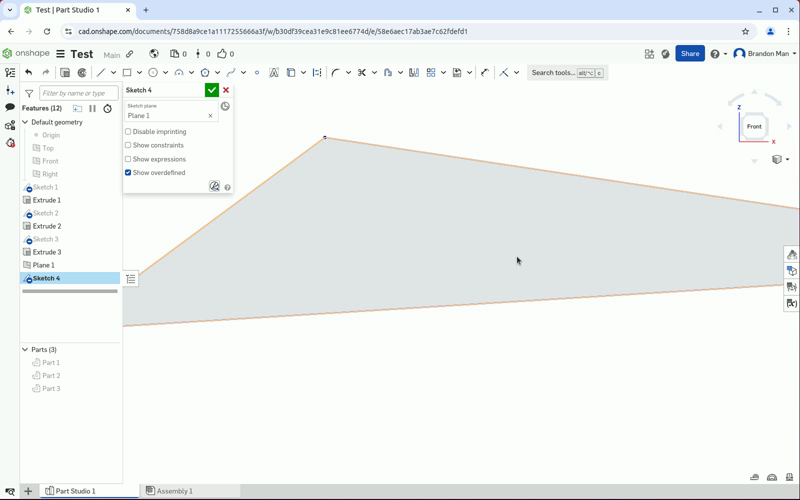
scroll(-6)
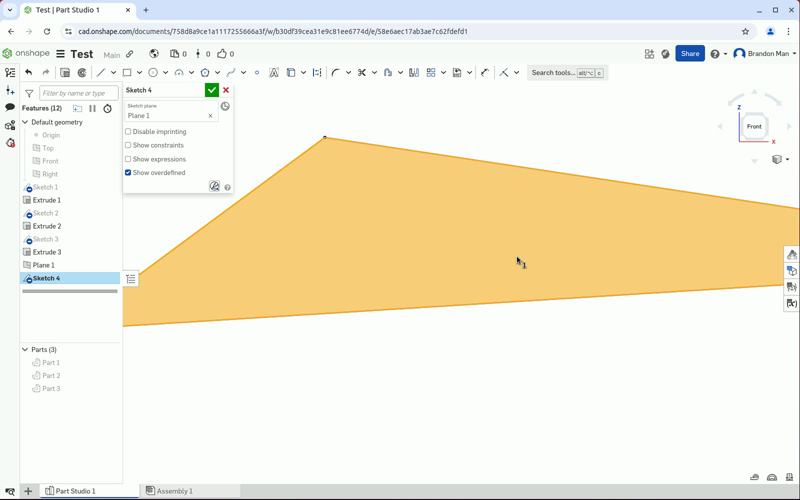
scroll(-6)
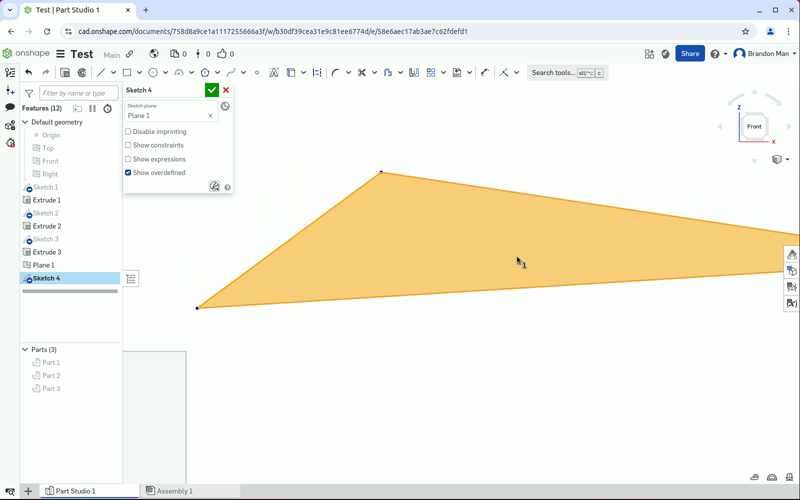
scroll(-6)
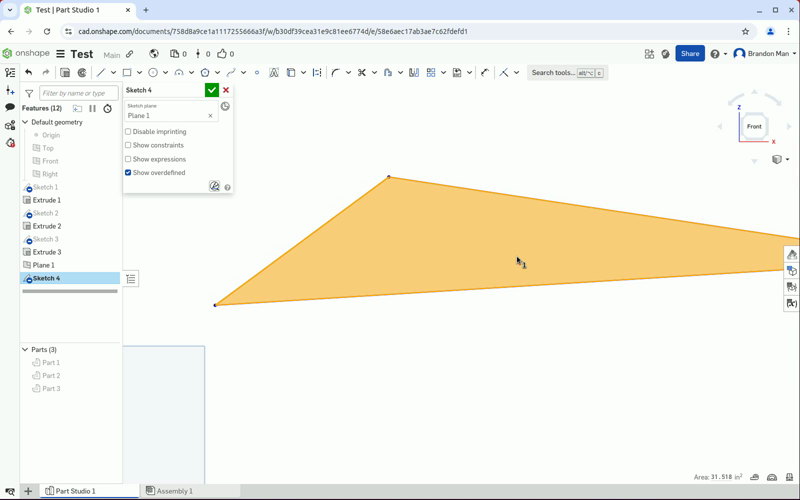
scroll(-6)
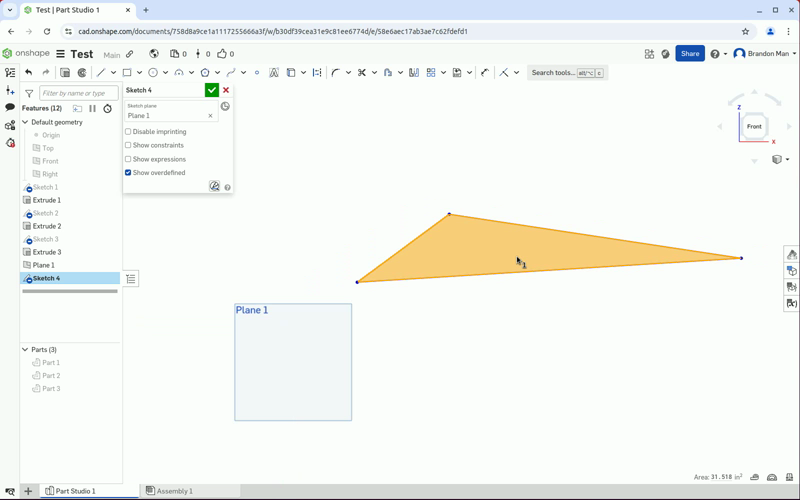
scroll(-6)
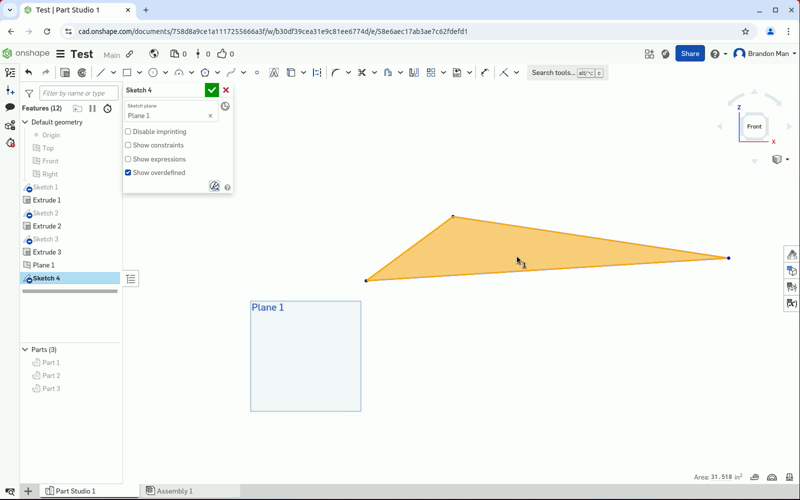
scroll(-6)
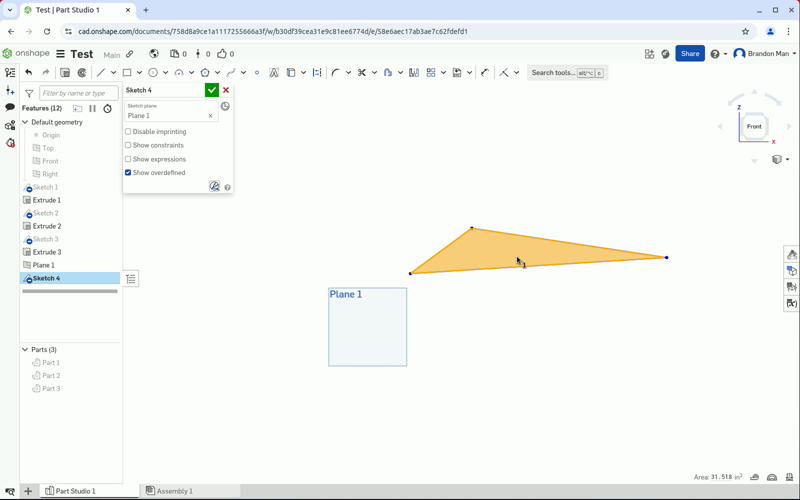
scroll(-6)
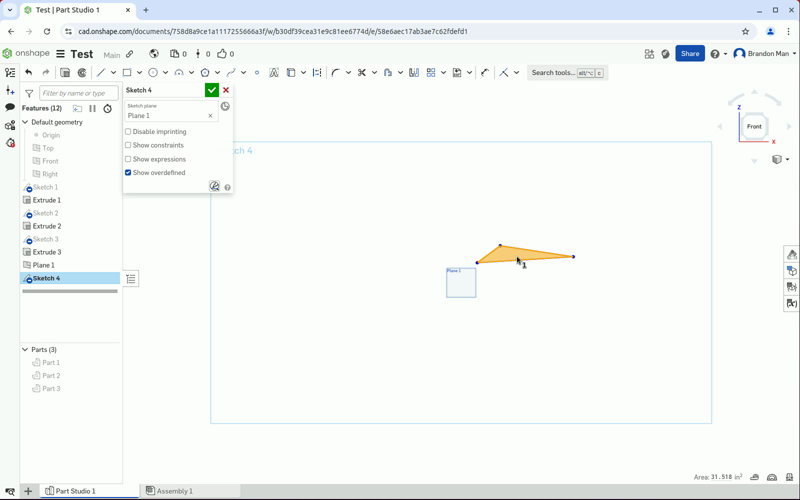
mouse_move(73, 352)
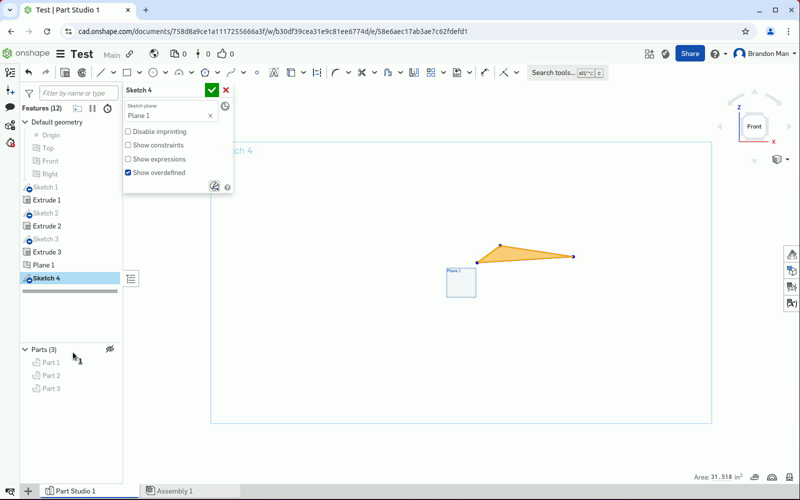
key(shift+y)
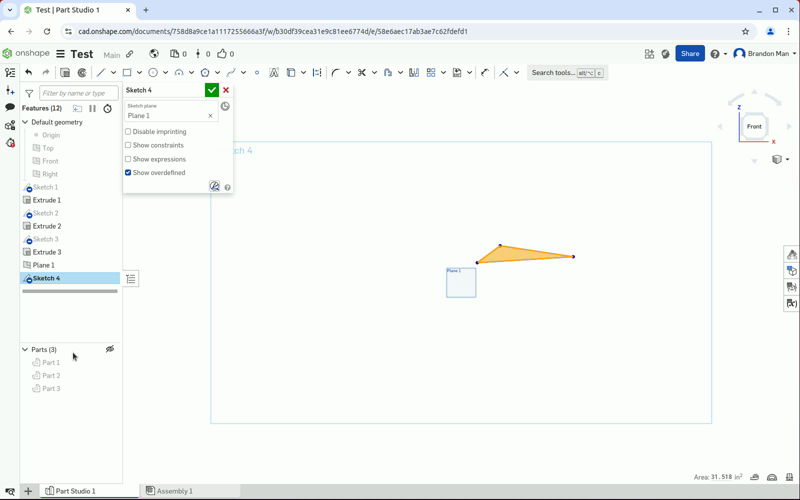
key(shift+e)
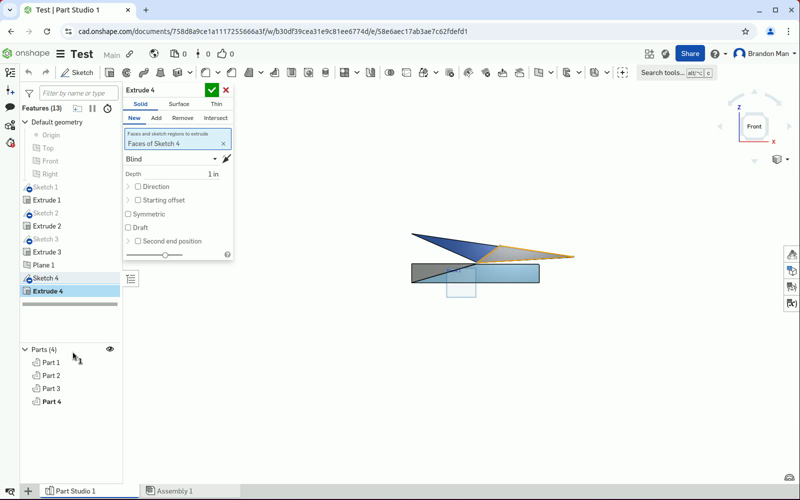
mouse_move(143, 106)
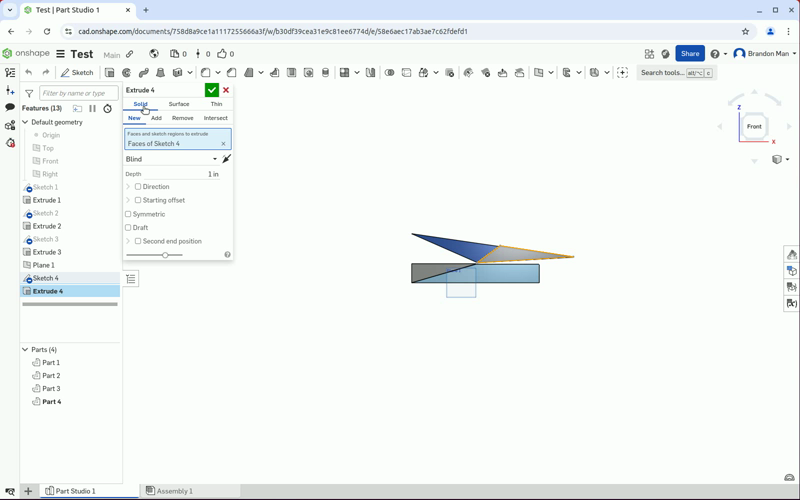
click(143, 106)
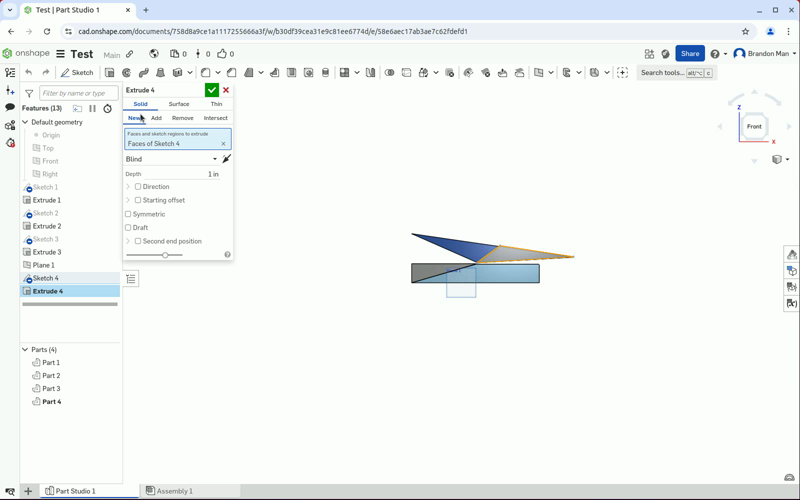
mouse_move(137, 120)
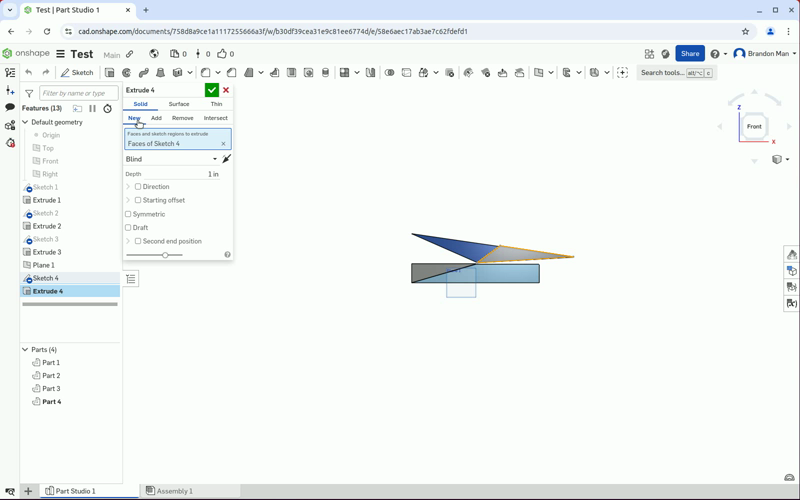
click(137, 120)
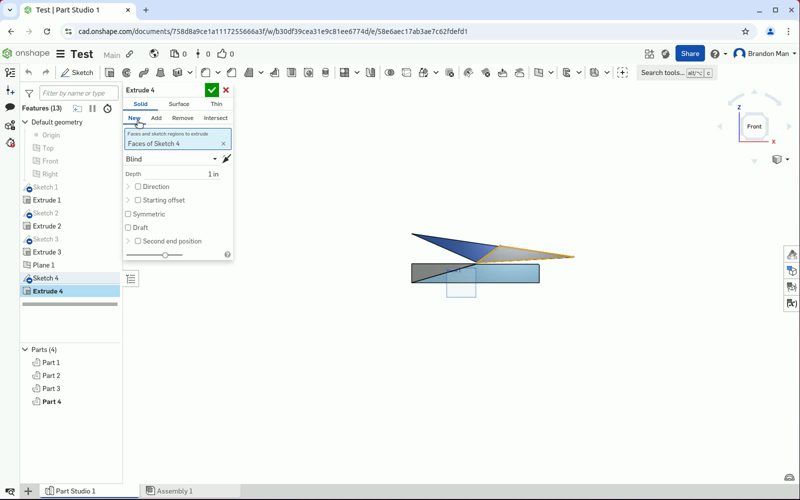
key(tab, 4)
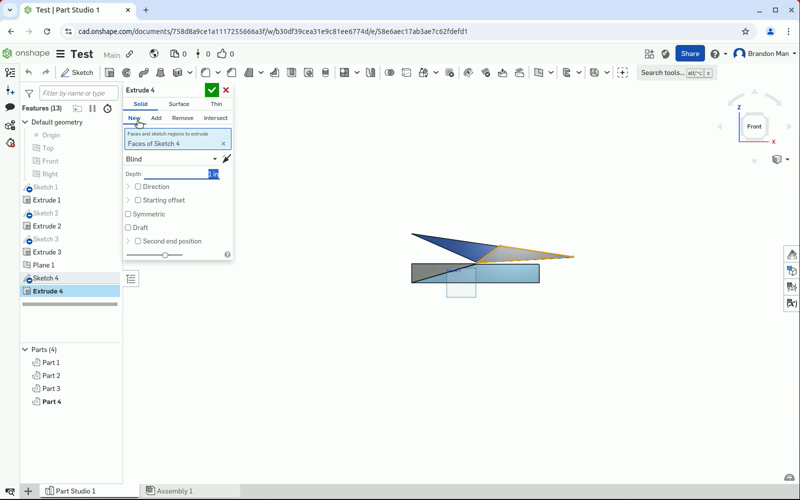
text(5.536)
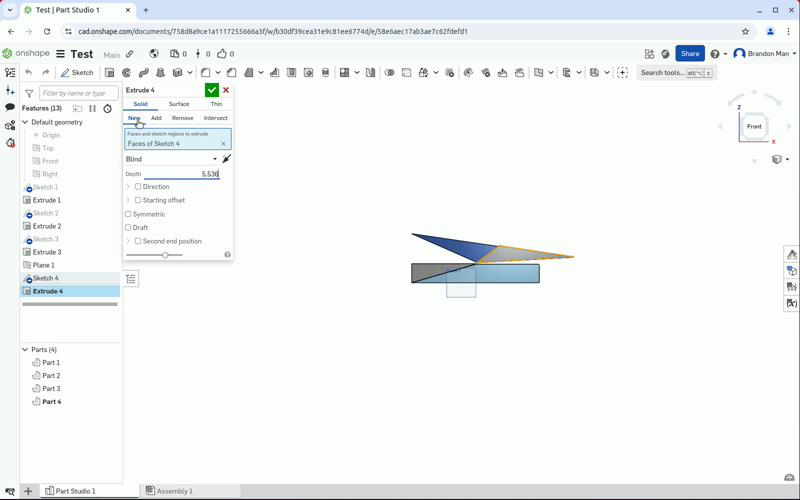
key(enter)
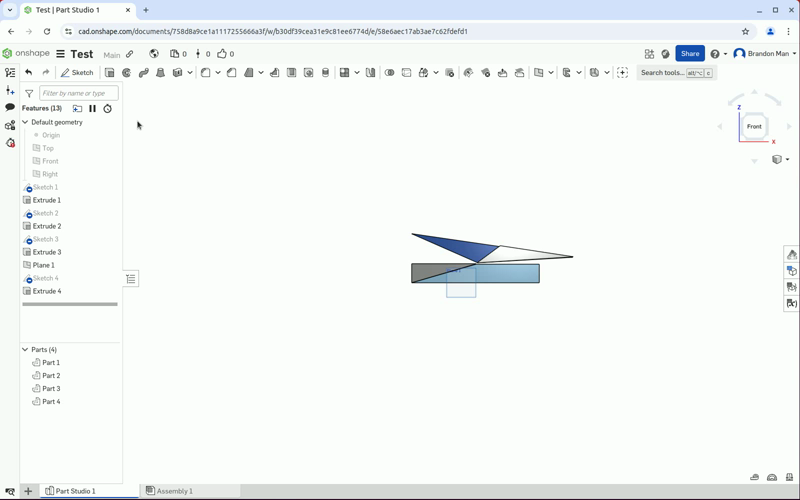
key(shift+h)
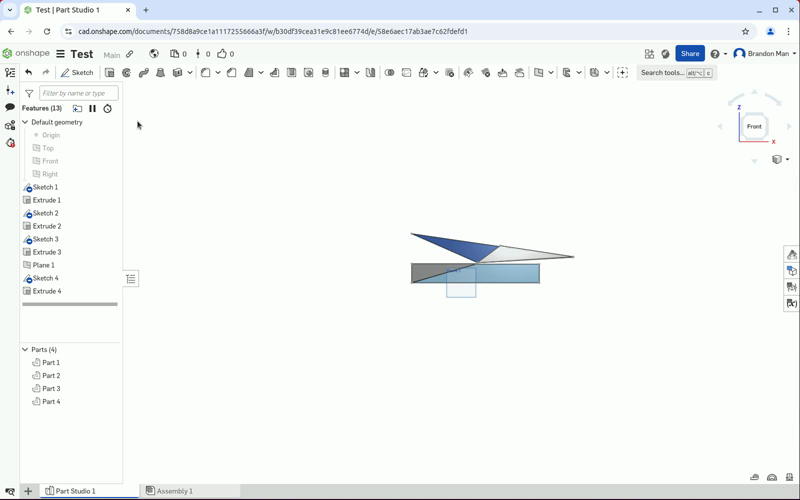
key(shift+h)
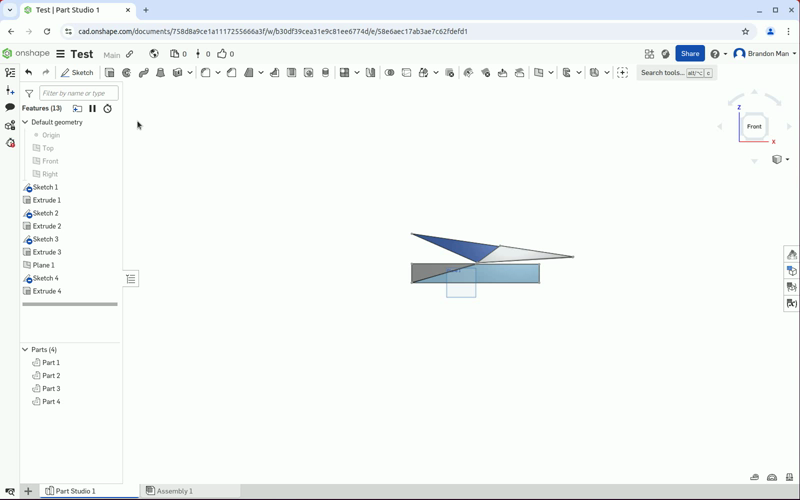
key(shift+7)
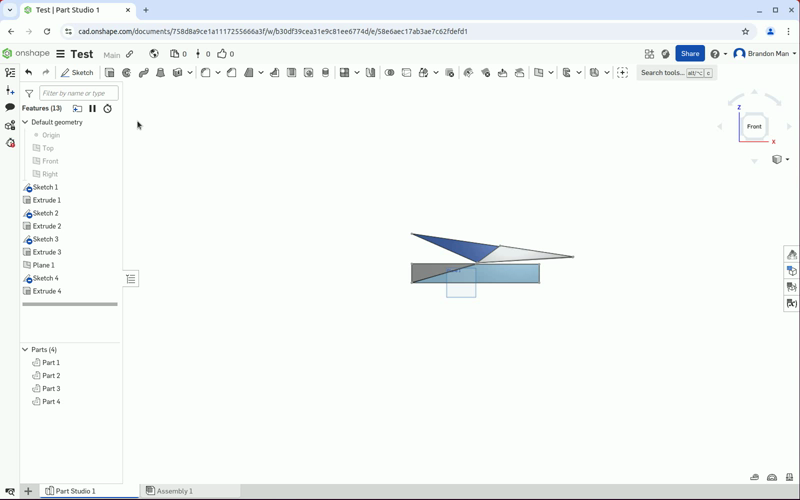
key(left, 2)
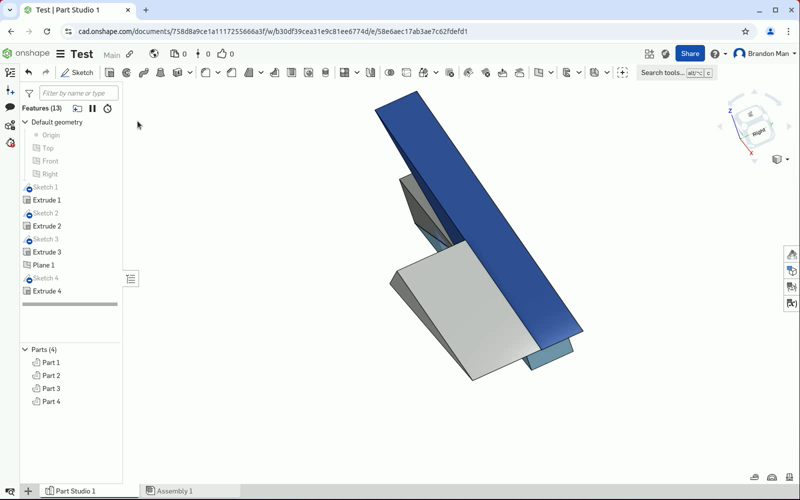
key(down, 2)
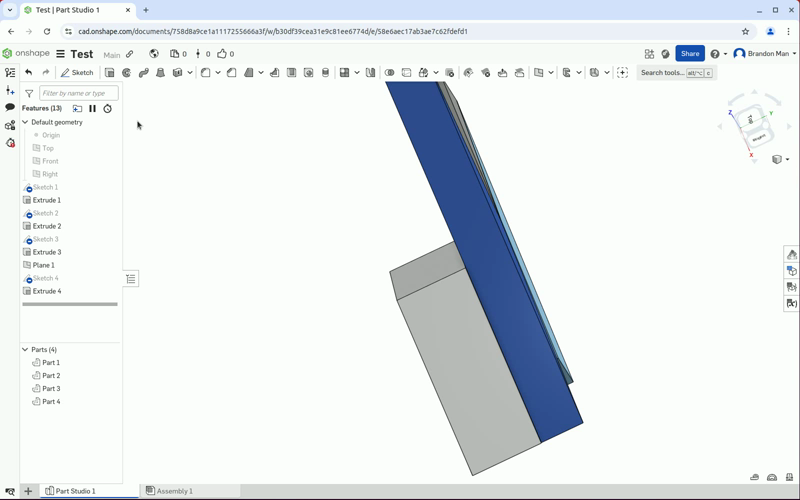
key(up, 2)
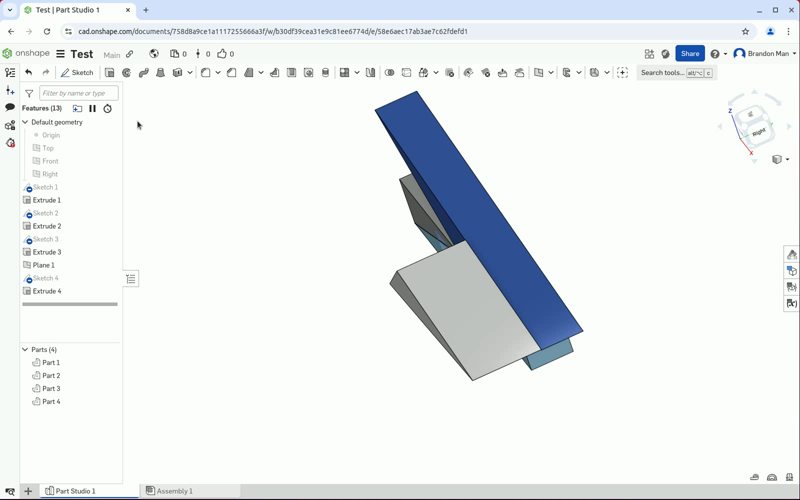
key(right, 2)
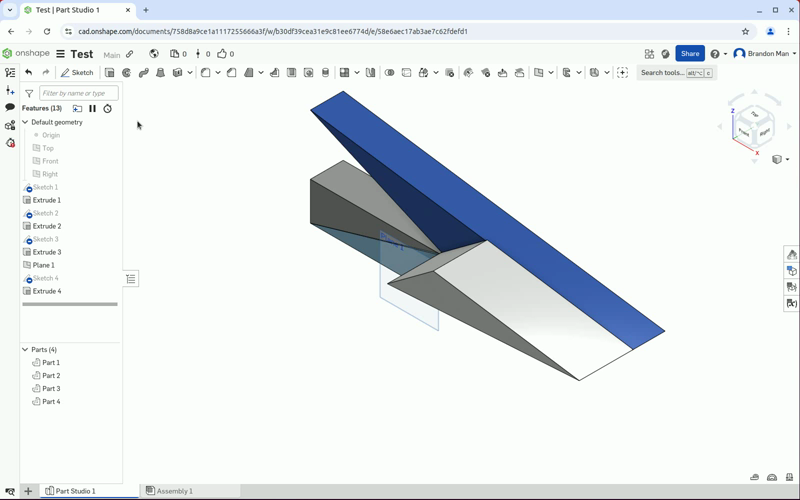
mouse_move(73, 189)
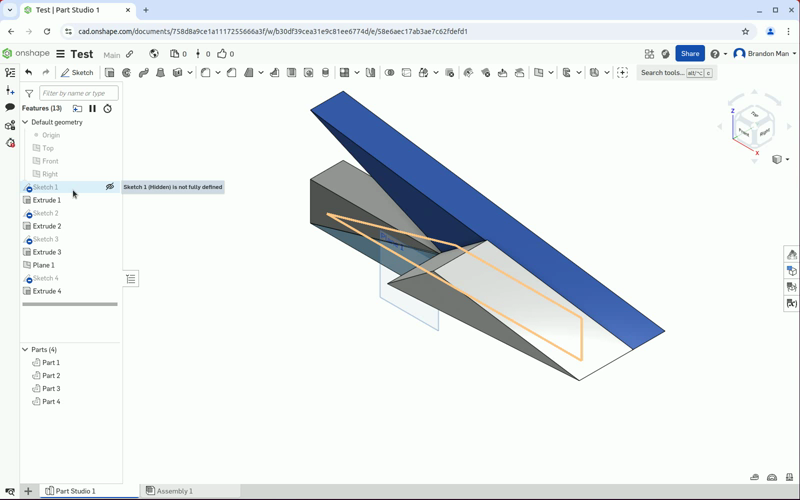
click(73, 189)